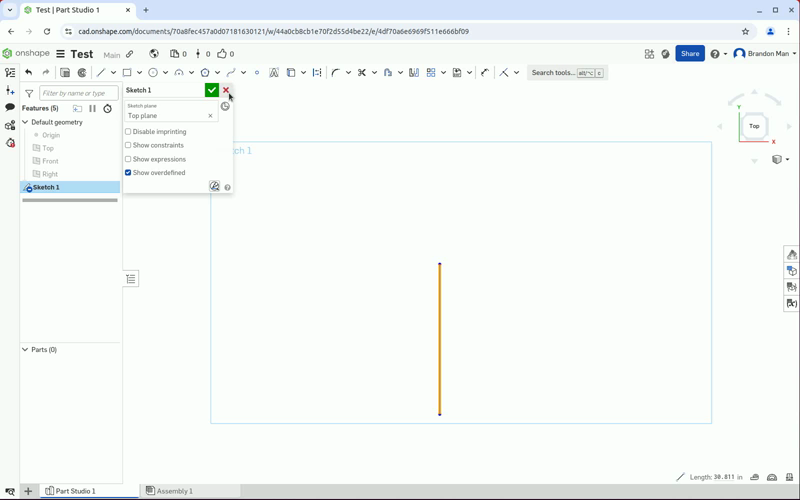
key(shift+h)
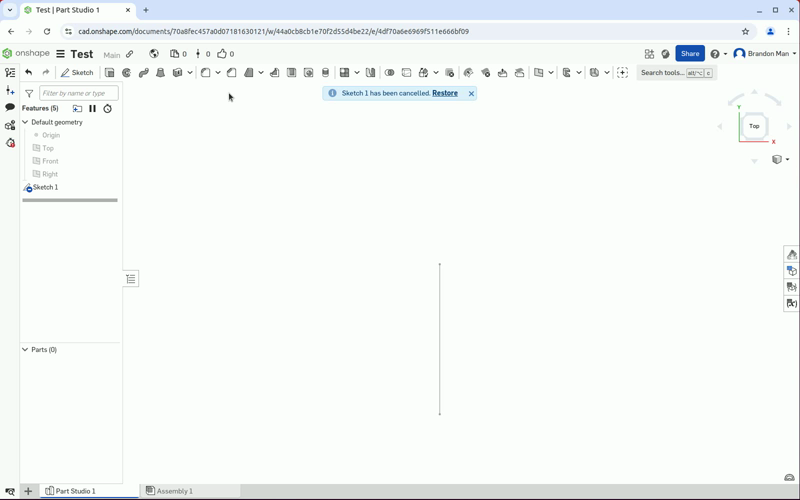
mouse_move(73, 352)
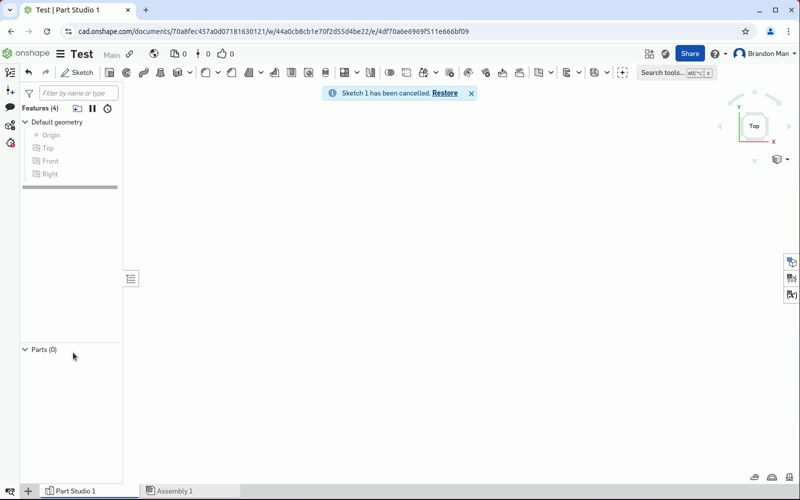
key(y)
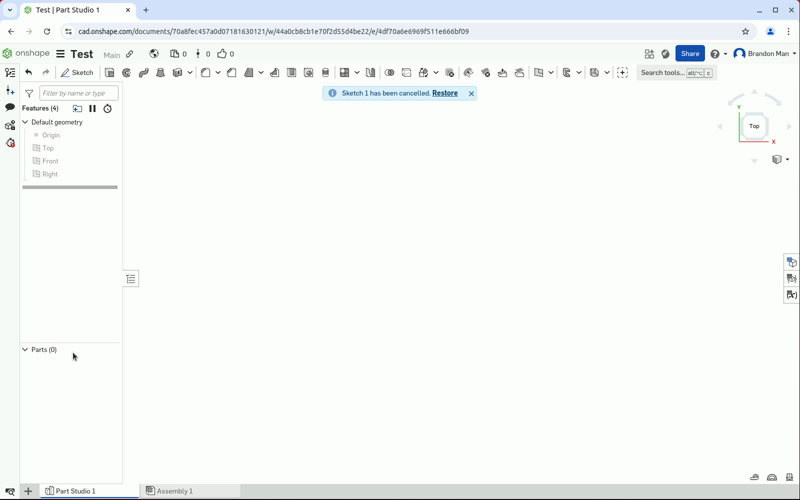
key(shift+p)
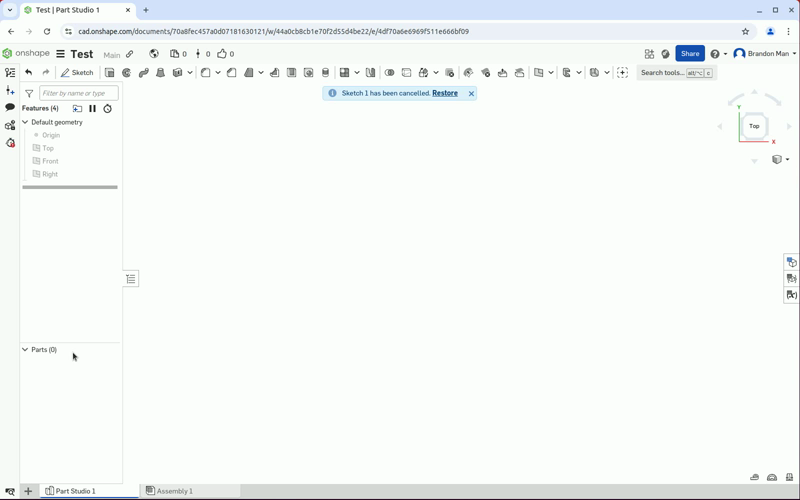
key(space)
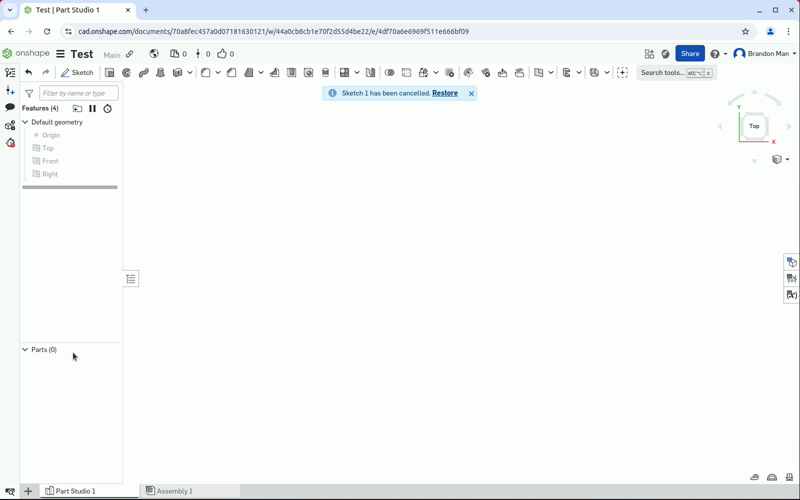
key_down(shift)
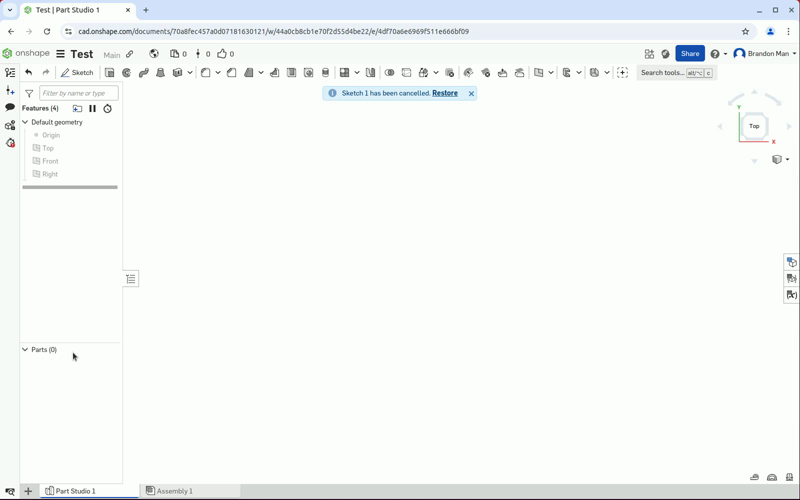
key(up)
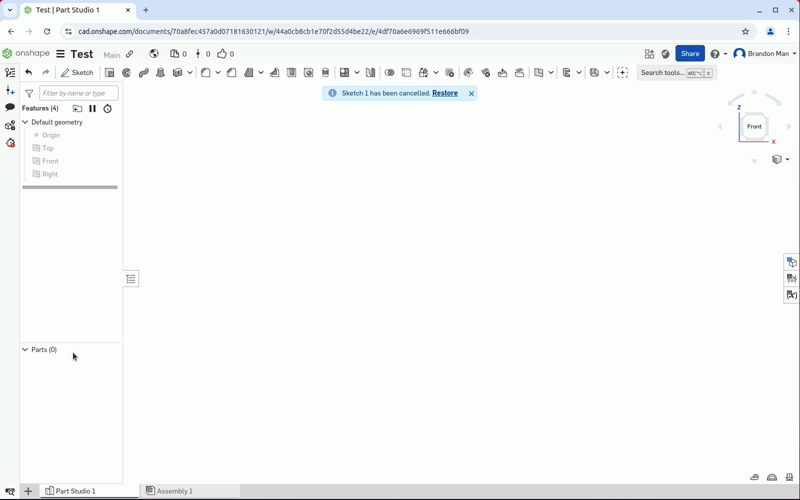
key_up(shift)
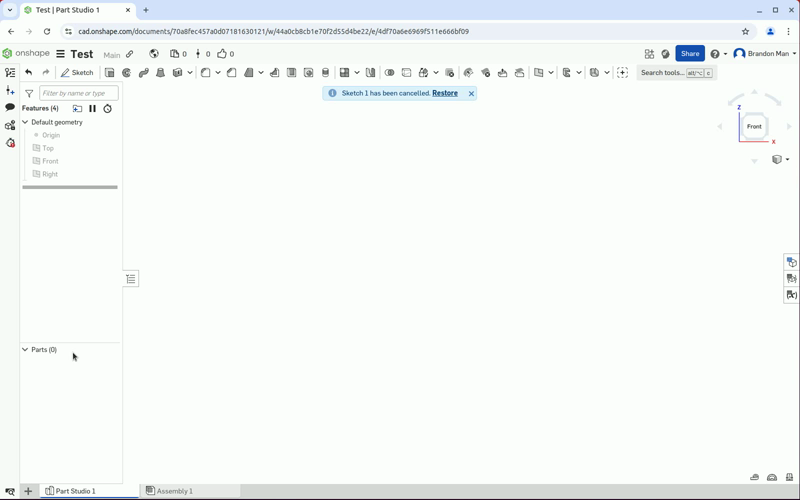
mouse_move(73, 352)
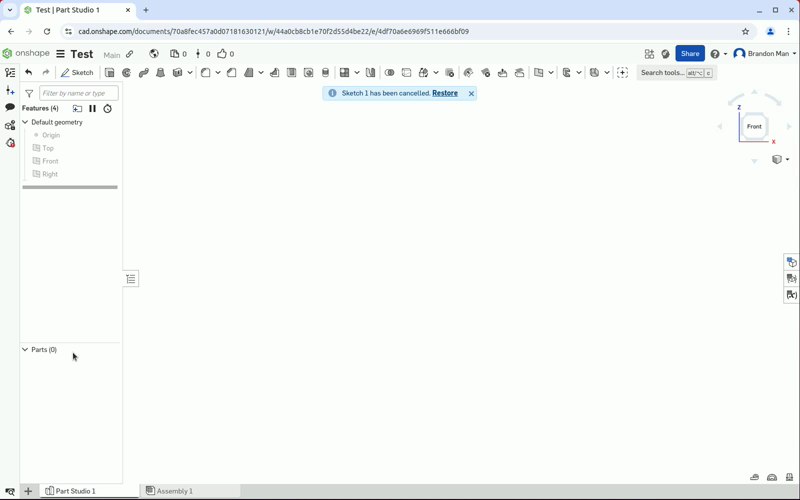
key(shift+y)
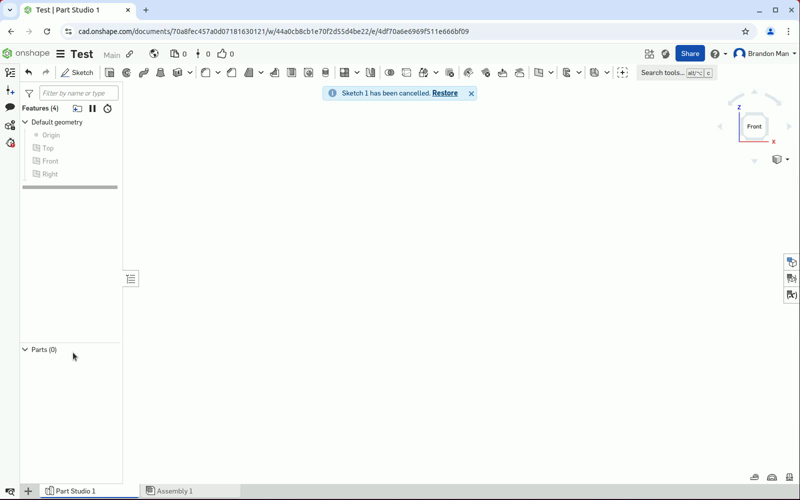
key(shift+s)
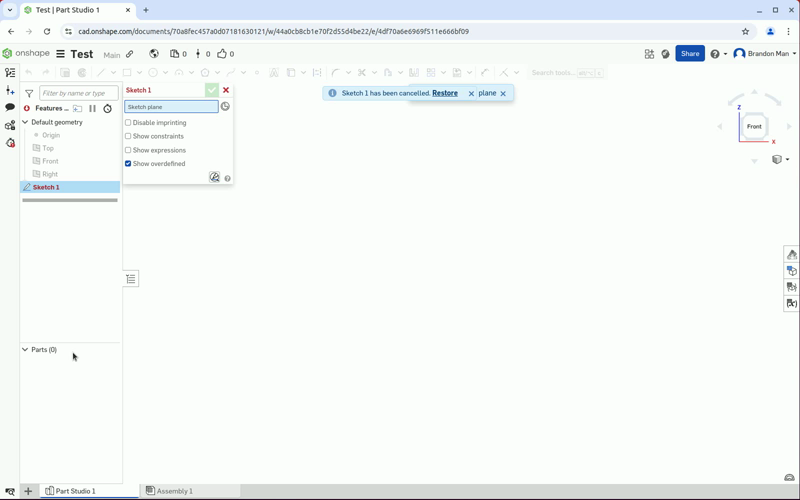
mouse_move(73, 163)
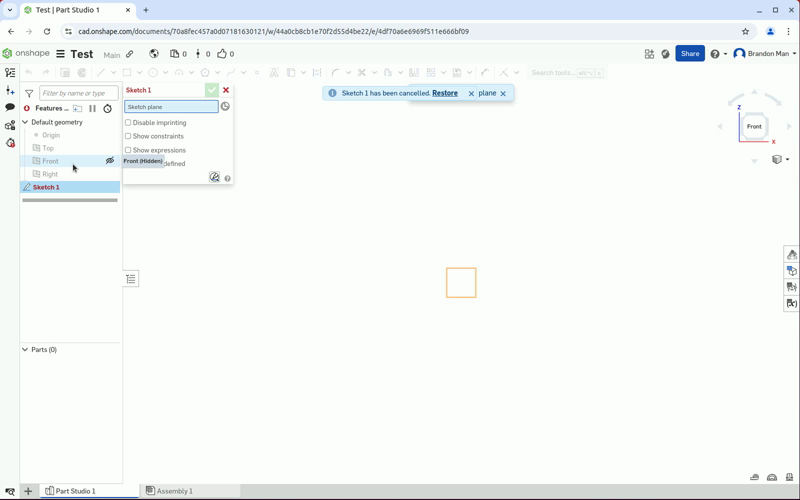
click(73, 163)
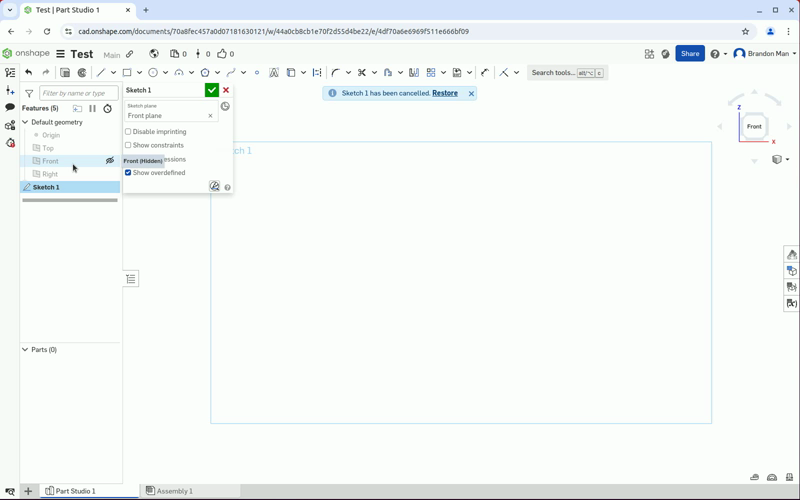
mouse_move(73, 352)
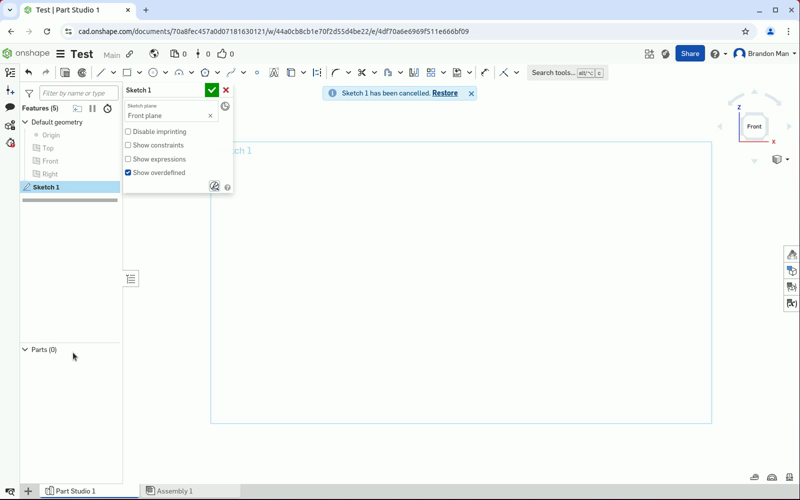
key(y)
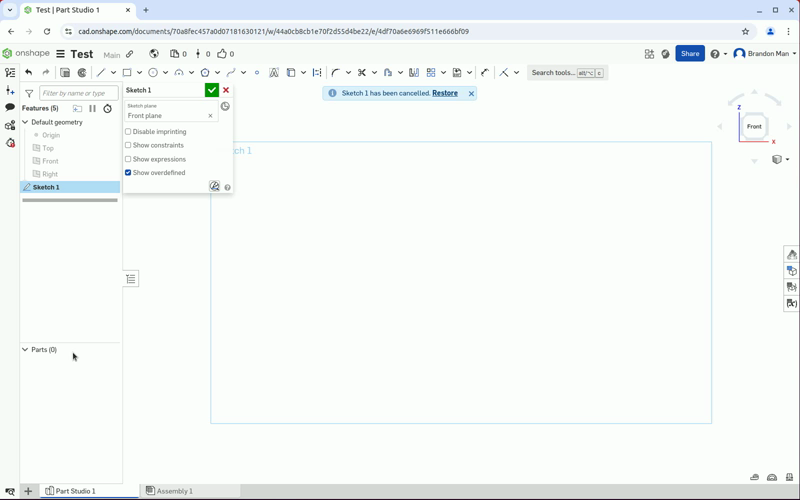
key(l)
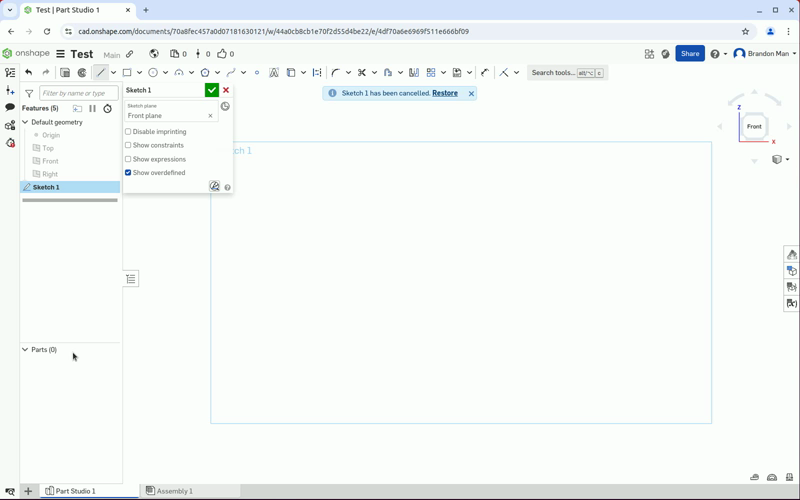
key_down(shift)
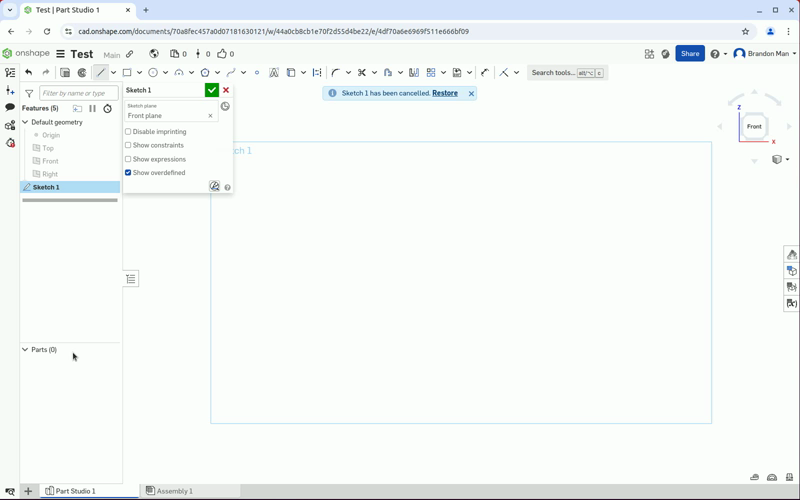
mouse_move(460, 292)
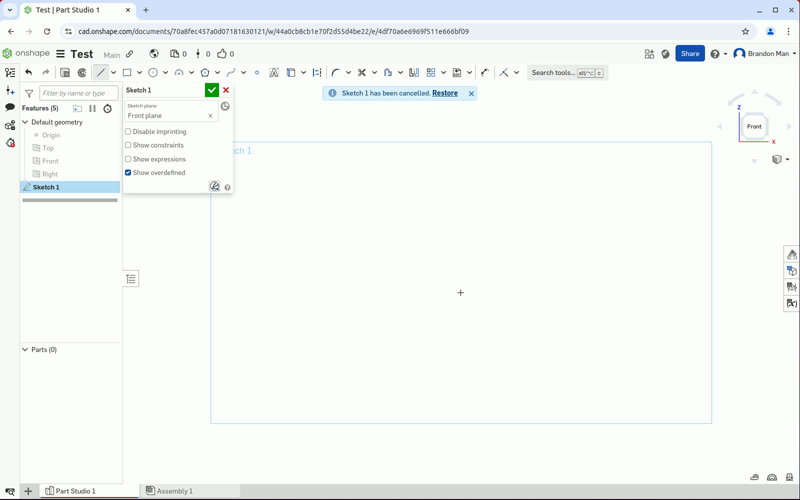
click(460, 292)
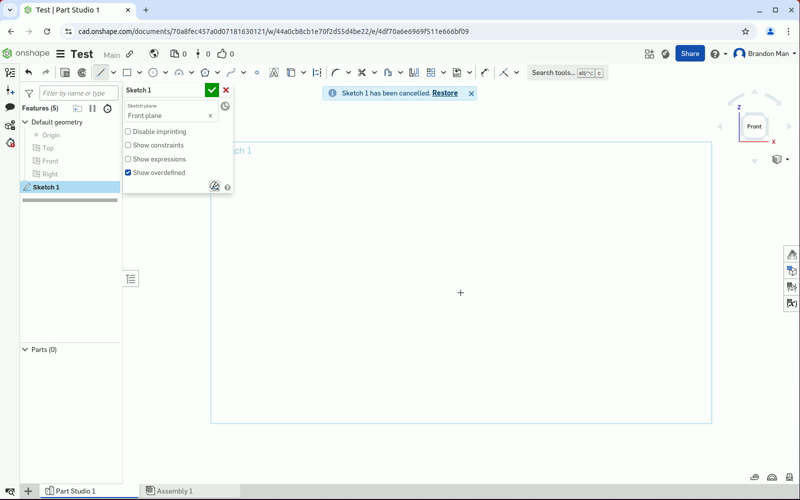
key_up(shift)
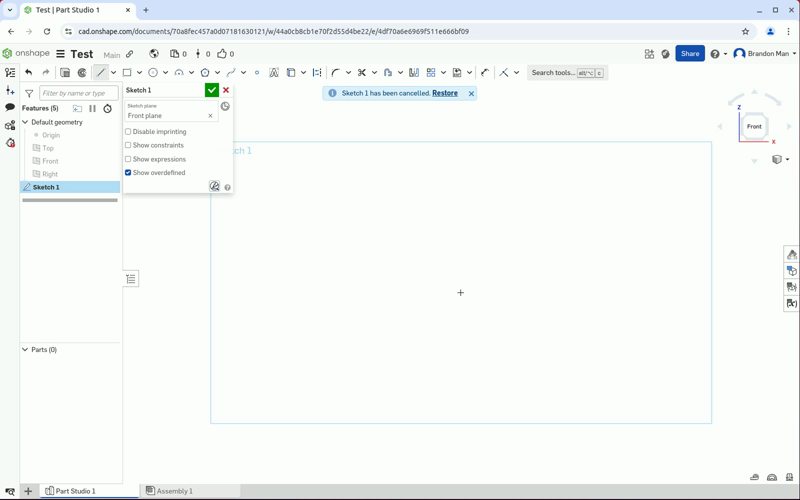
key_down(shift)
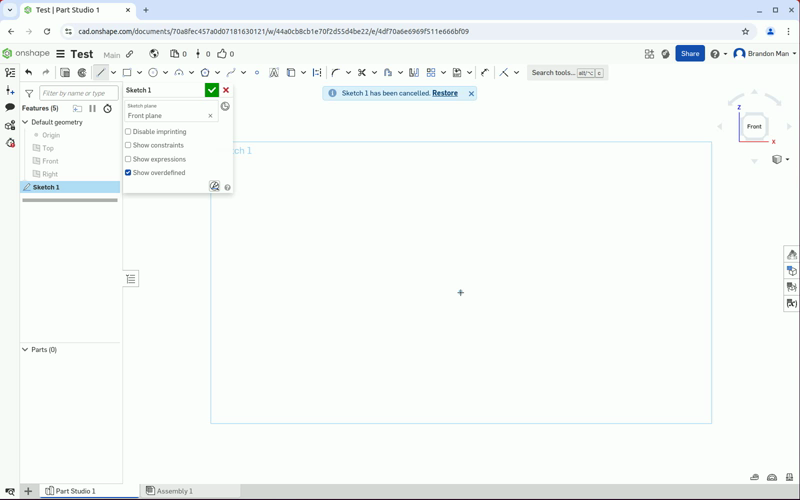
mouse_move(573, 292)
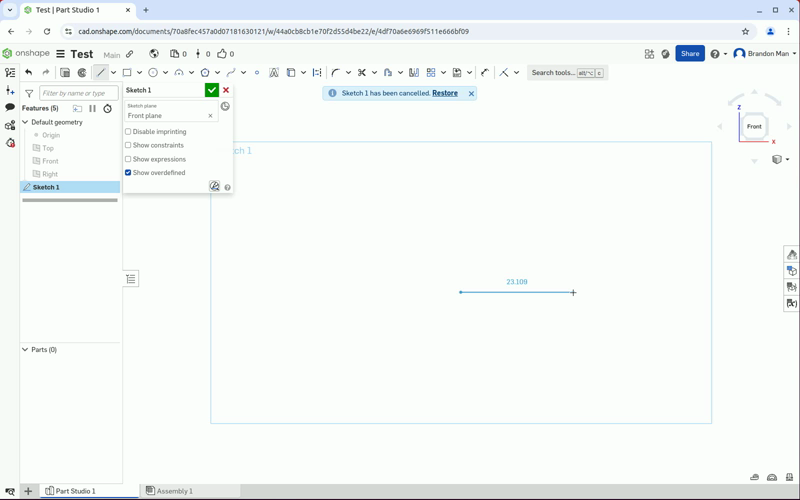
click(573, 292)
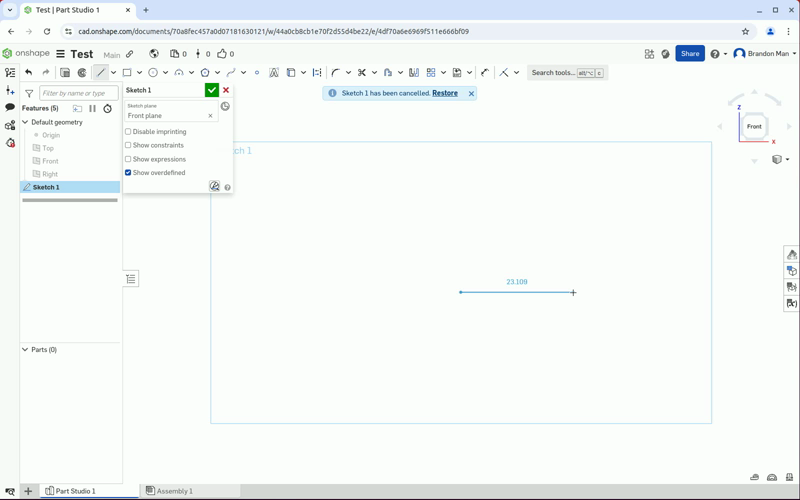
key_up(shift)
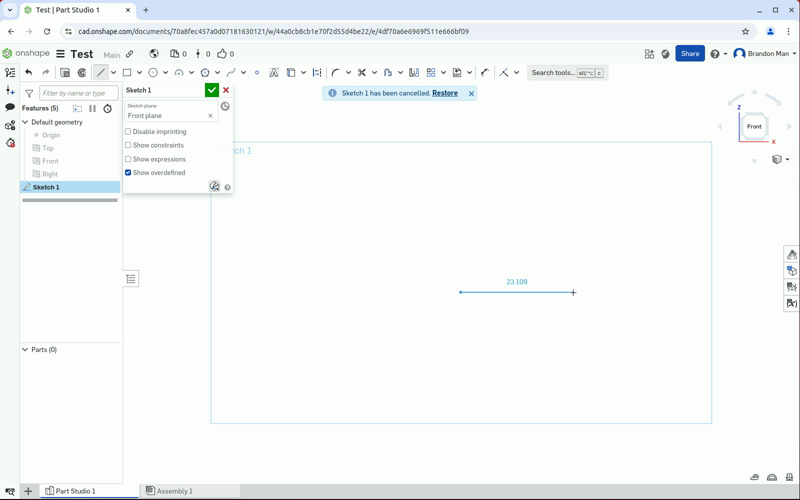
key_down(shift)
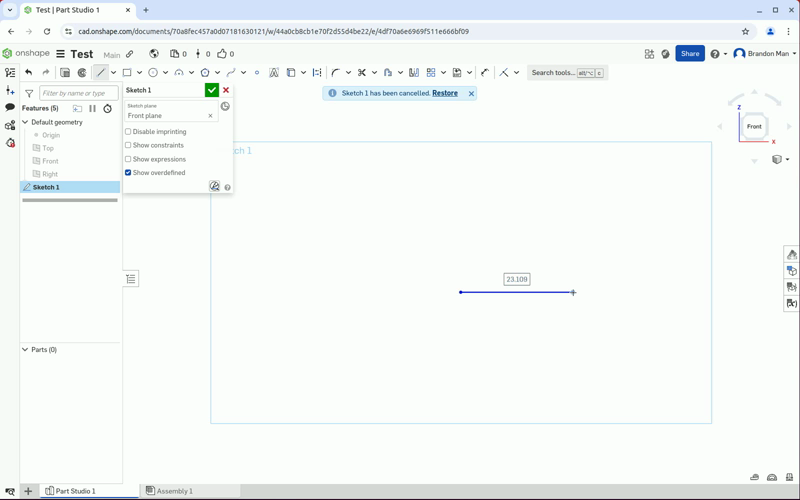
mouse_move(589, 292)
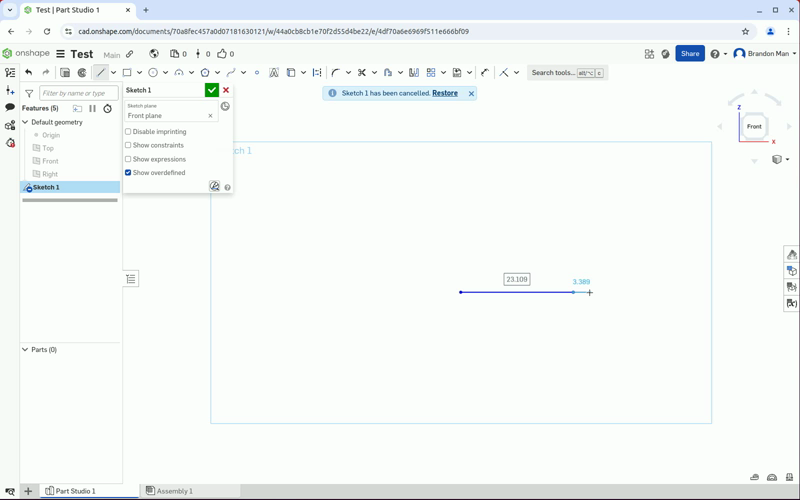
mouse_move(573, 282)
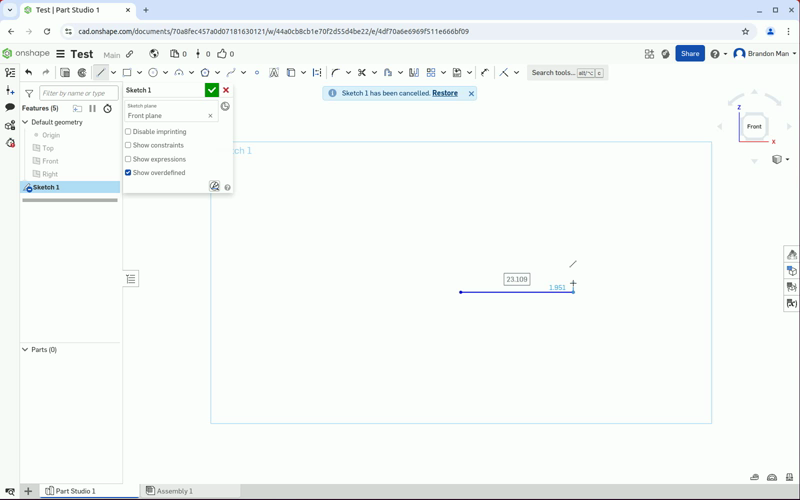
click(573, 282)
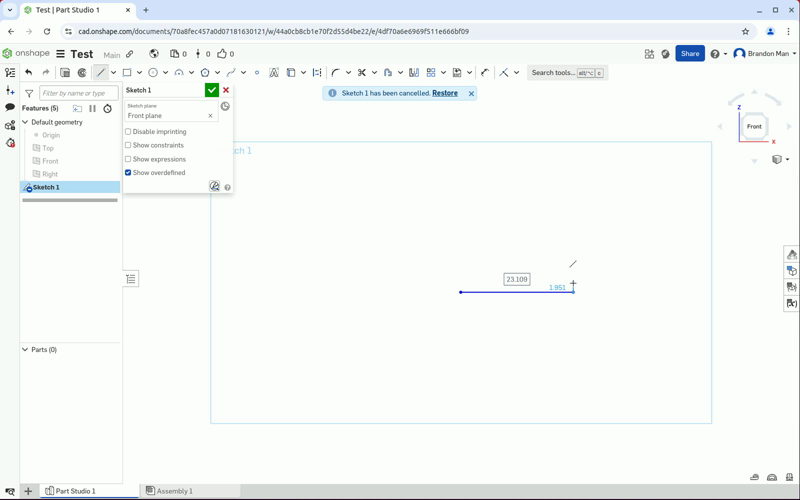
key_up(shift)
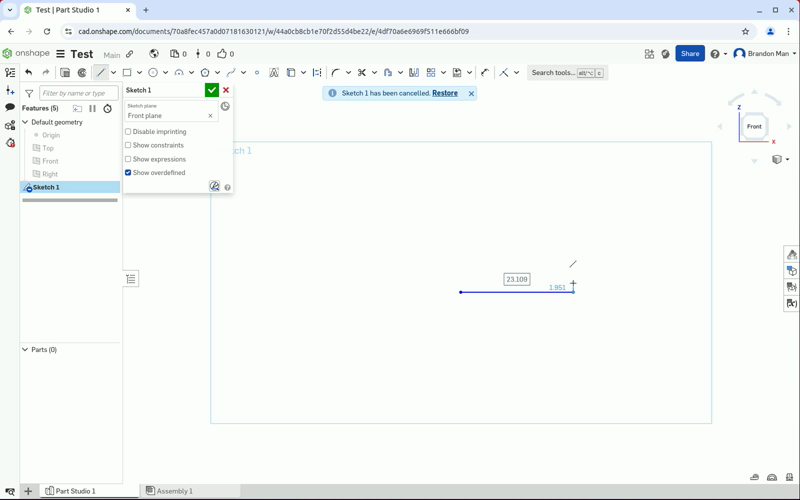
key_down(shift)
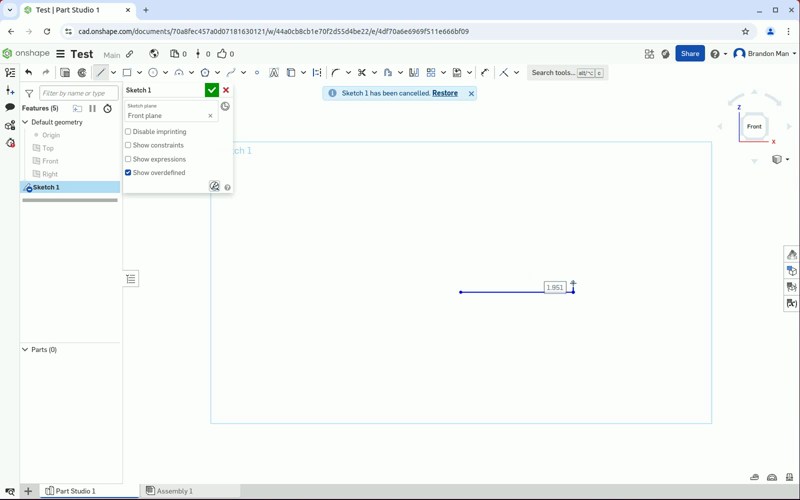
mouse_move(460, 282)
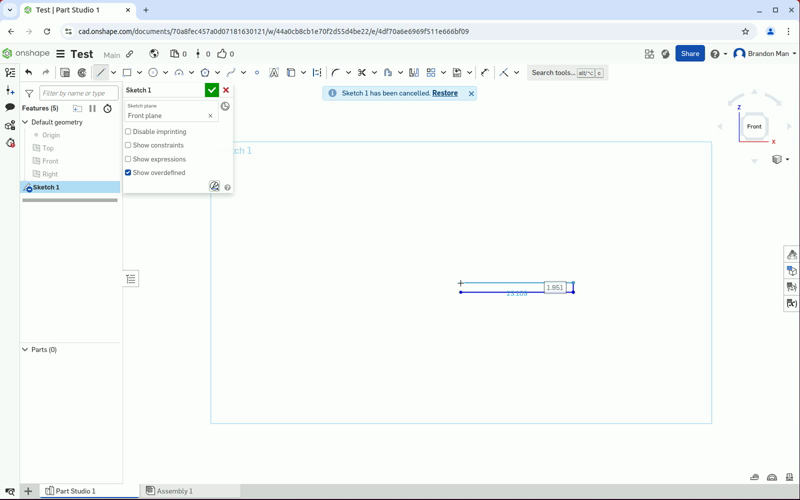
click(460, 282)
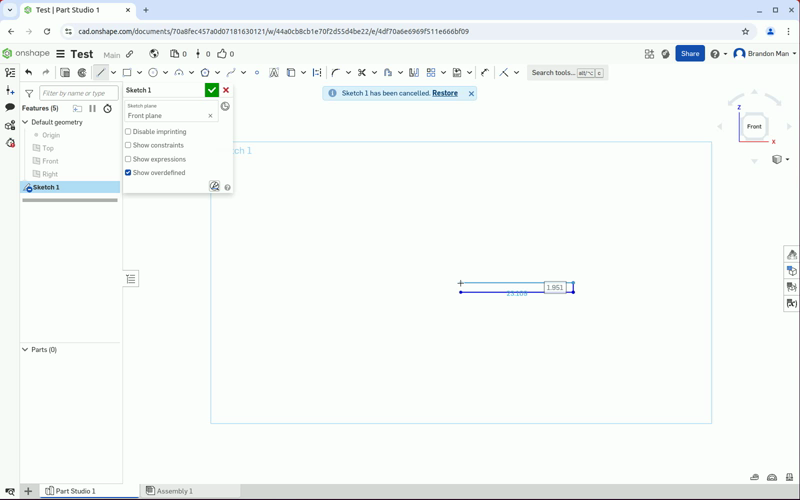
key_up(shift)
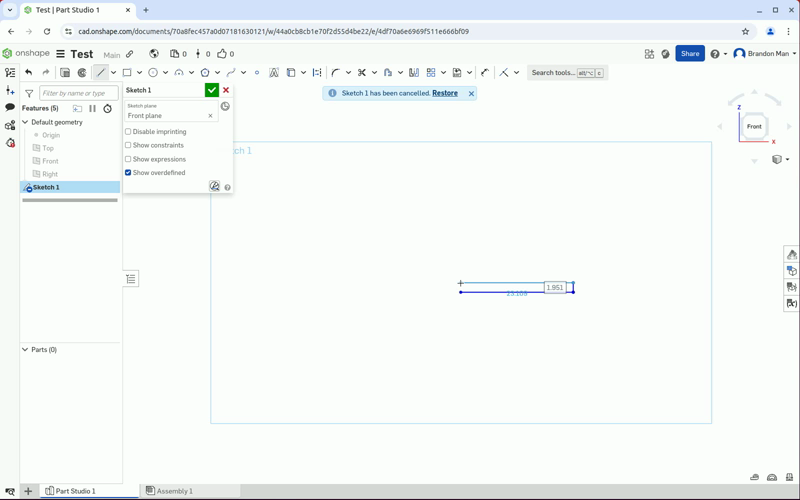
mouse_move(490, 282)
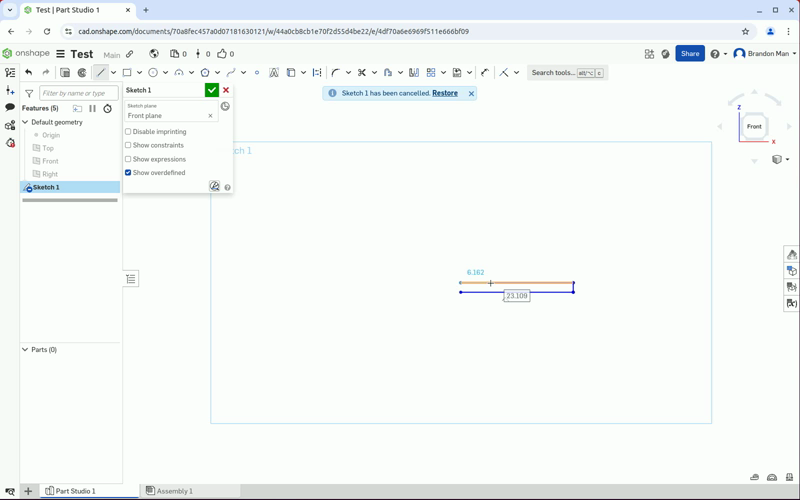
key_down(shift)
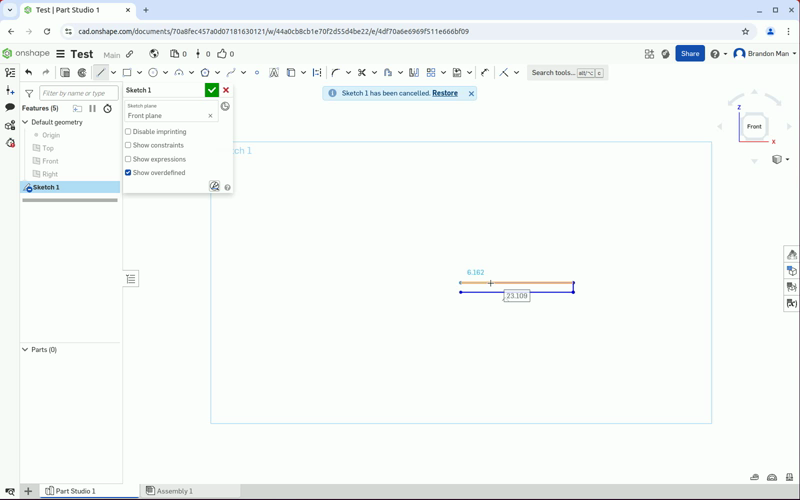
mouse_move(460, 292)
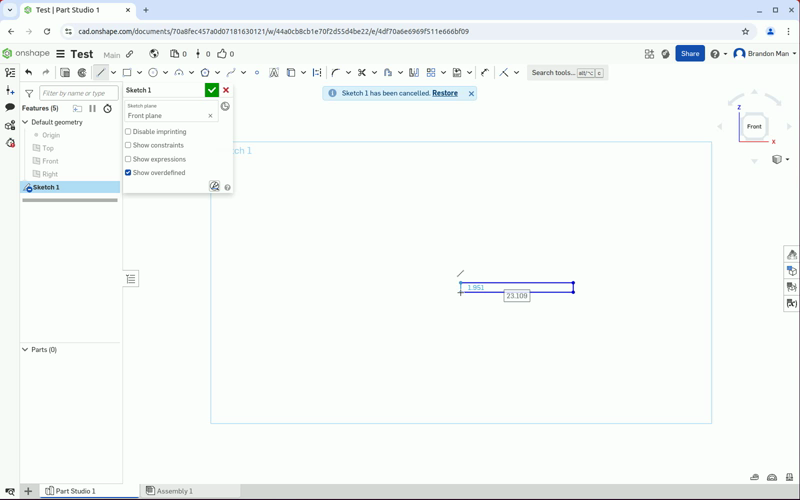
key_up(shift)
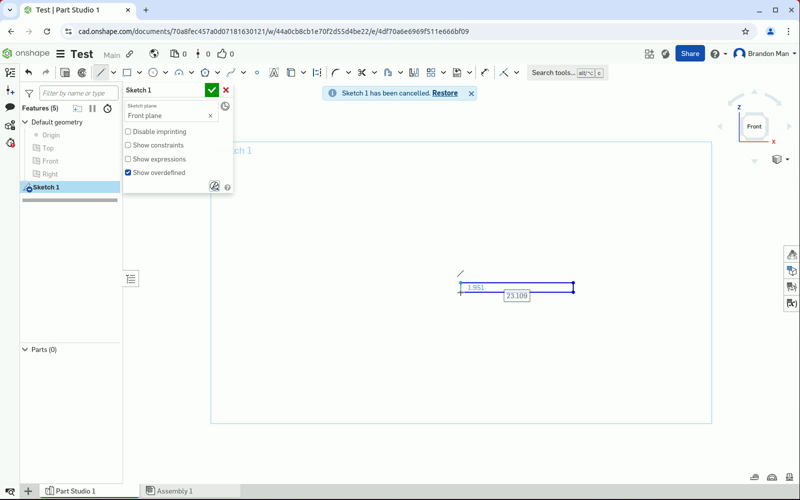
click(460, 292)
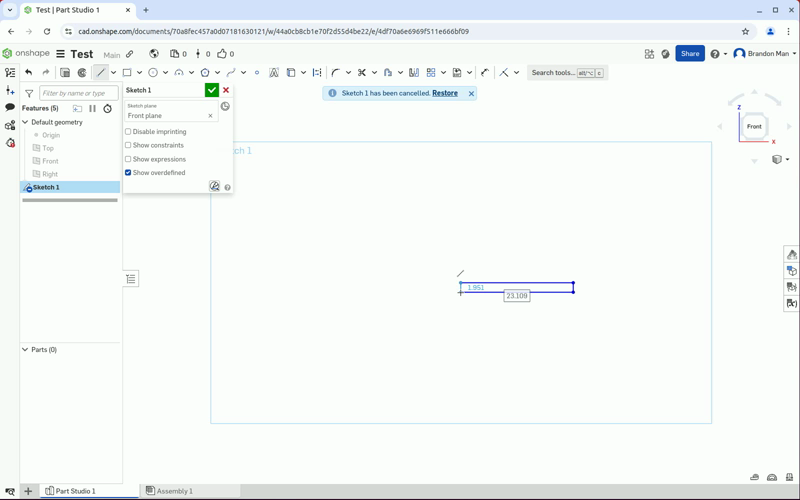
key(esc)
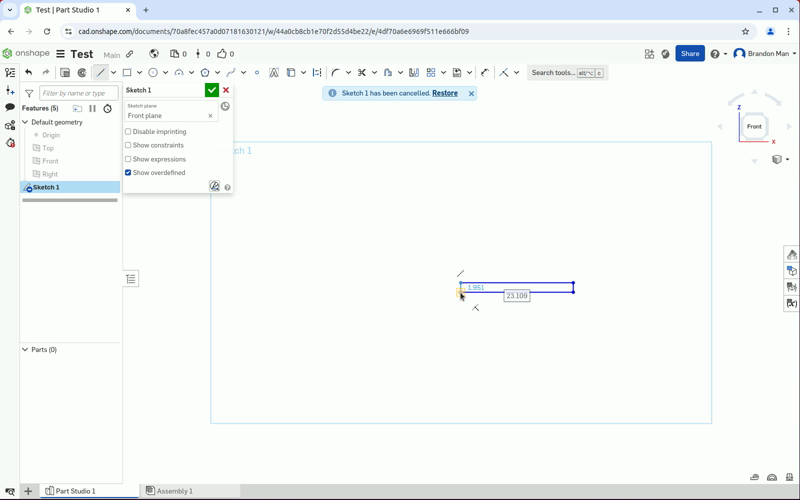
mouse_move(557, 289)
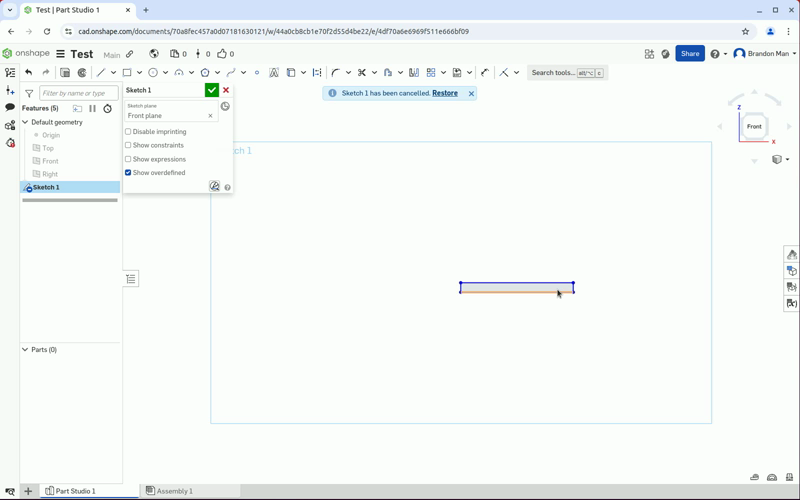
scroll(6)
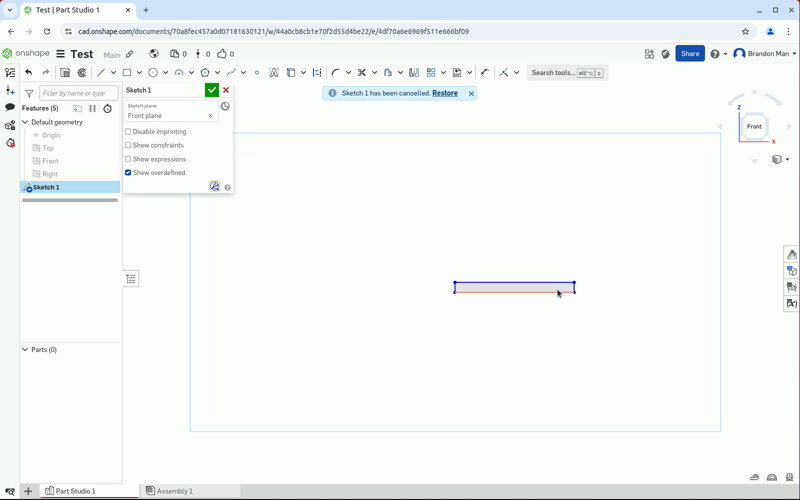
scroll(6)
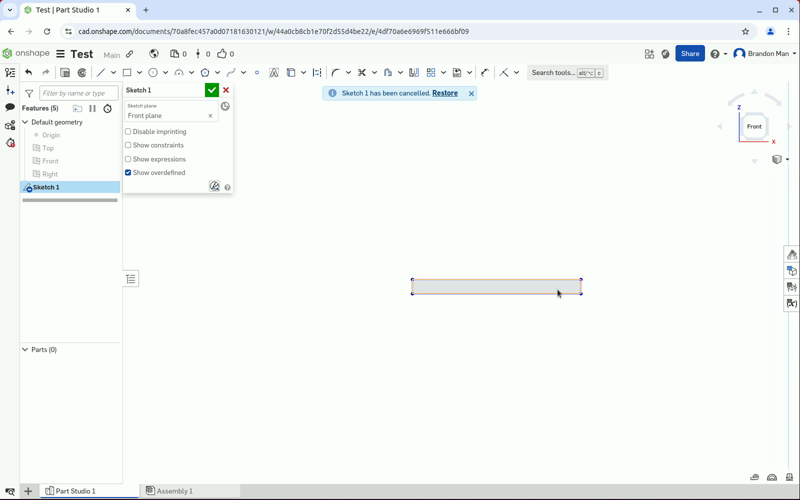
scroll(6)
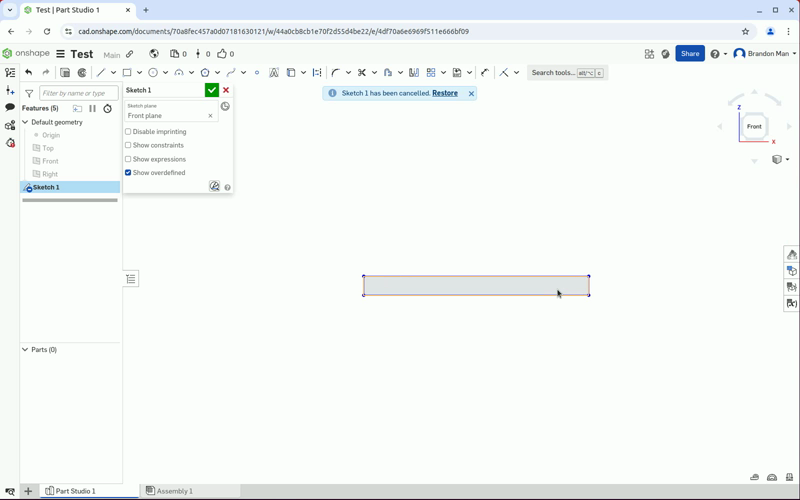
scroll(6)
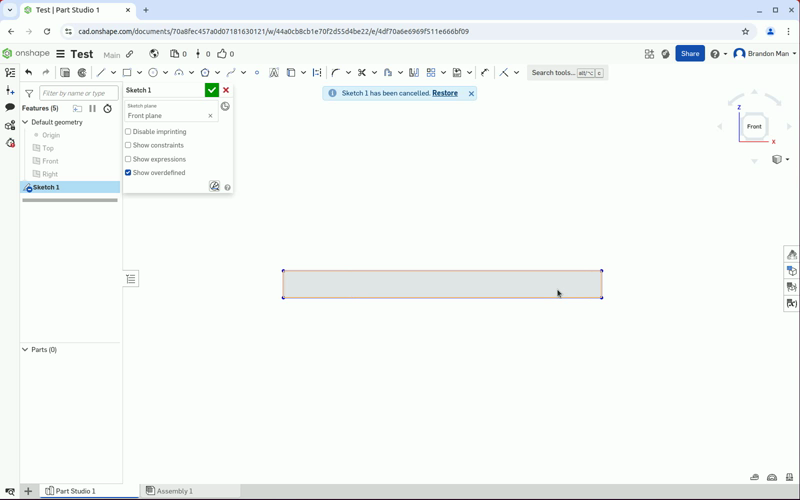
scroll(6)
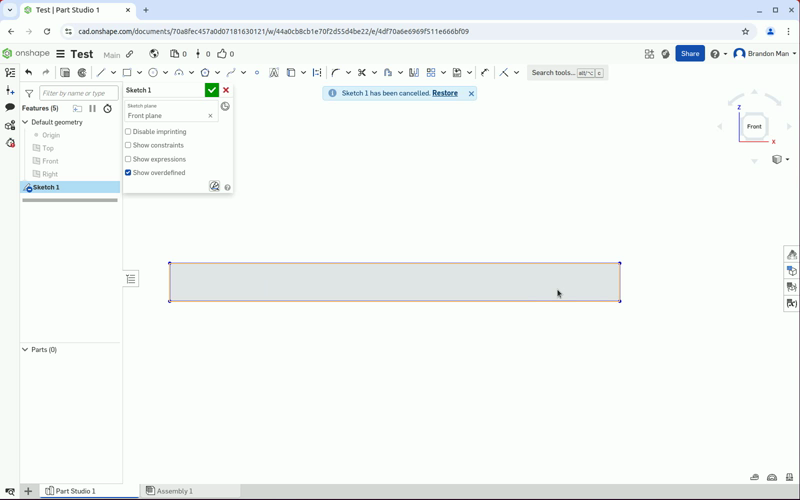
scroll(6)
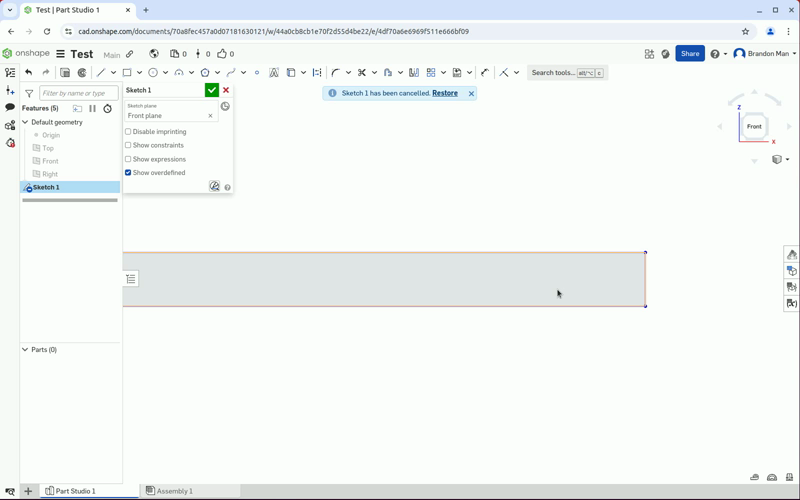
scroll(6)
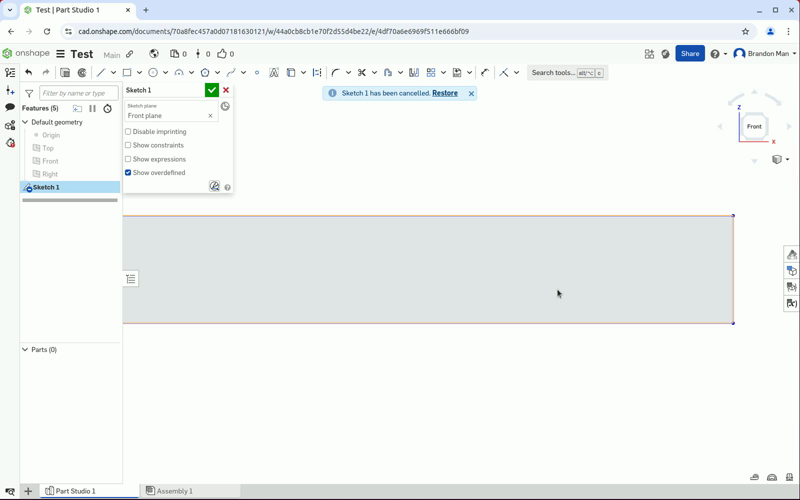
click(557, 289)
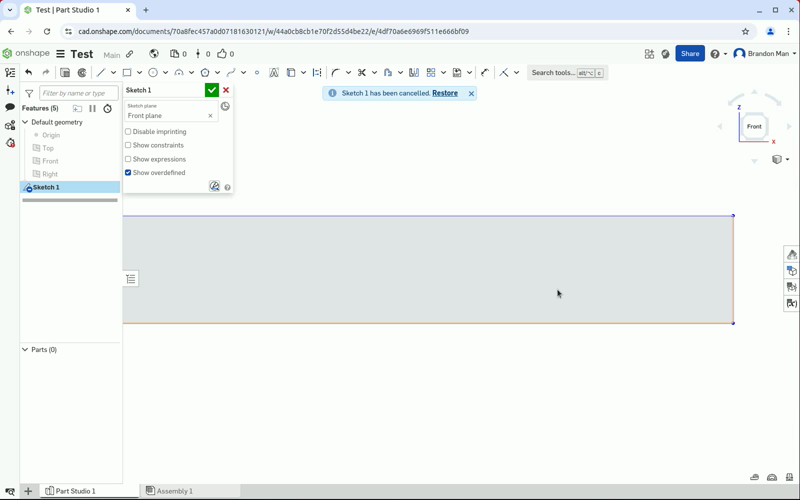
scroll(-6)
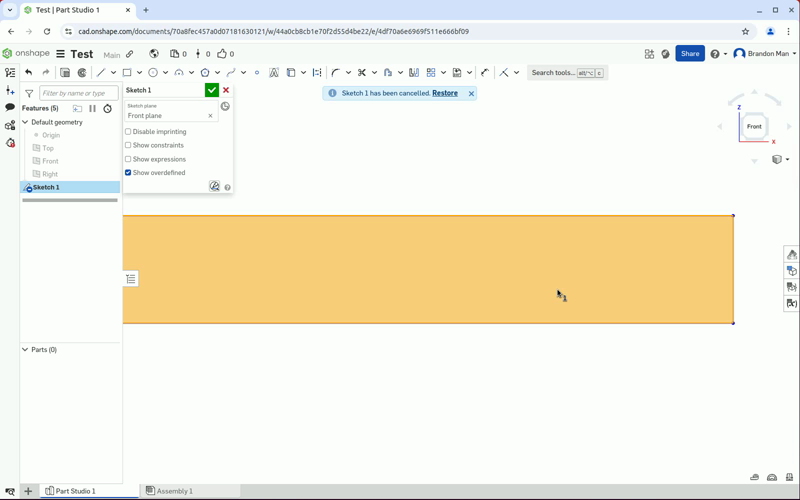
scroll(-6)
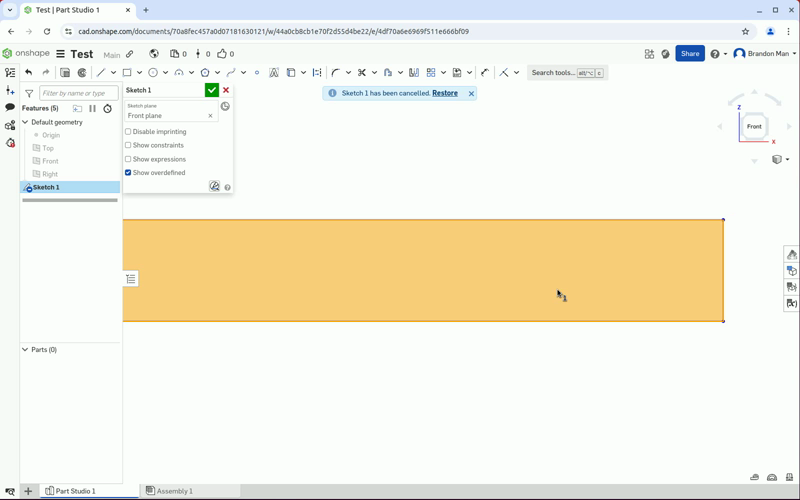
scroll(-6)
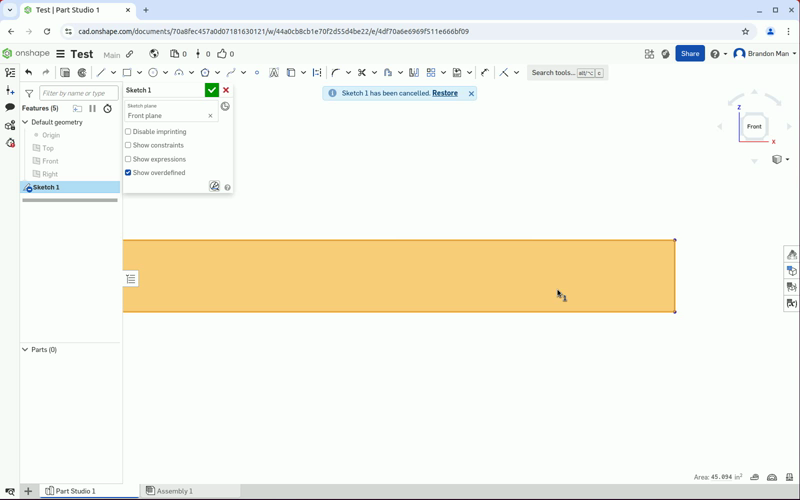
scroll(-6)
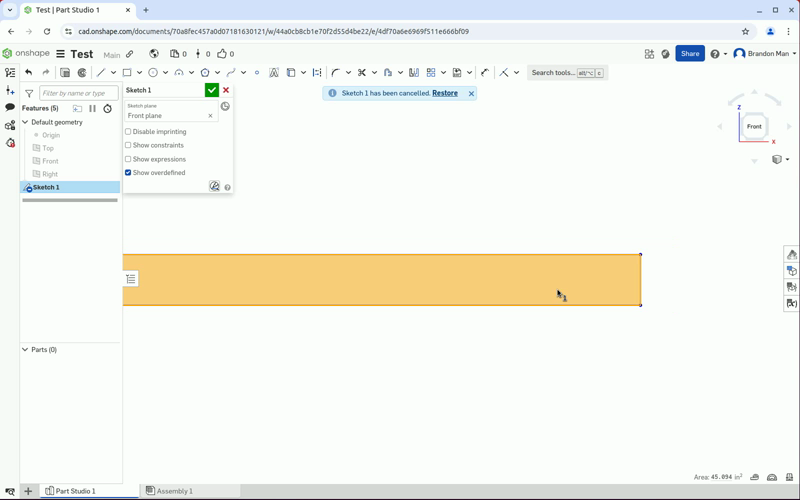
scroll(-6)
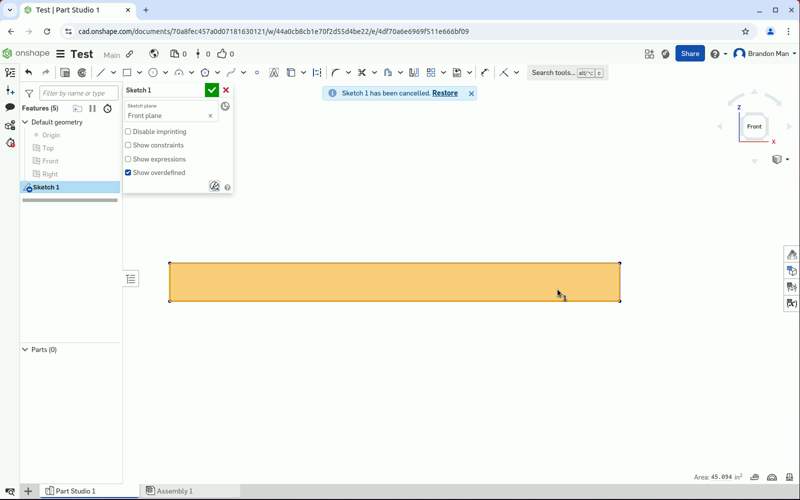
scroll(-6)
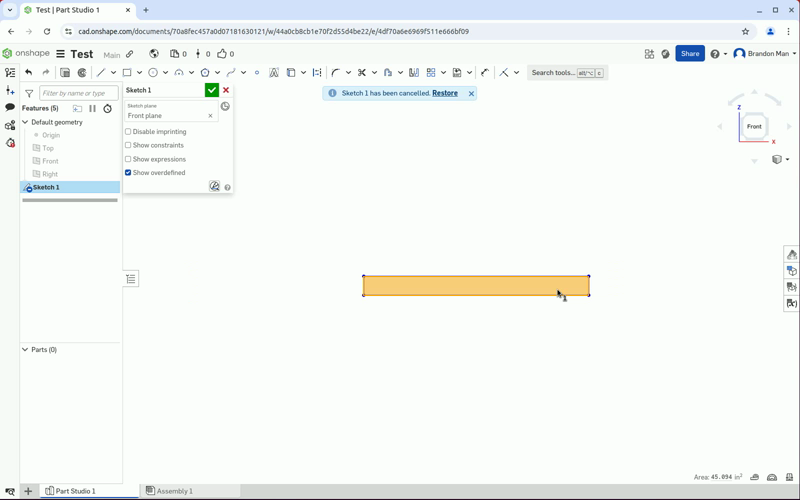
scroll(-6)
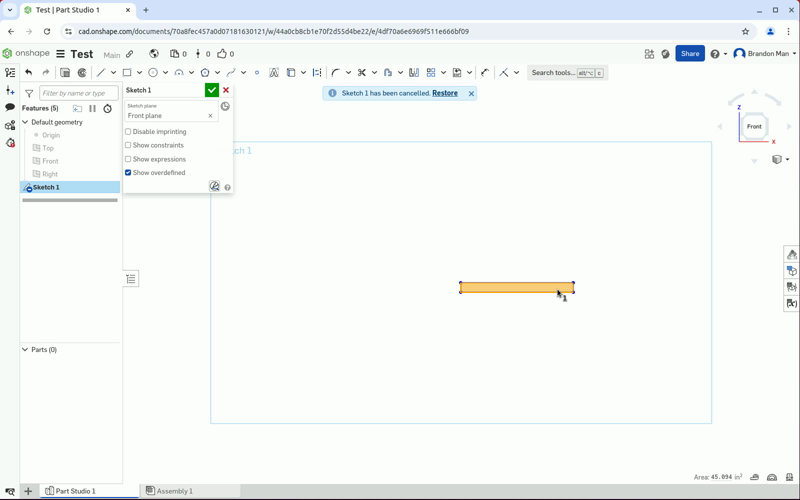
mouse_move(73, 352)
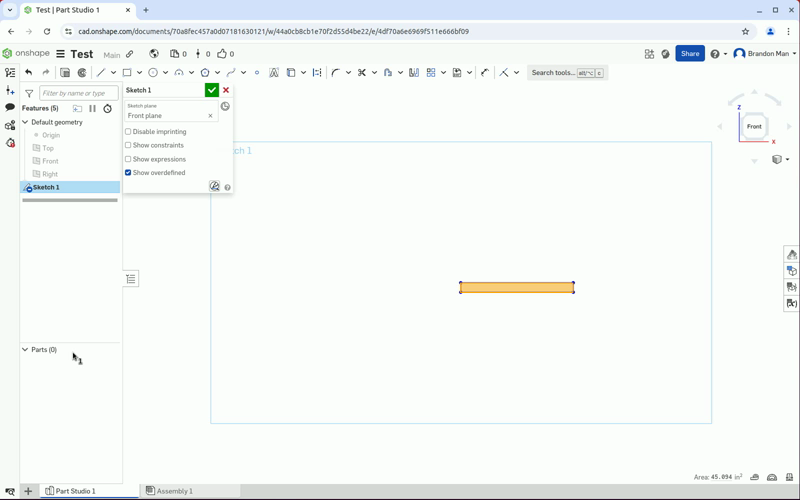
key(shift+y)
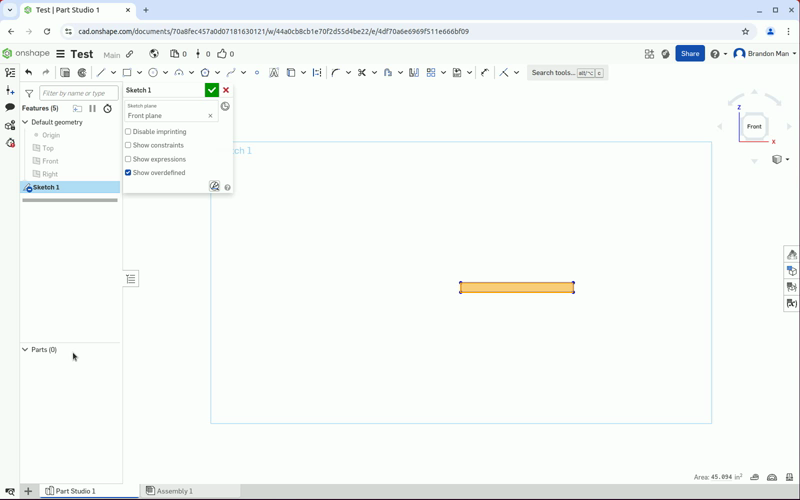
key(shift+e)
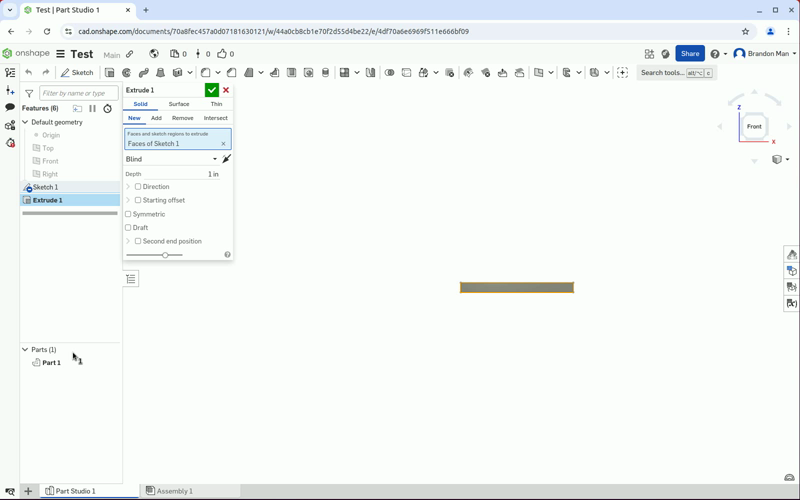
mouse_move(143, 106)
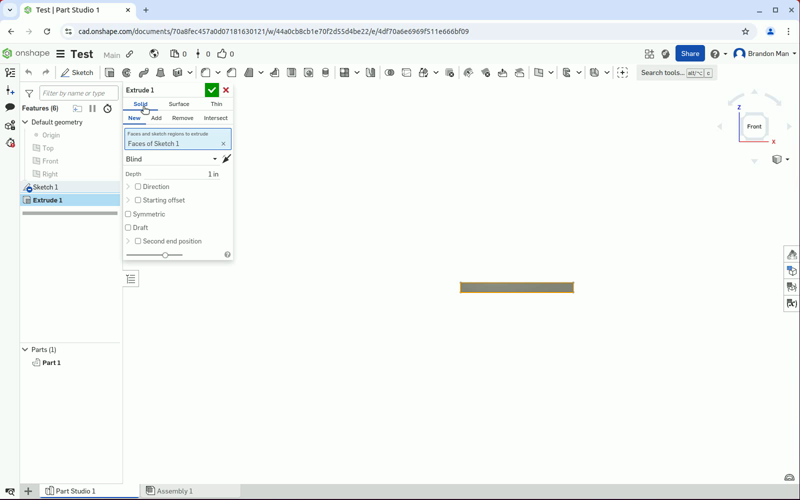
click(143, 106)
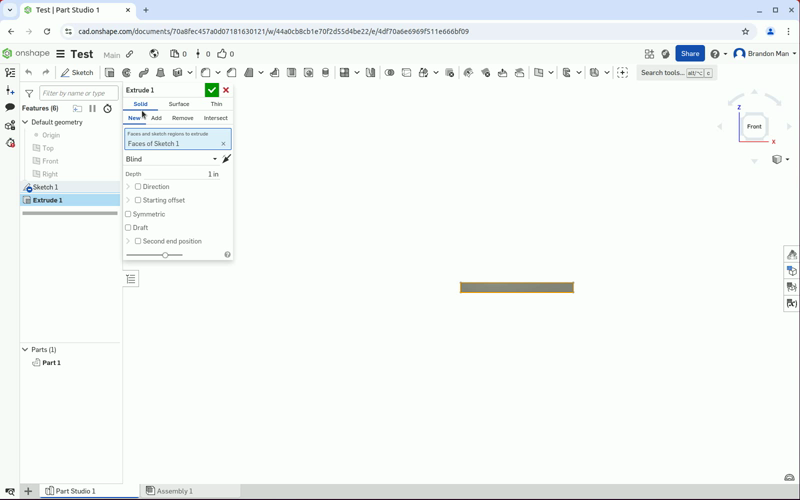
mouse_move(137, 120)
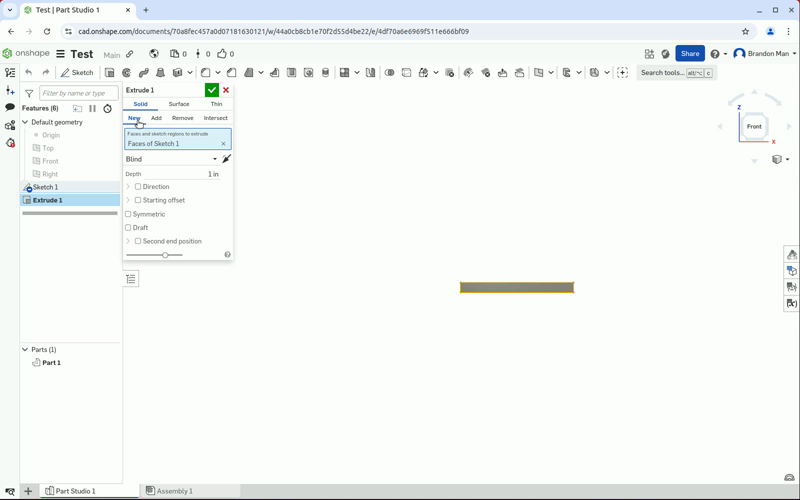
click(137, 120)
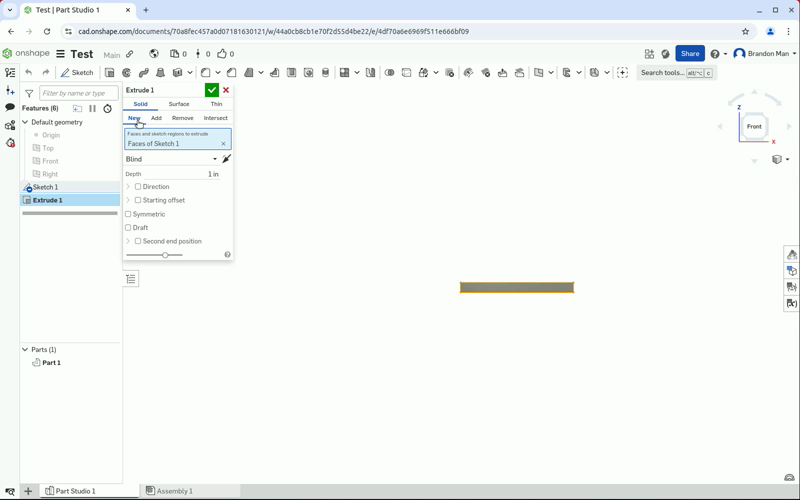
key(tab, 4)
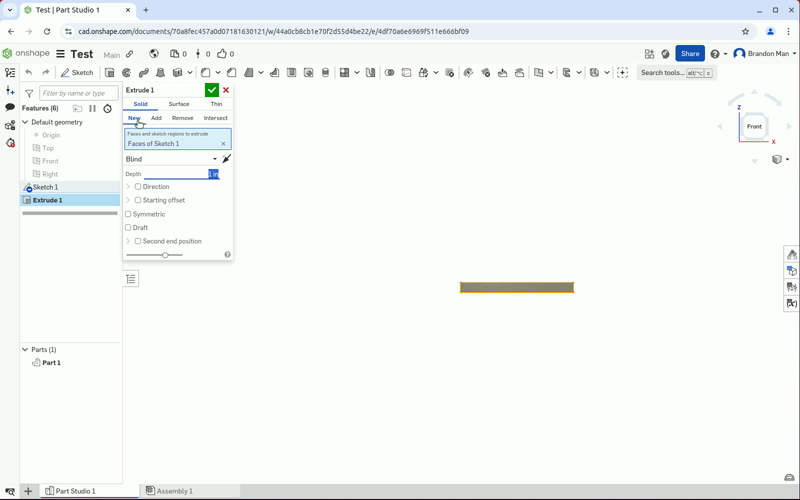
text(0.722)
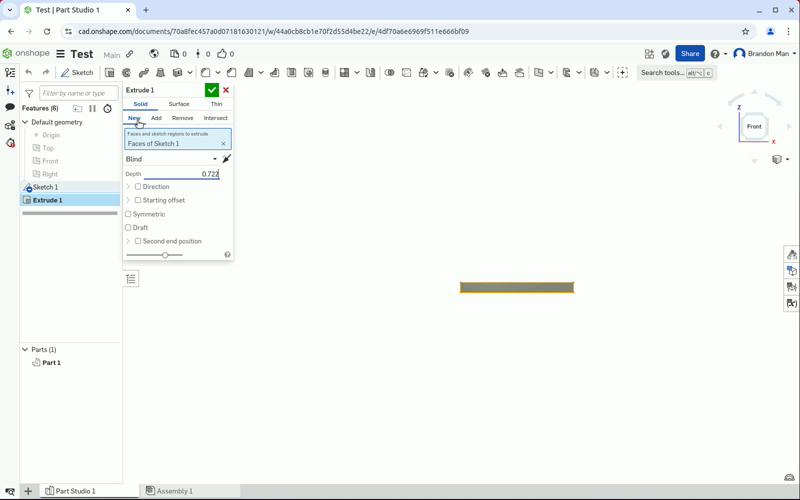
key(enter)
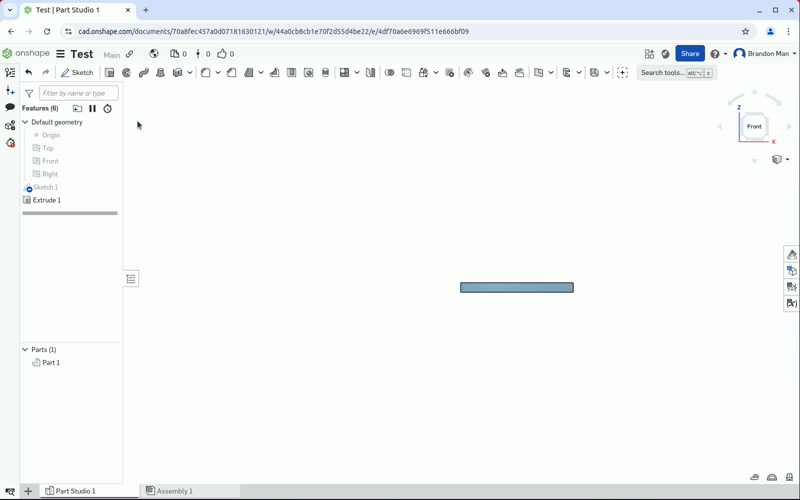
key(shift+h)
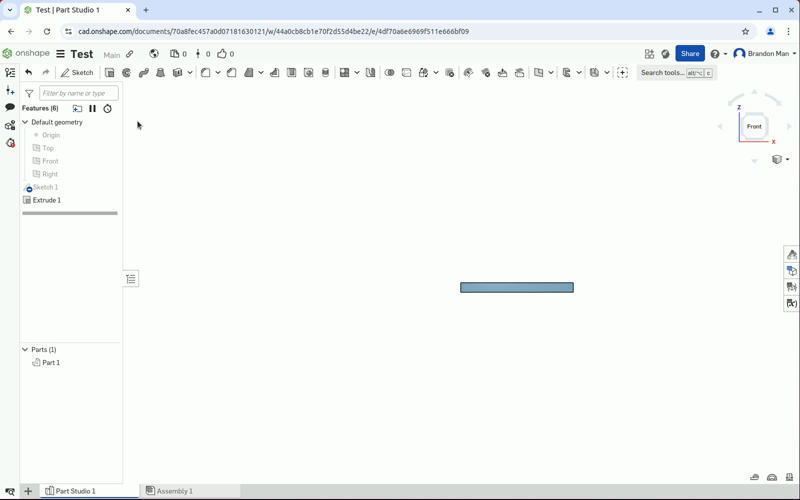
key(shift+h)
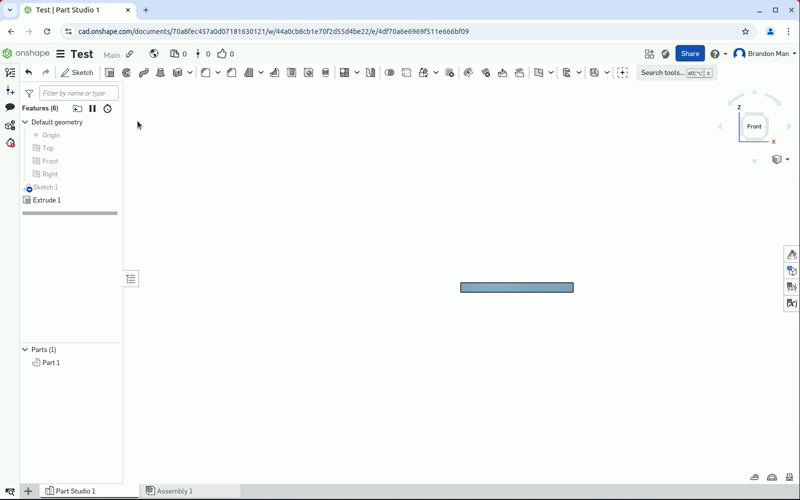
mouse_move(73, 189)
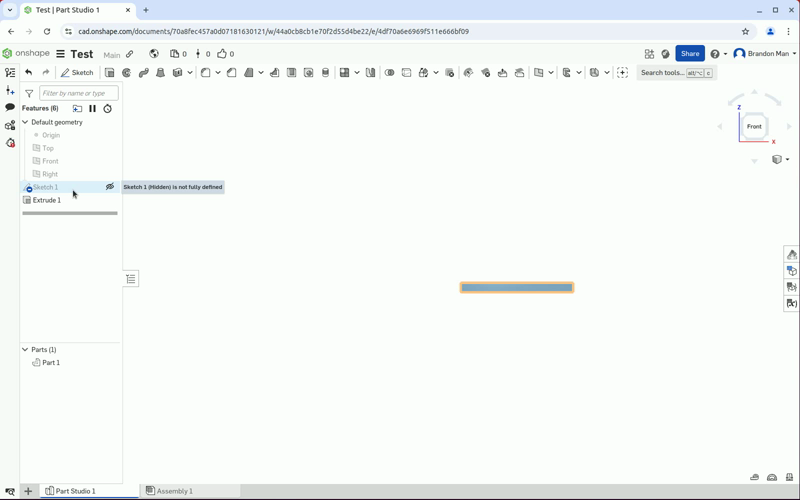
click(73, 189)
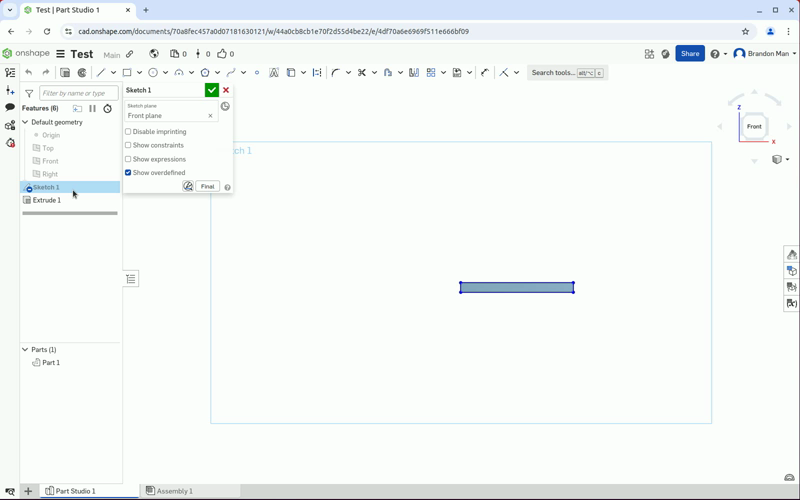
mouse_move(229, 92)
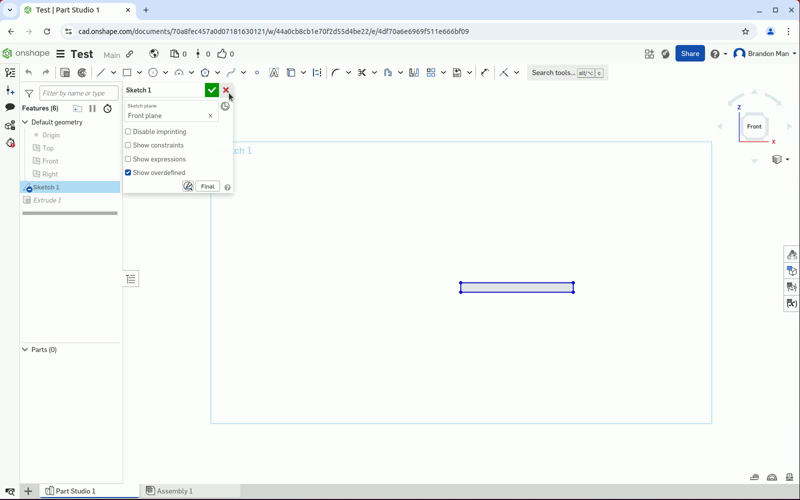
click(229, 92)
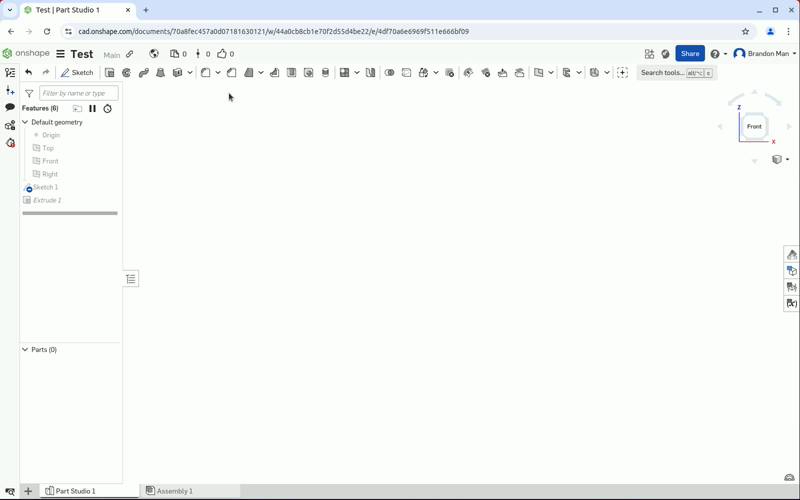
mouse_move(73, 352)
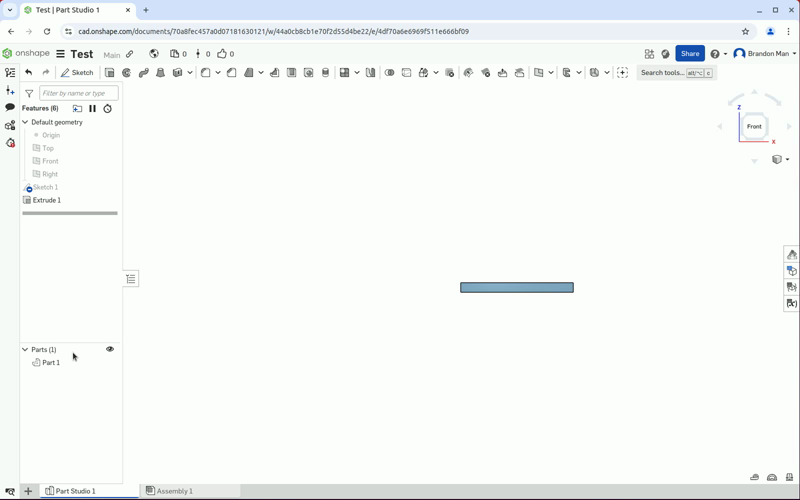
key(y)
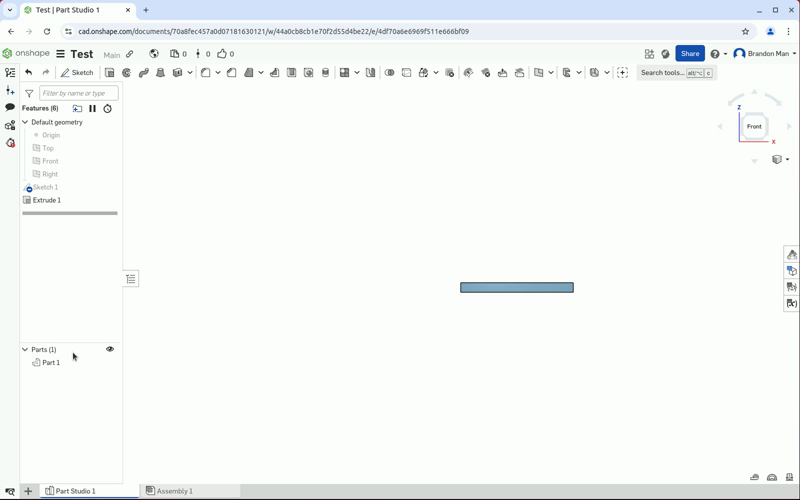
key(shift+p)
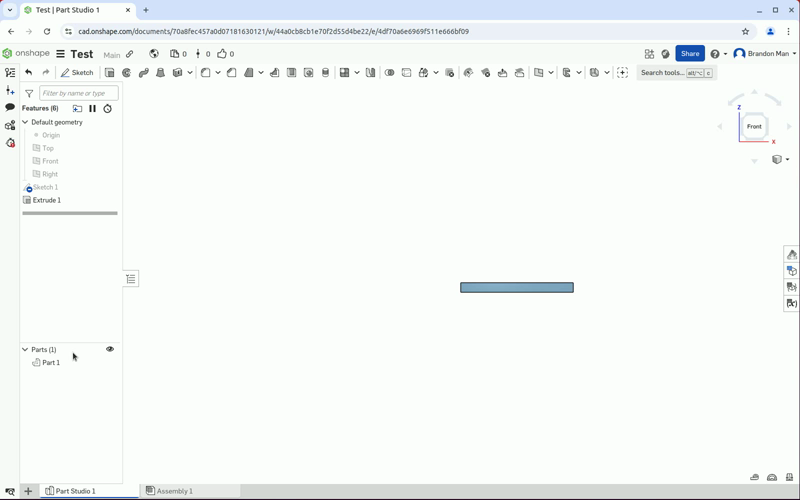
key(space)
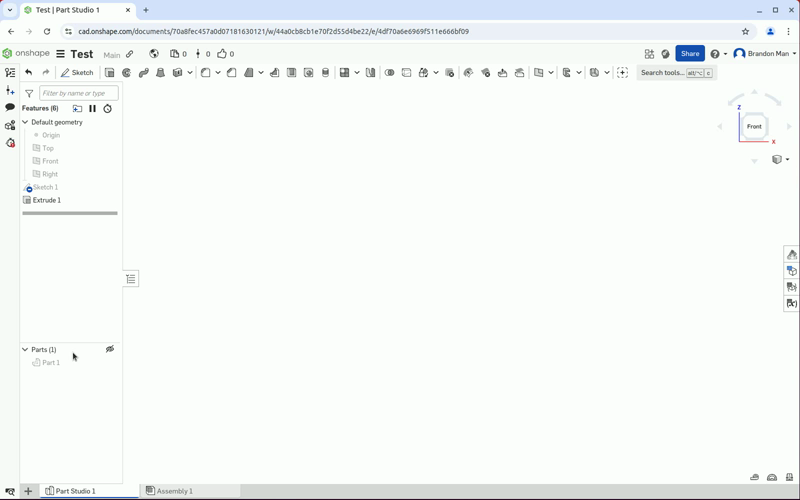
key_down(shift)
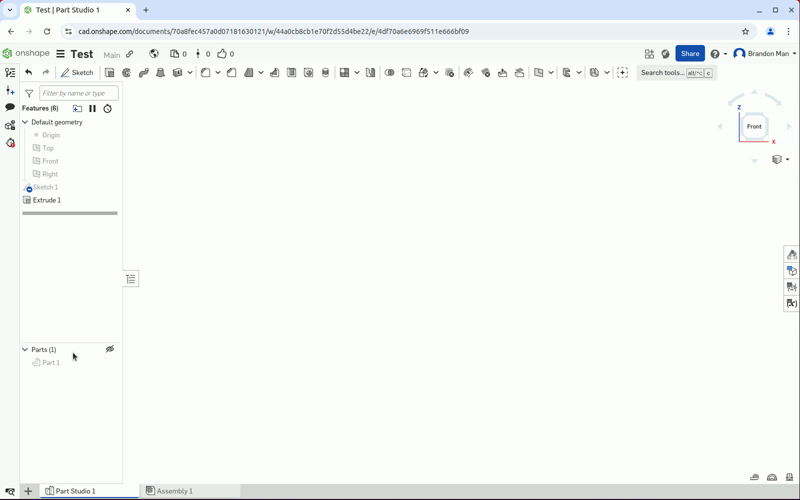
key(down)
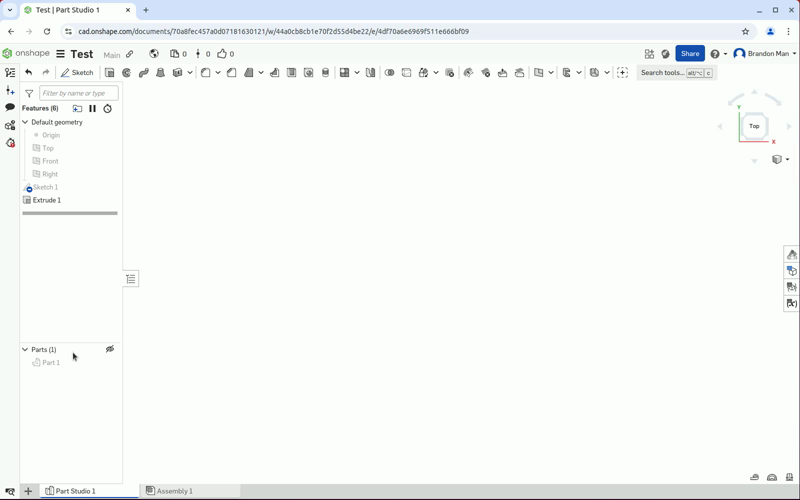
key_up(shift)
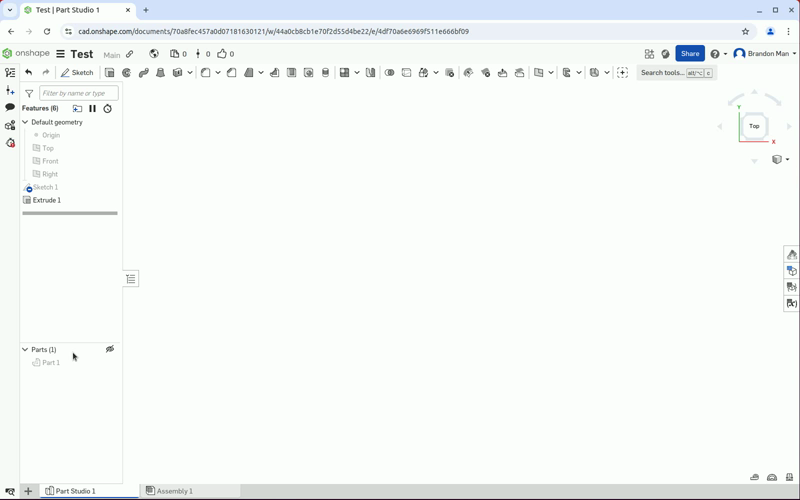
mouse_move(73, 352)
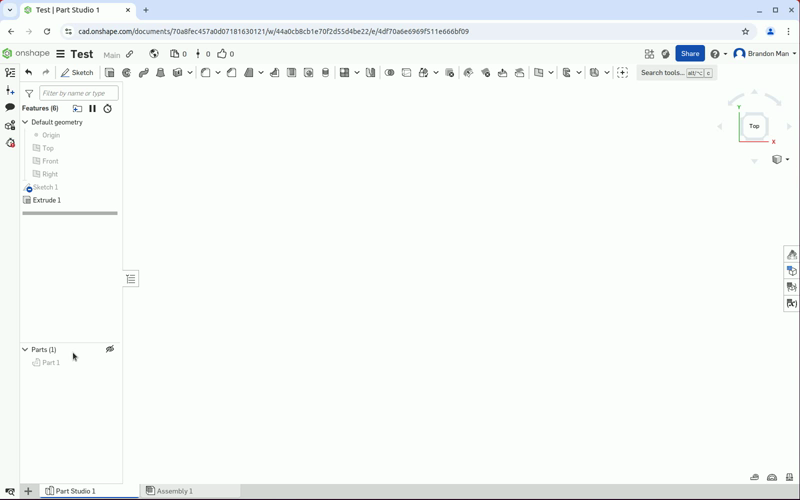
key(shift+y)
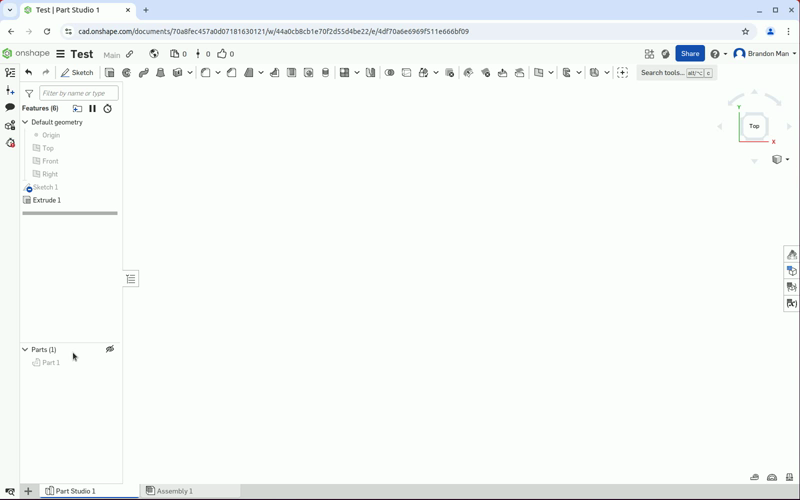
key(shift+s)
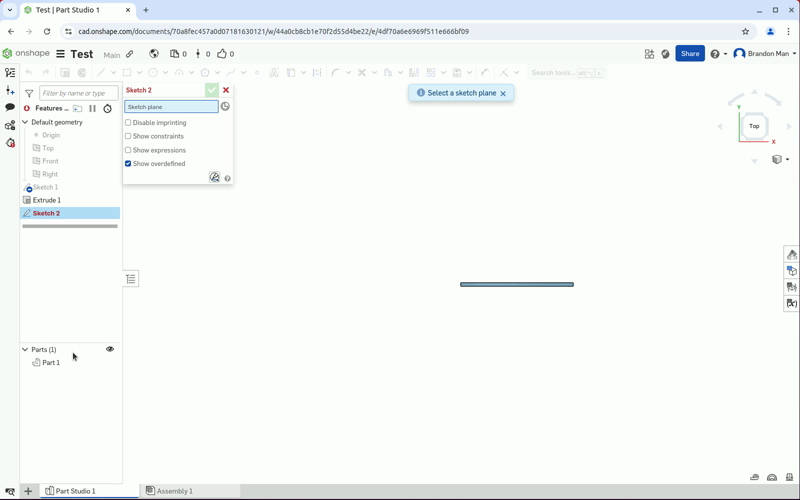
mouse_move(73, 150)
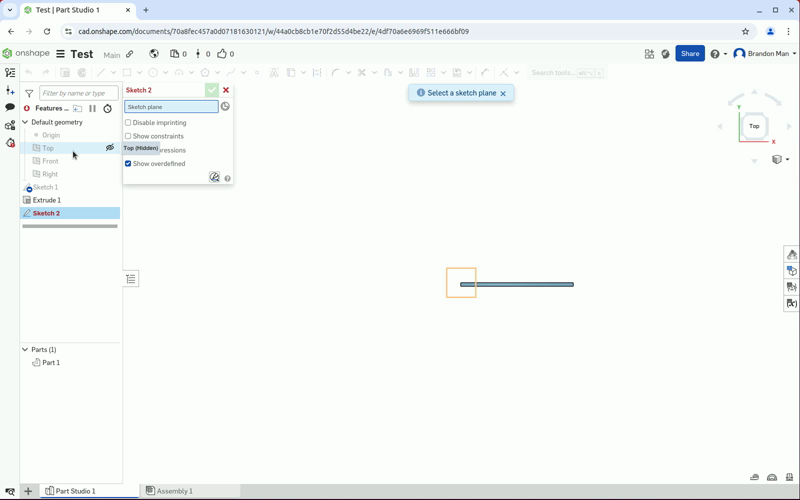
click(73, 150)
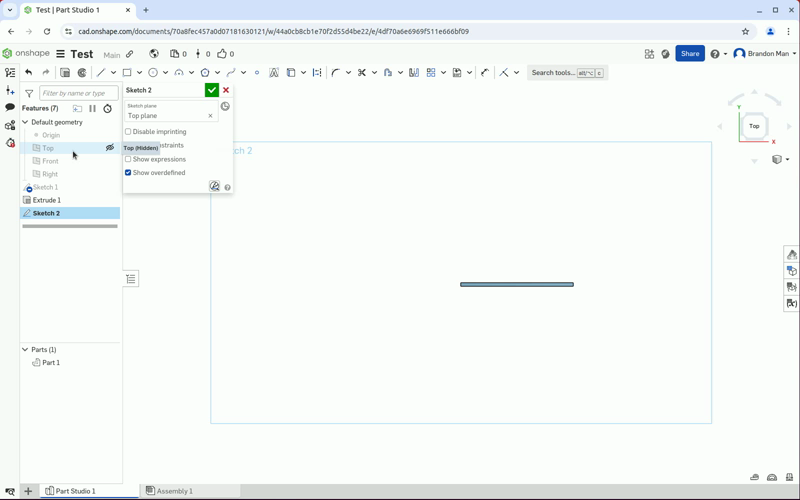
mouse_move(73, 352)
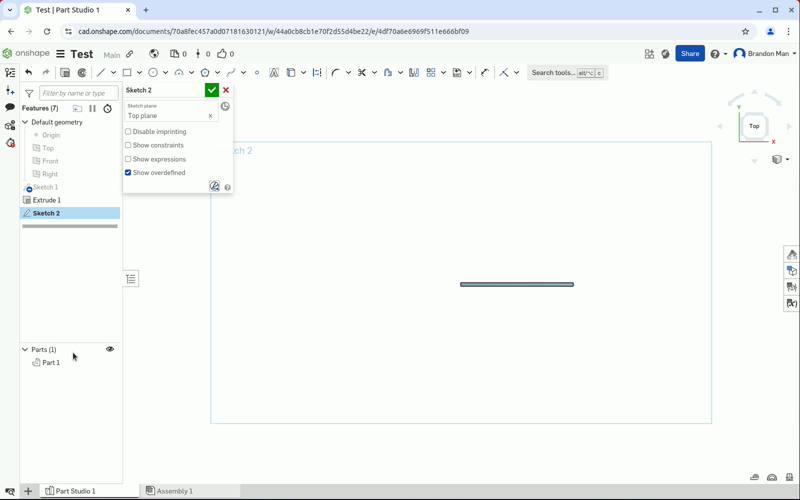
key(y)
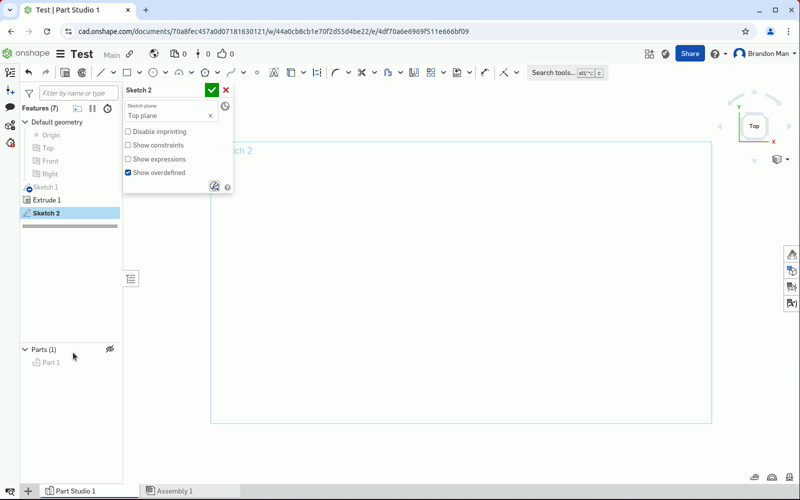
key(c)
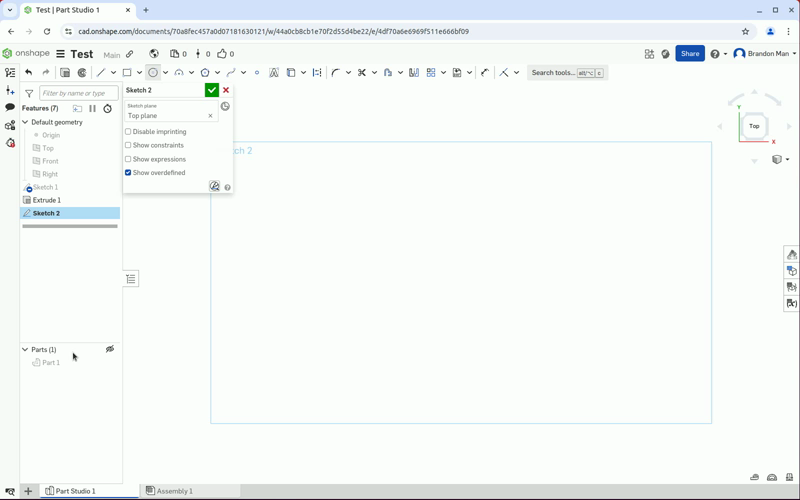
key_down(shift)
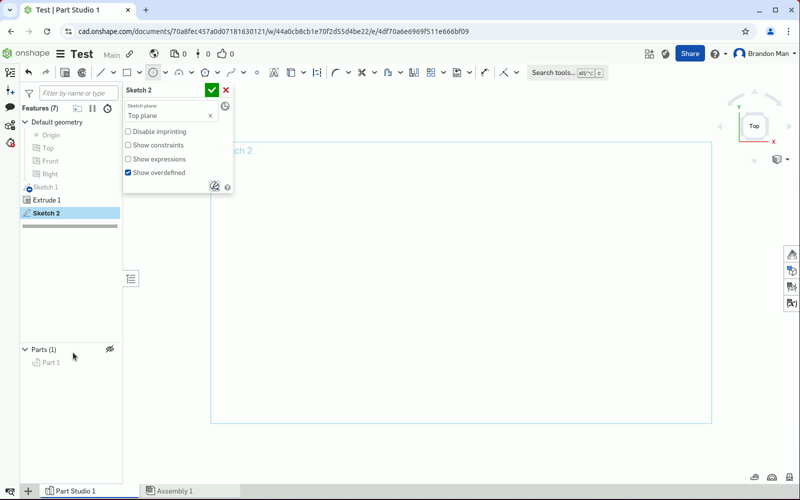
mouse_move(469, 285)
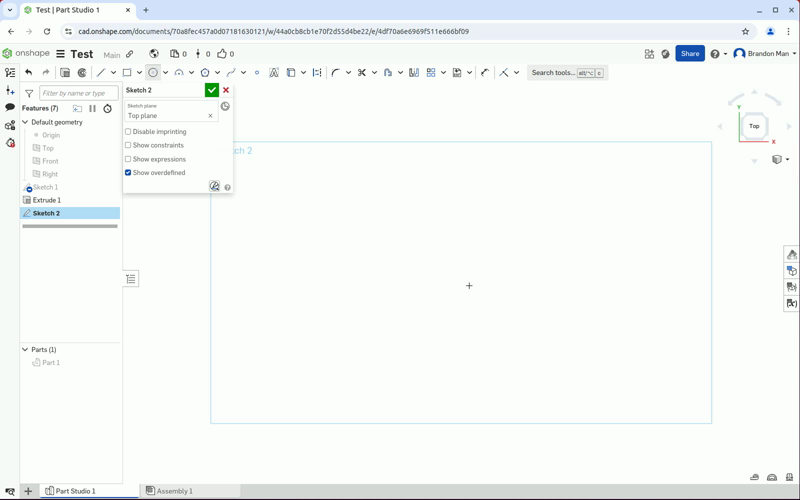
click(469, 285)
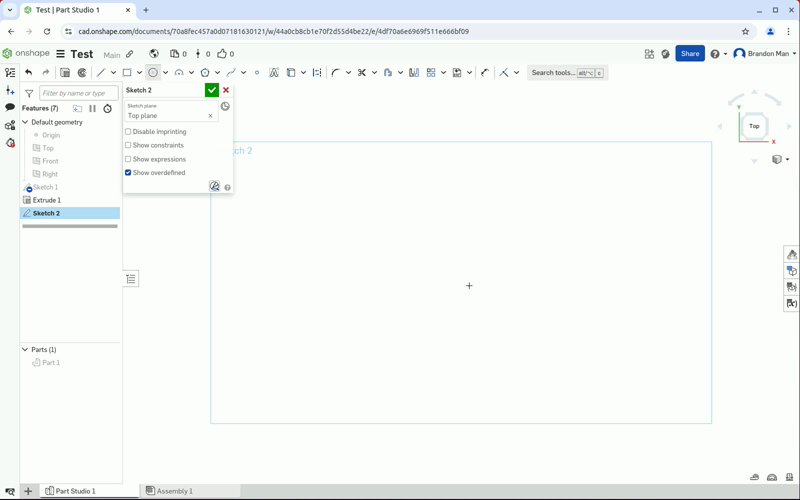
key_up(shift)
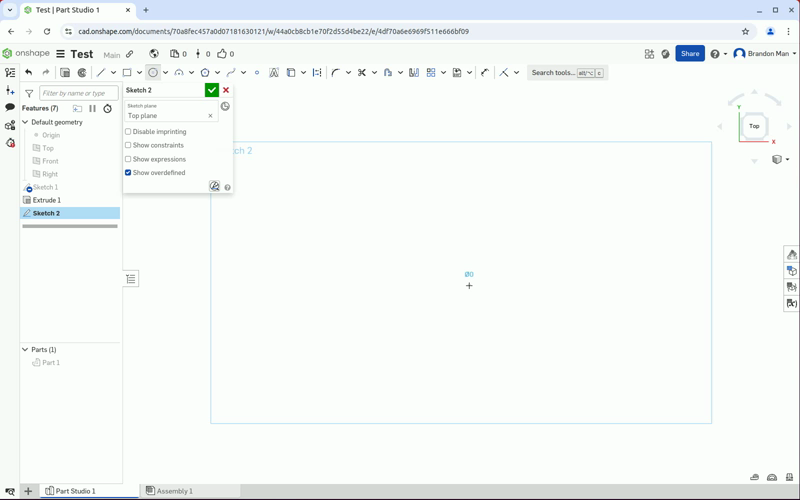
mouse_move(470, 285)
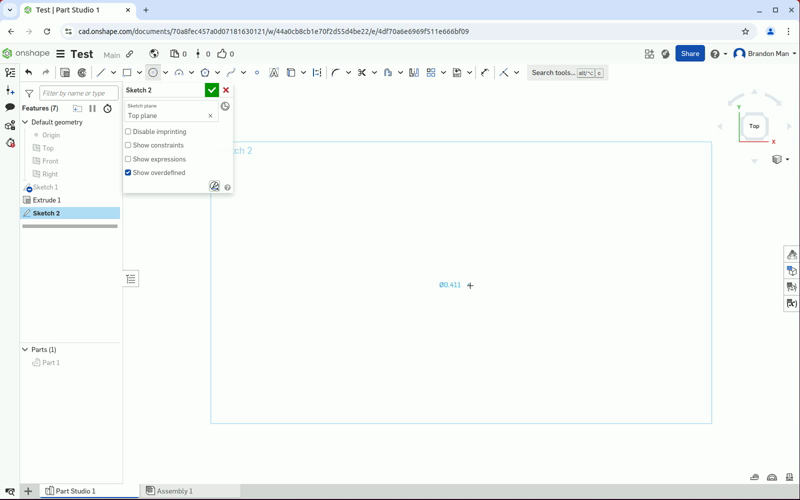
scroll(6)
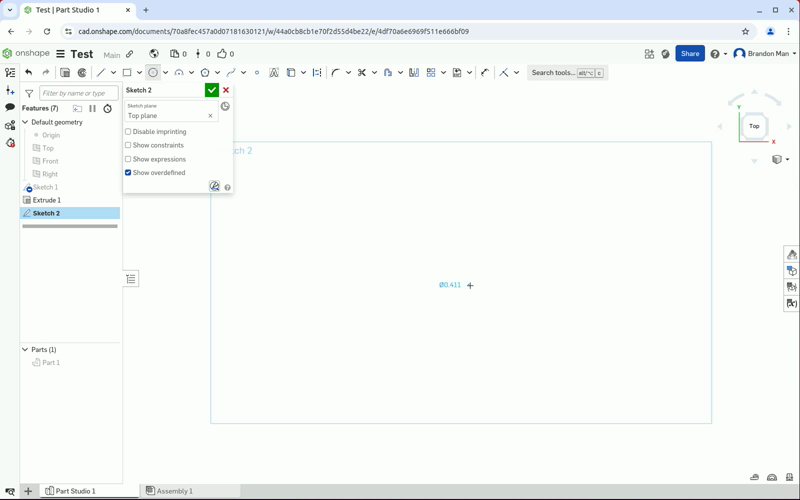
scroll(6)
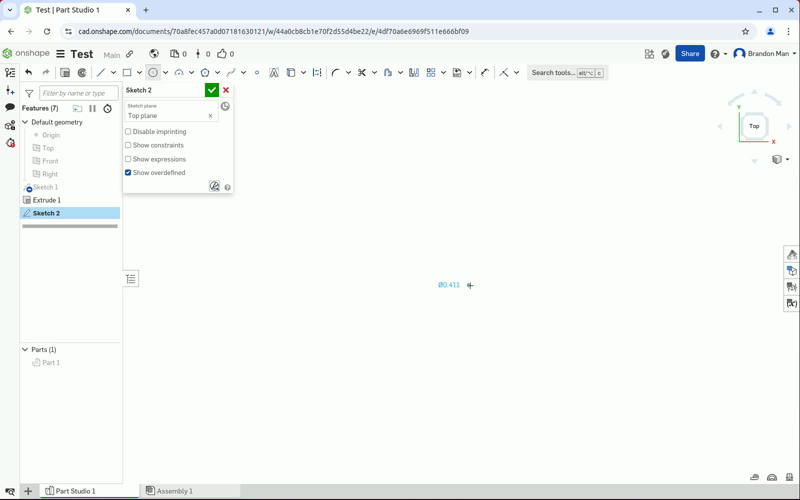
scroll(6)
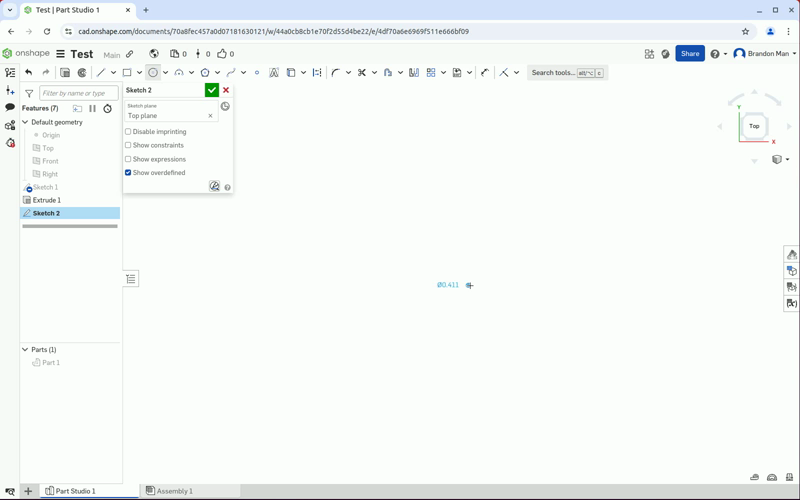
scroll(6)
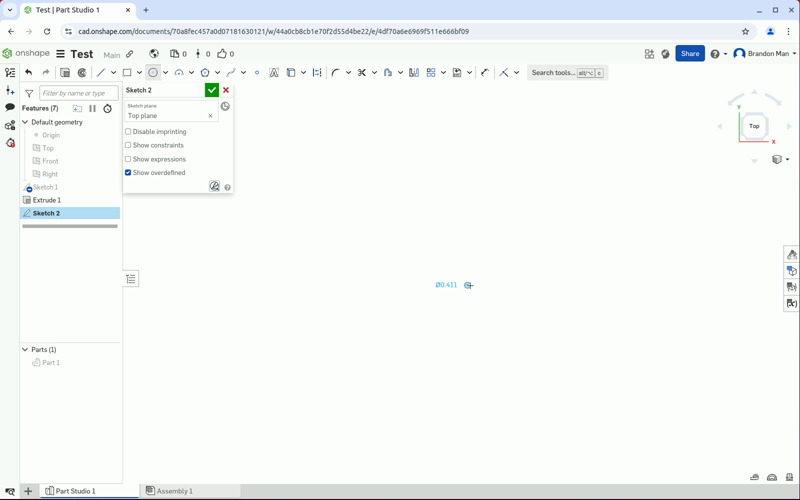
scroll(6)
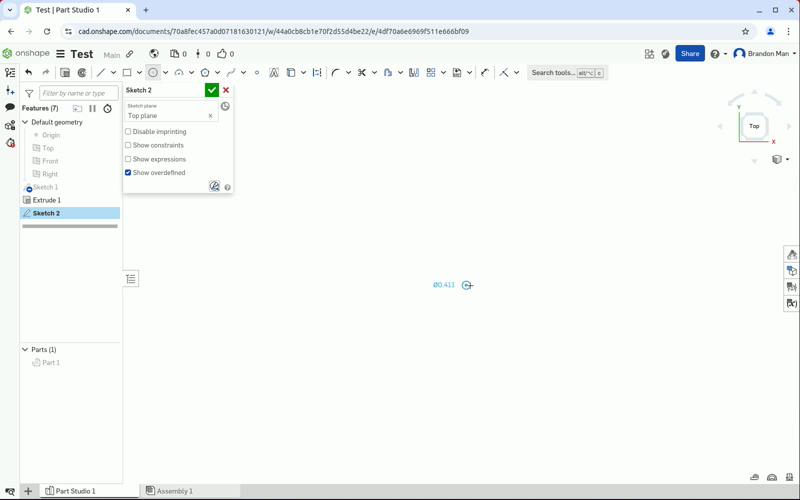
scroll(6)
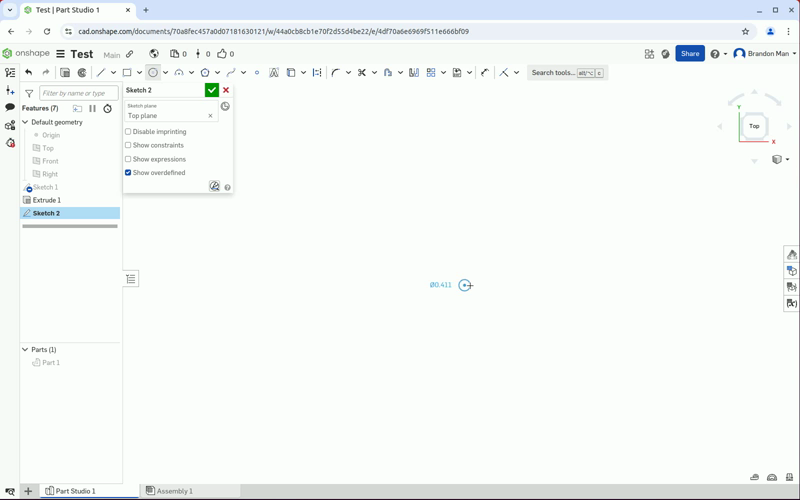
scroll(6)
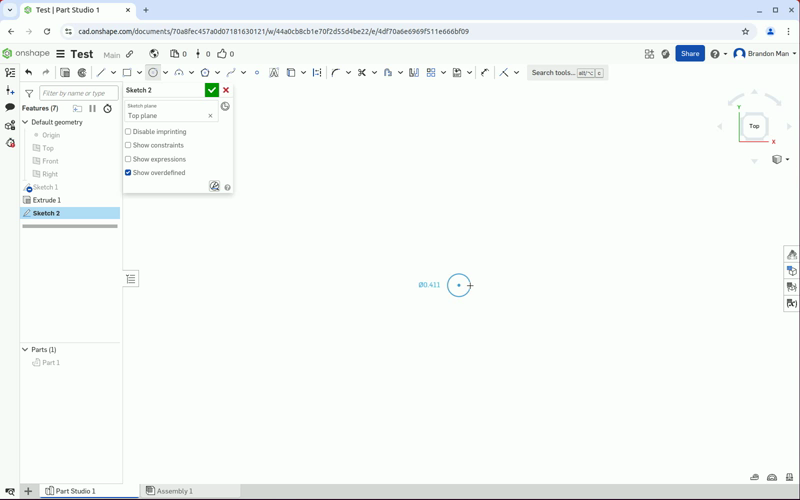
click(470, 285)
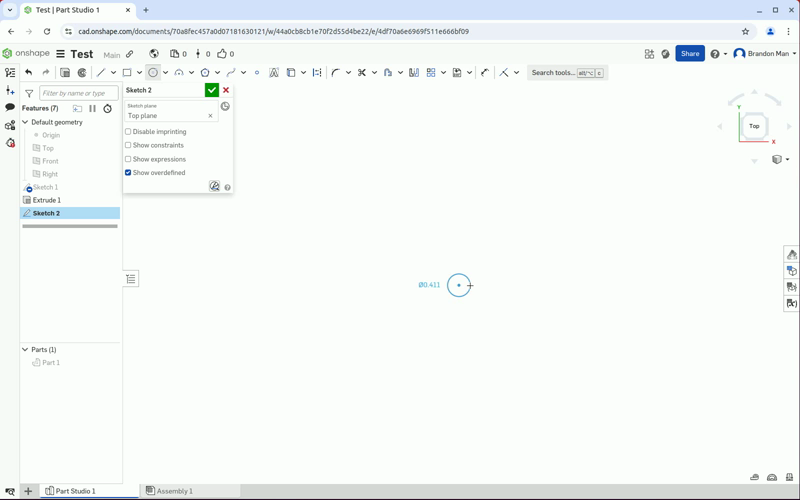
scroll(-6)
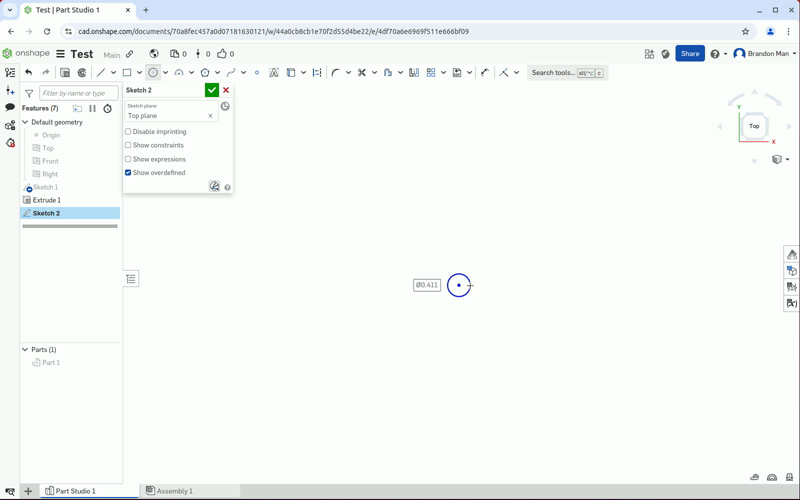
scroll(-6)
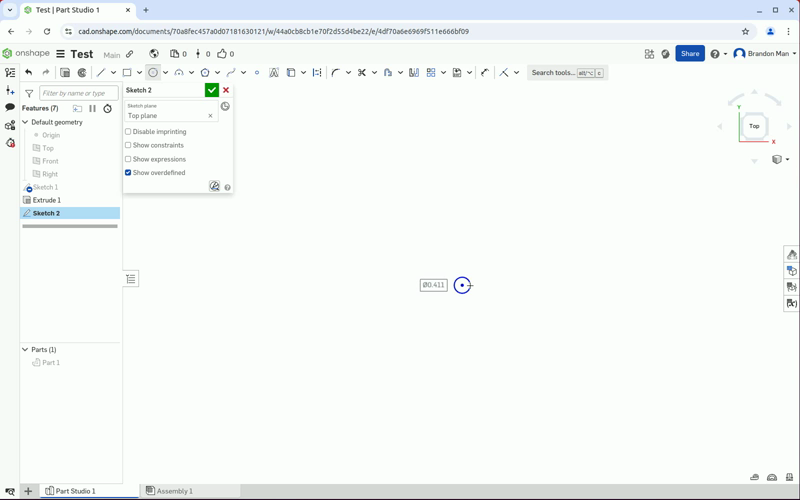
scroll(-6)
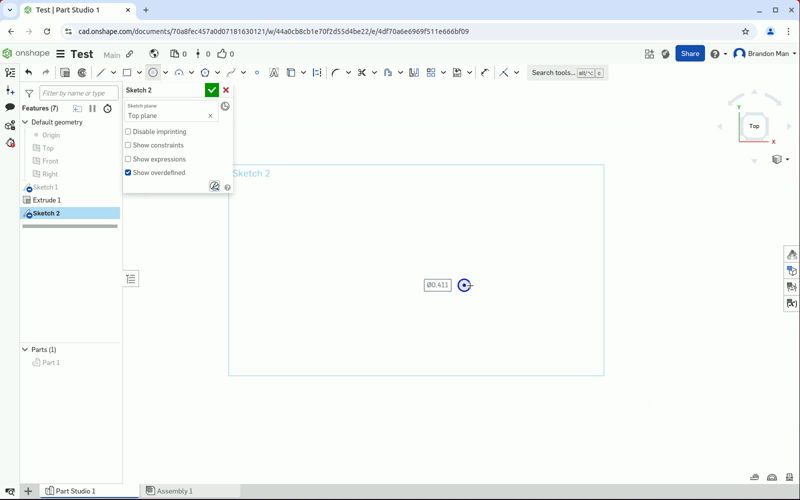
scroll(-6)
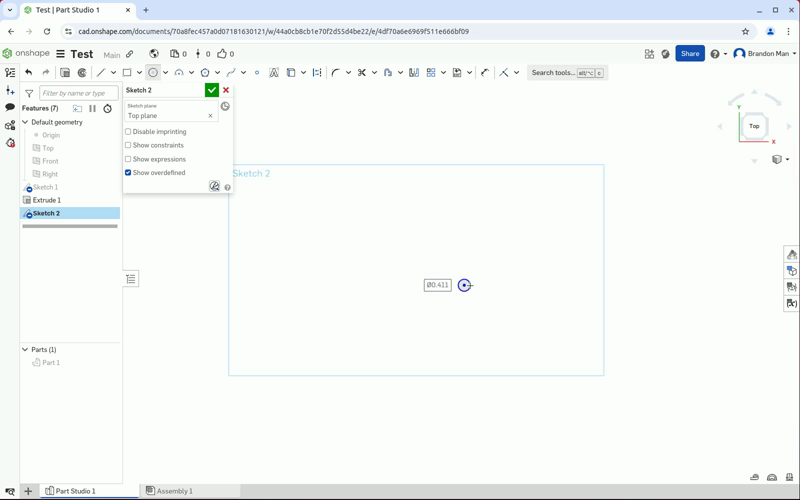
scroll(-6)
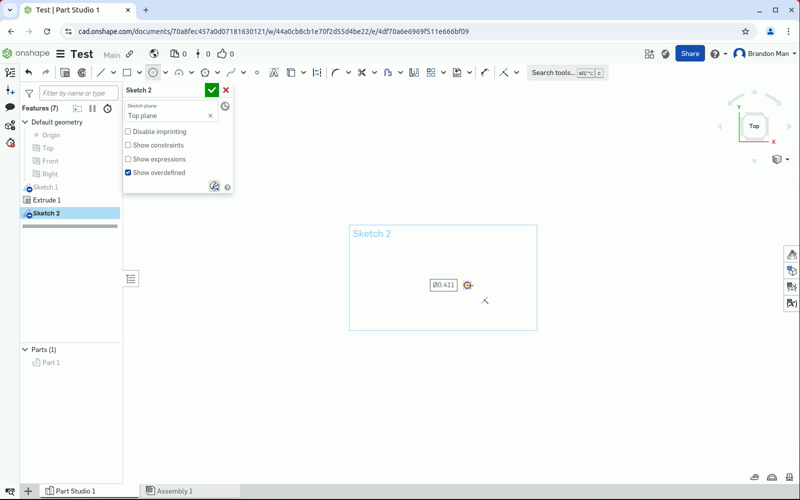
scroll(-6)
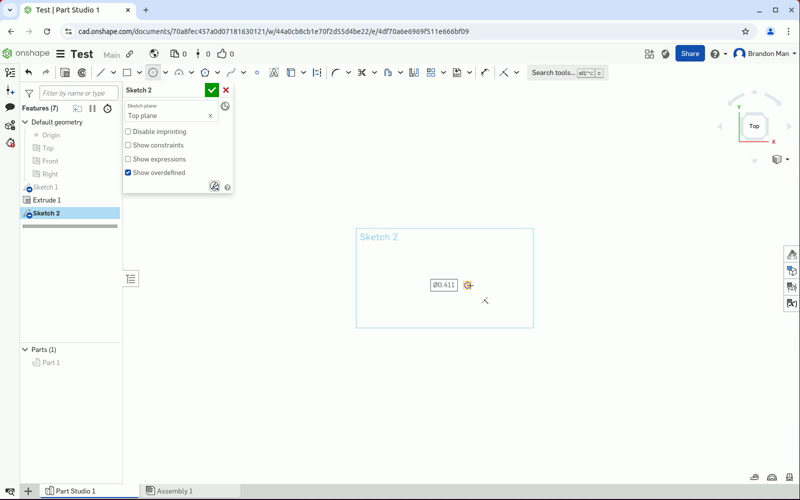
scroll(-6)
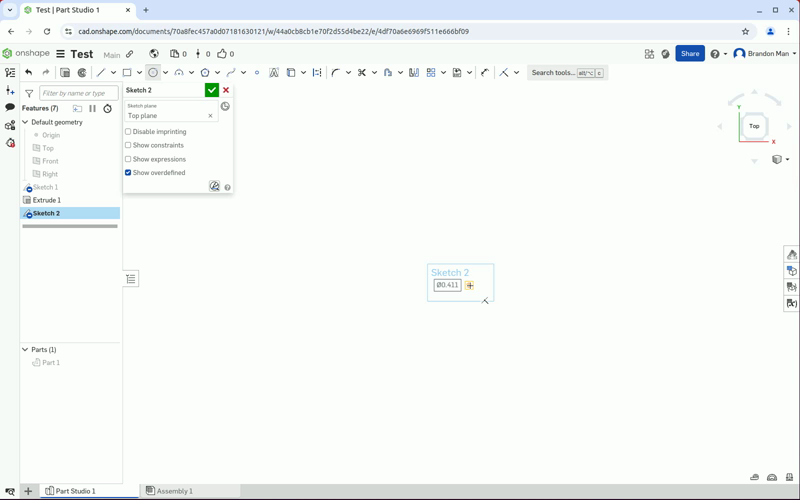
key(esc)
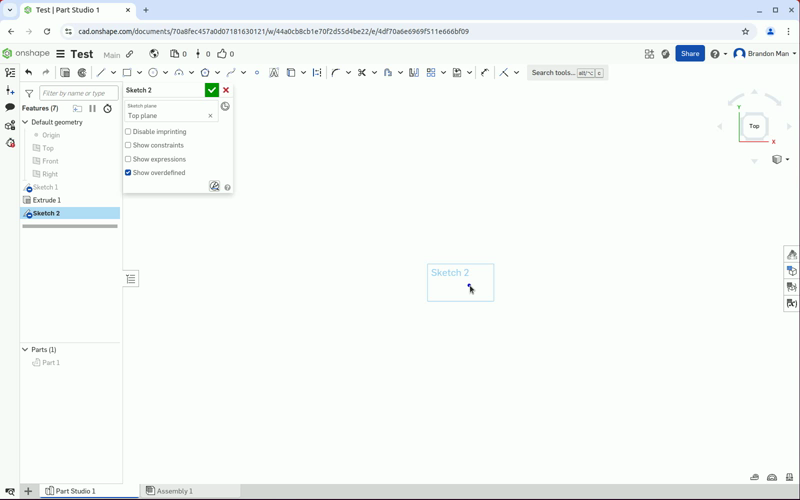
mouse_move(469, 284)
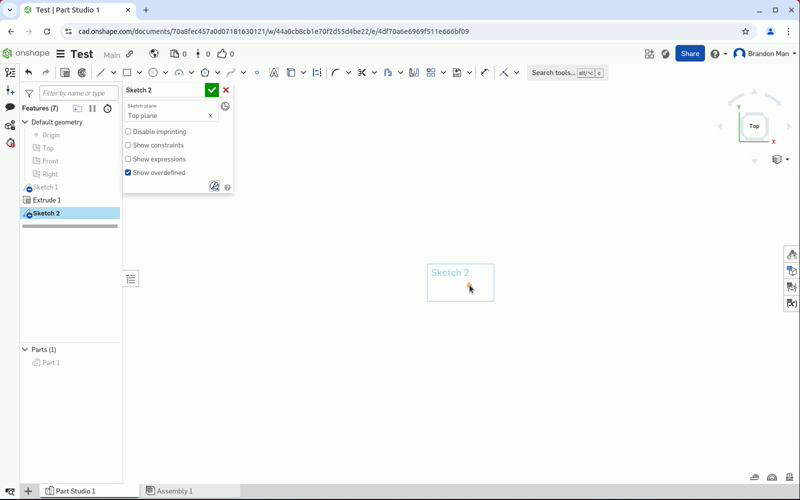
scroll(6)
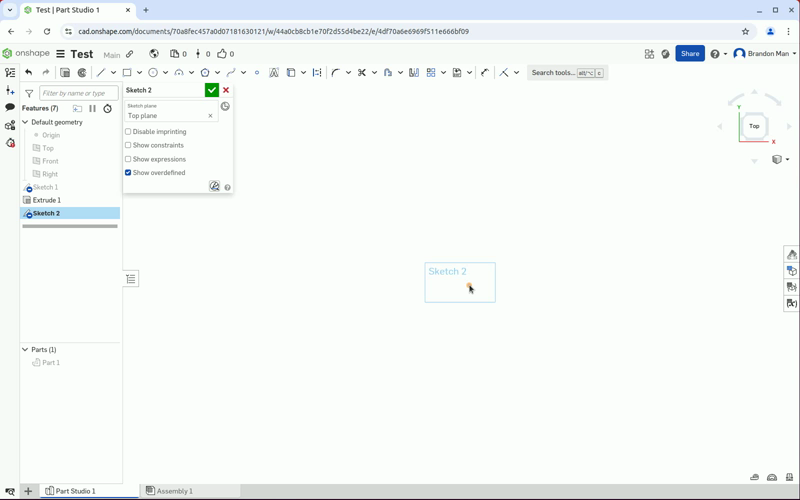
scroll(6)
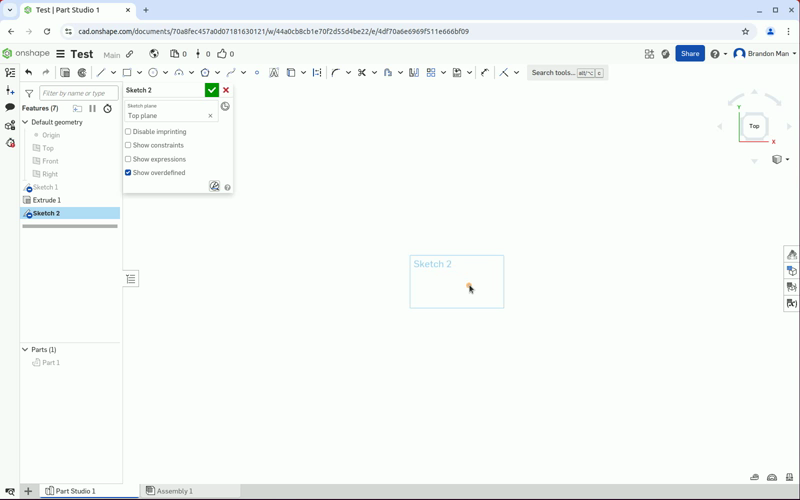
scroll(6)
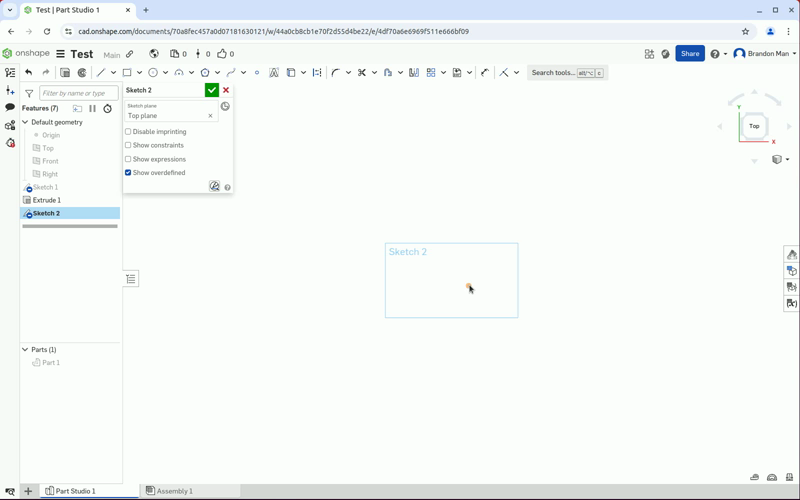
scroll(6)
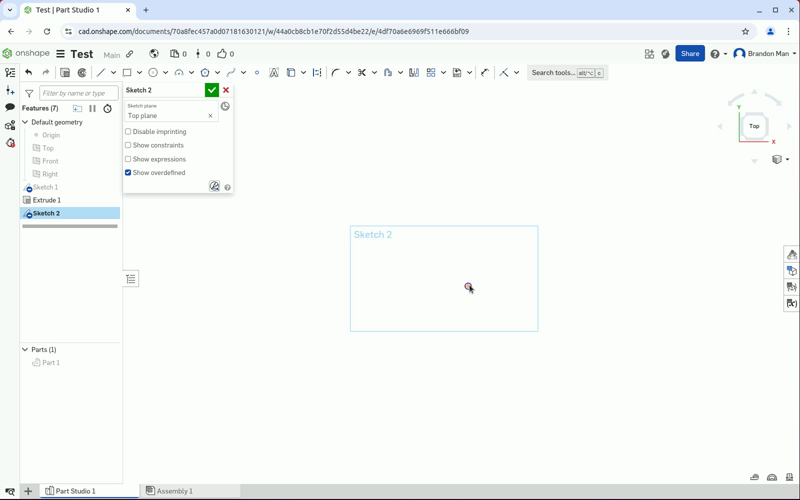
scroll(6)
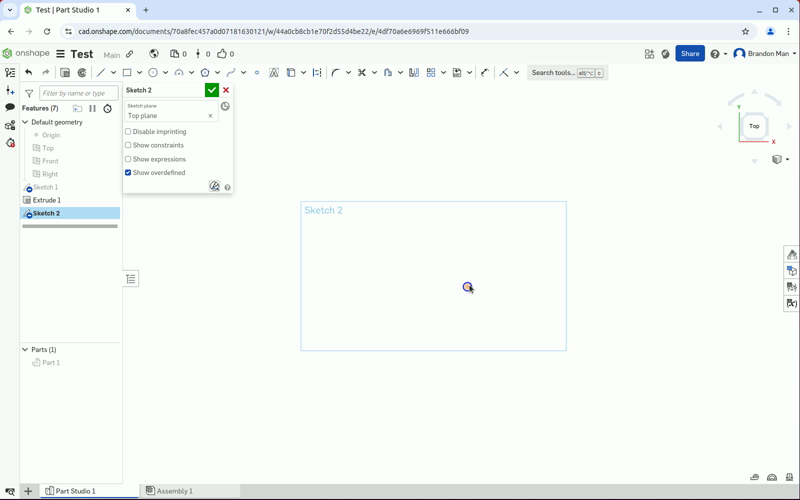
scroll(6)
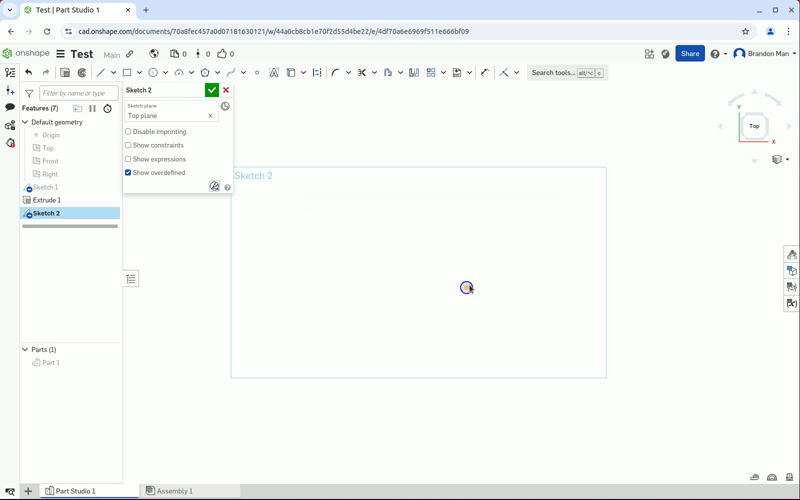
scroll(6)
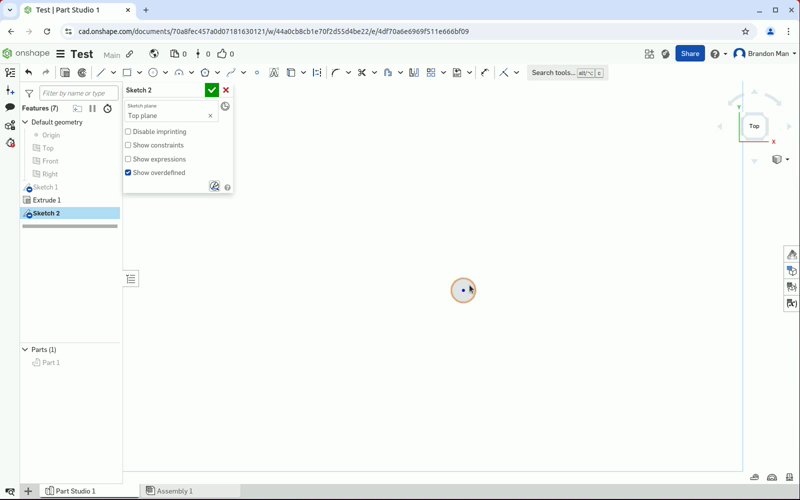
click(469, 284)
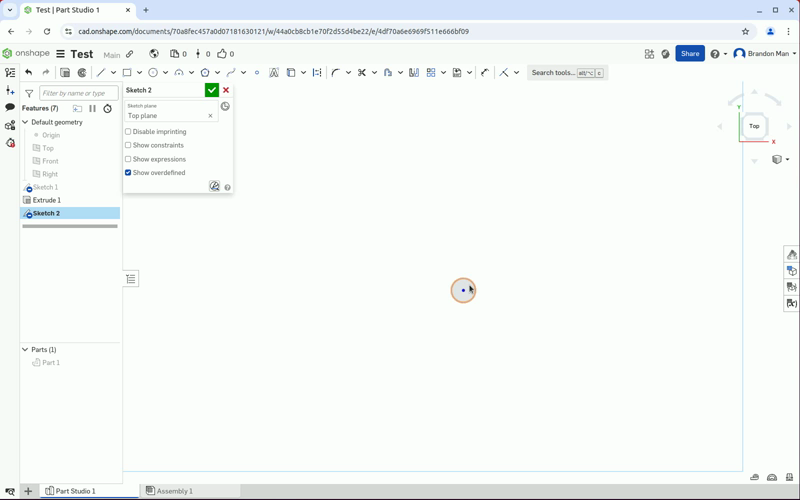
scroll(-6)
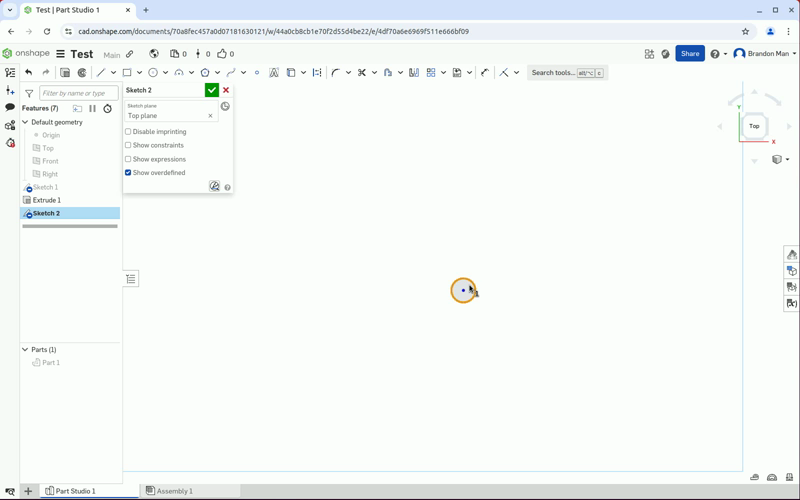
scroll(-6)
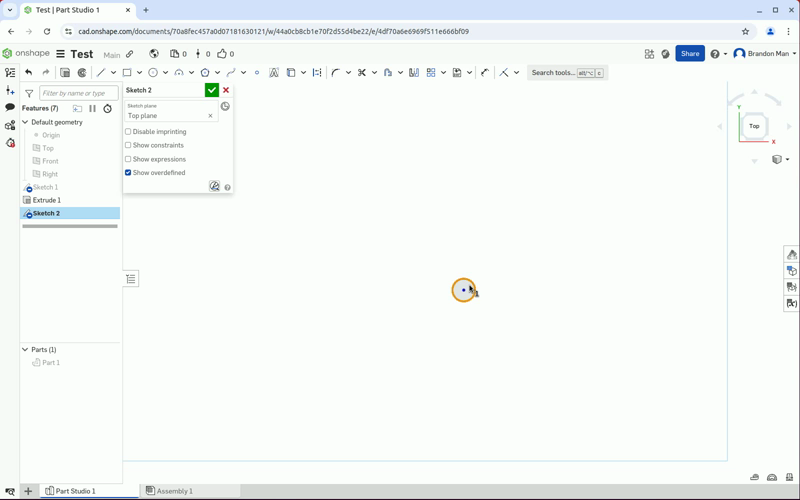
scroll(-6)
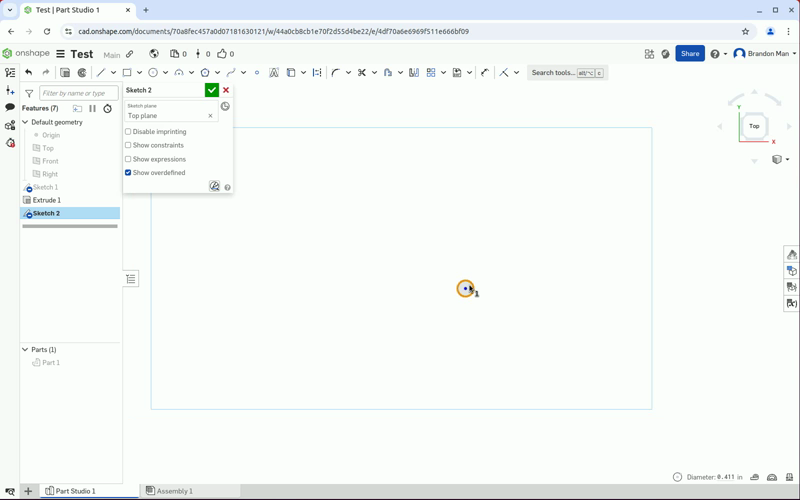
scroll(-6)
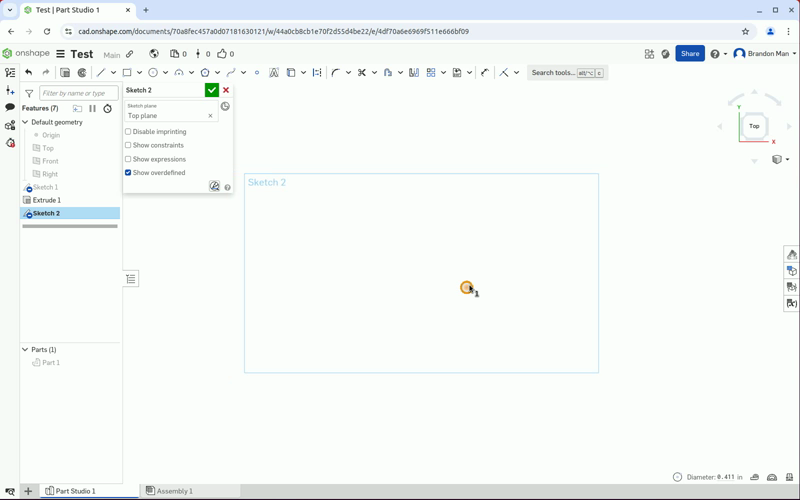
scroll(-6)
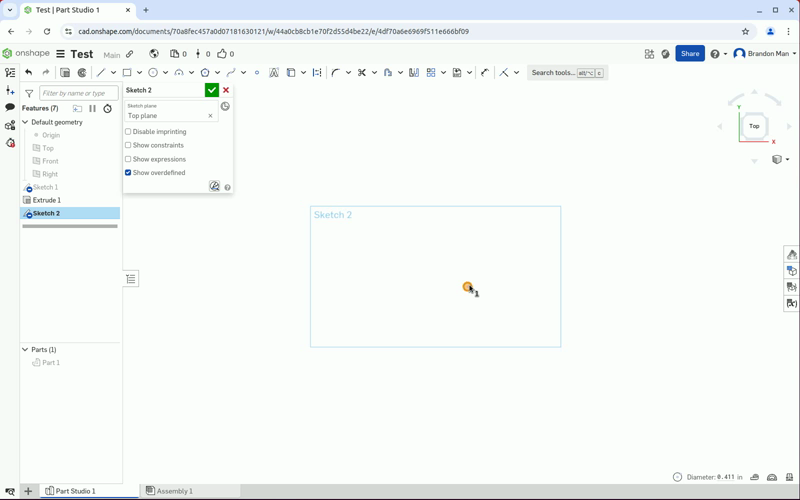
scroll(-6)
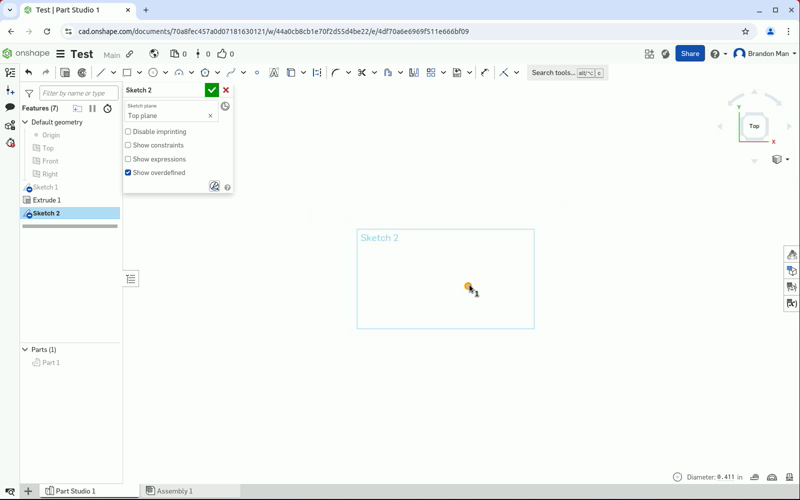
scroll(-6)
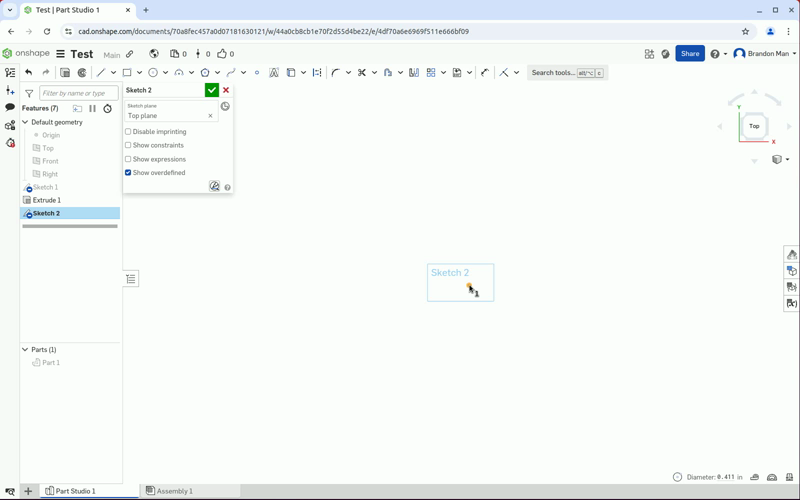
mouse_move(73, 352)
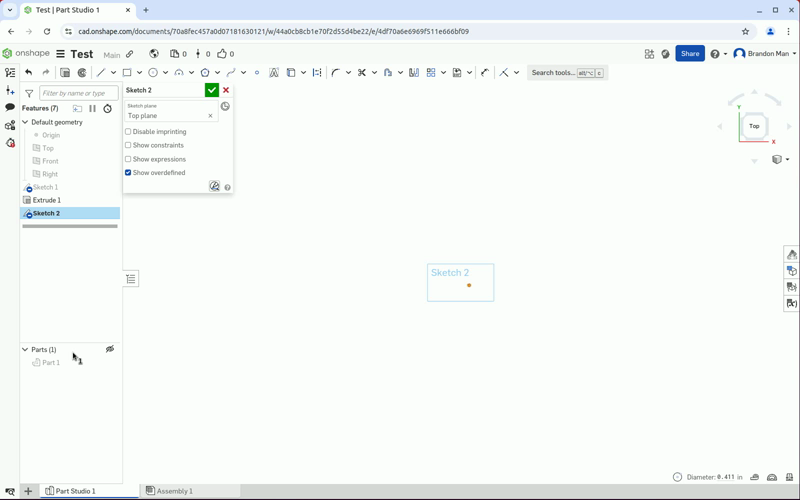
key(shift+y)
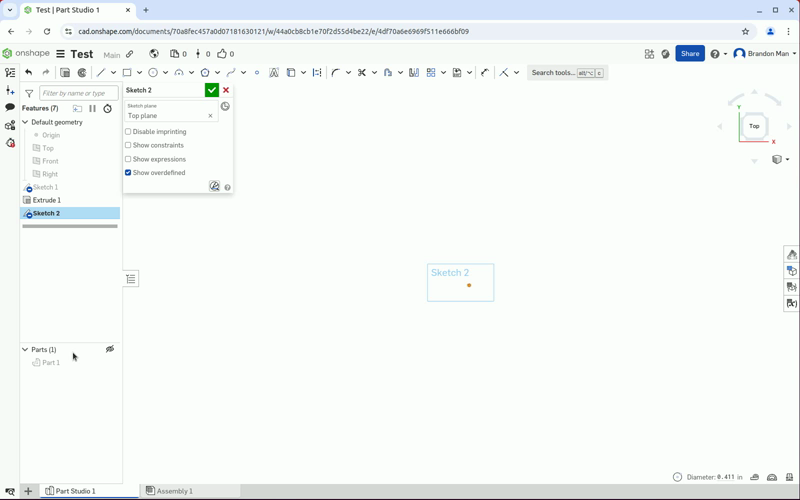
key(shift+e)
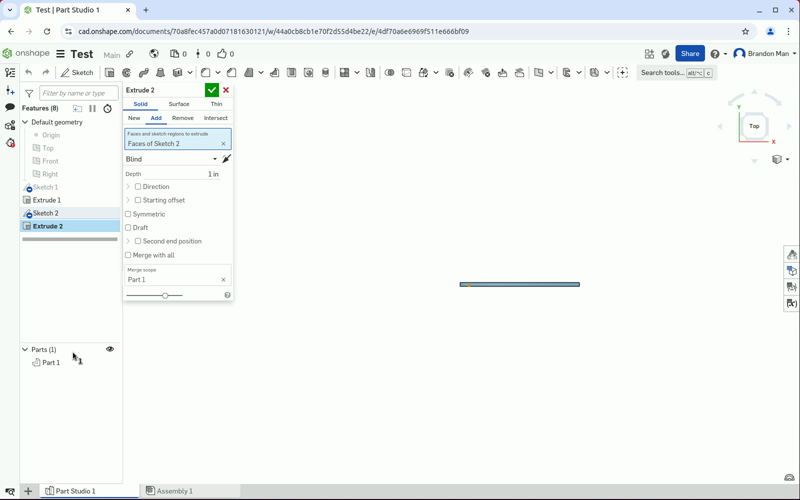
mouse_move(143, 106)
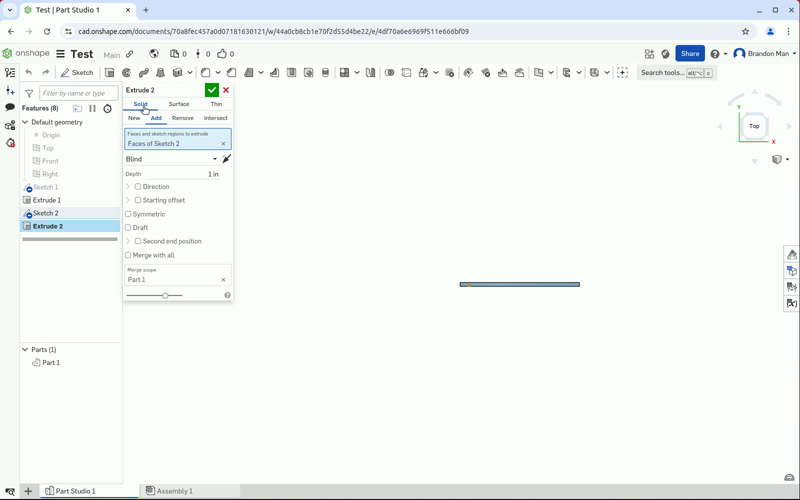
click(143, 106)
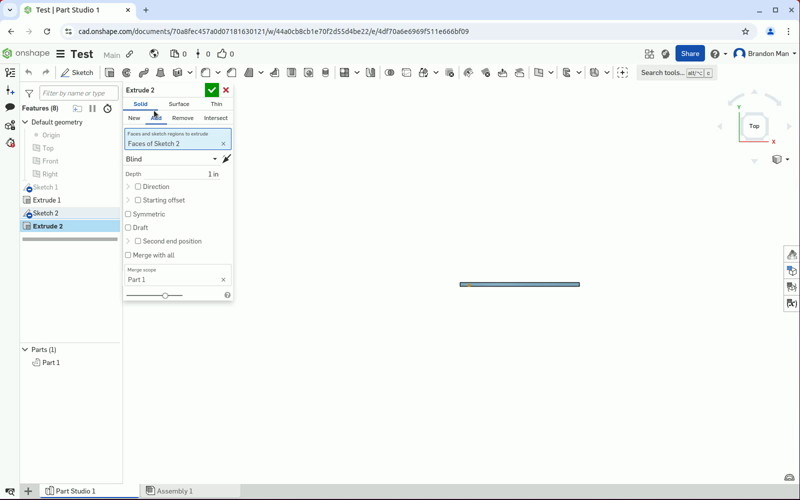
mouse_move(186, 120)
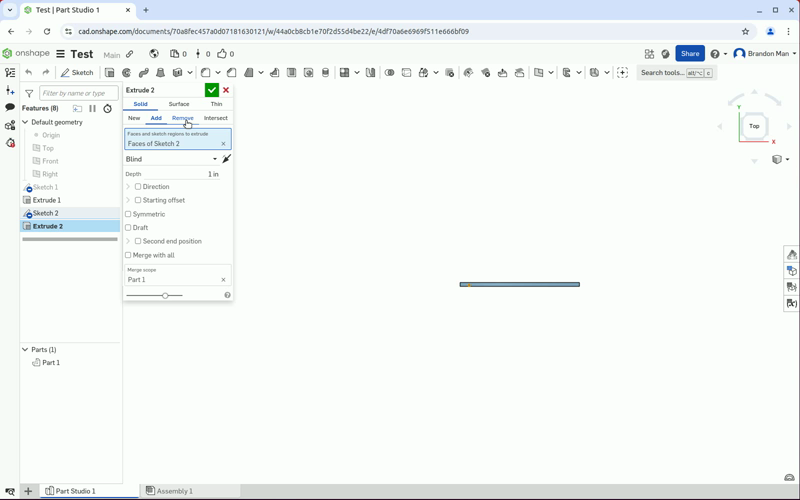
click(186, 120)
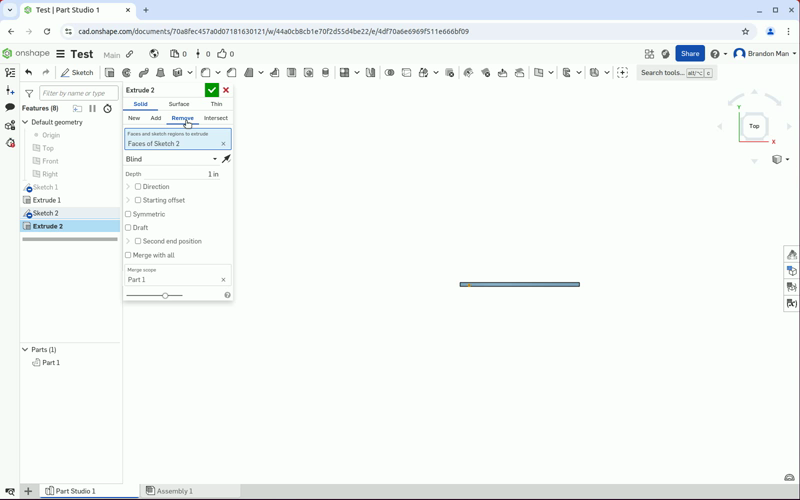
key(tab, 4)
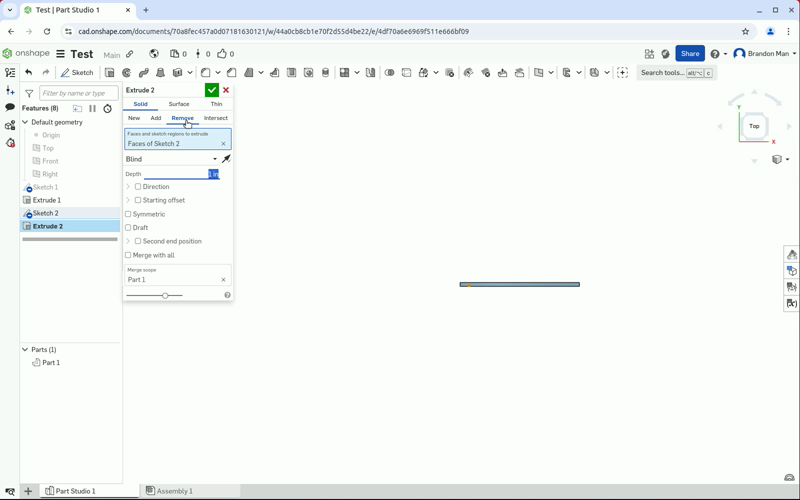
text(0.481)
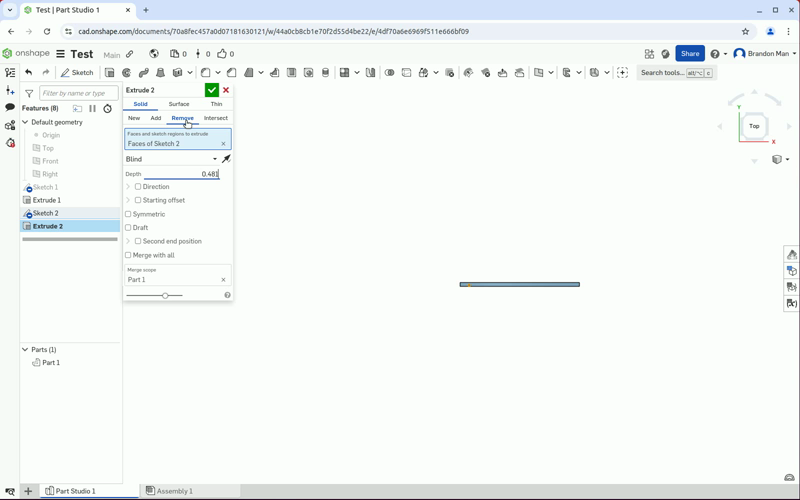
key(tab, 6)
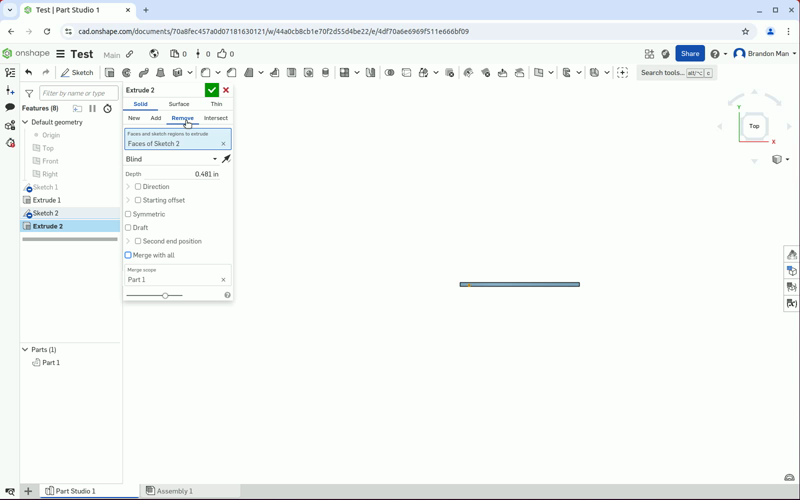
key(space)
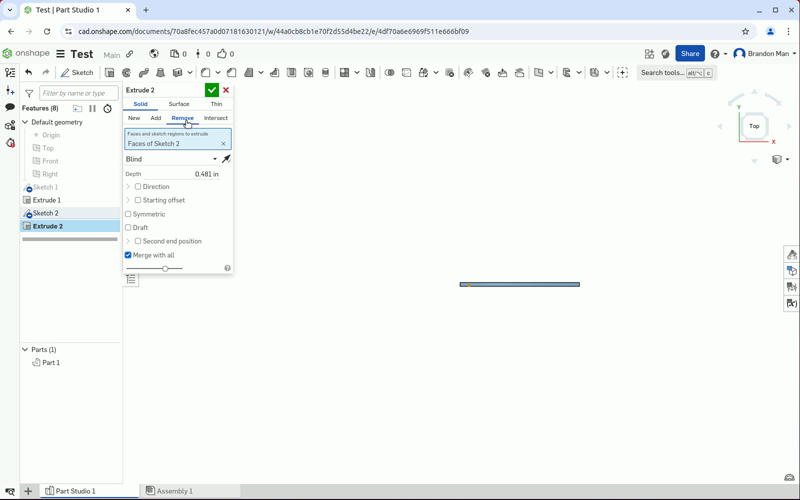
key(enter)
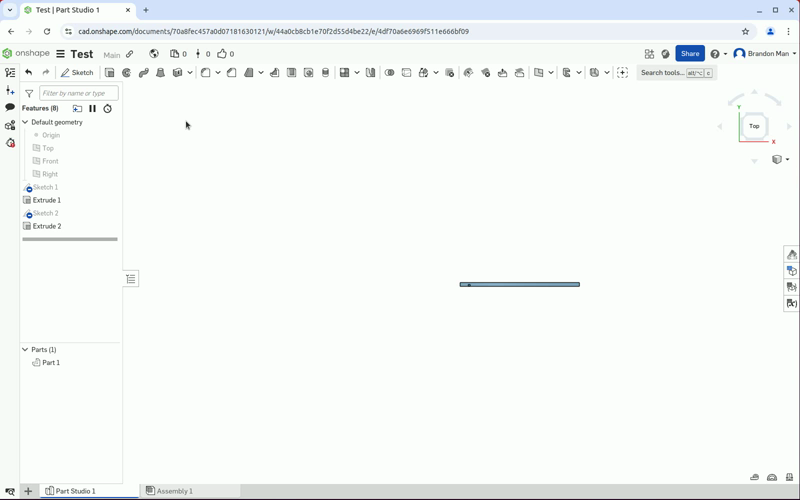
key(shift+h)
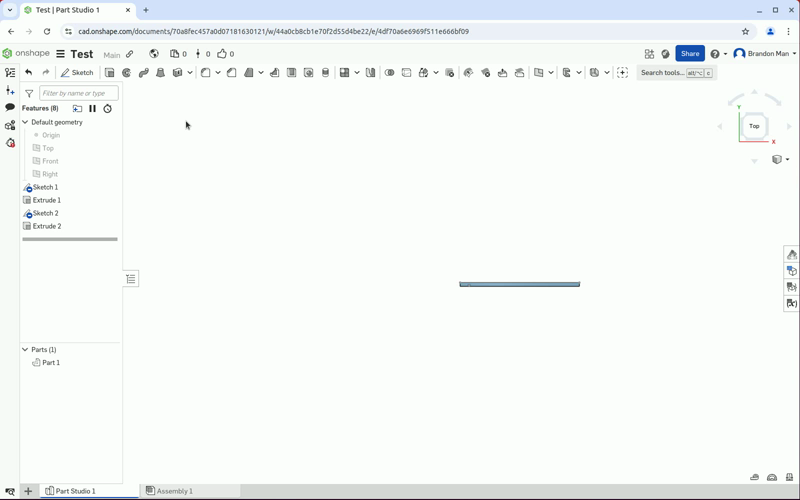
key(shift+h)
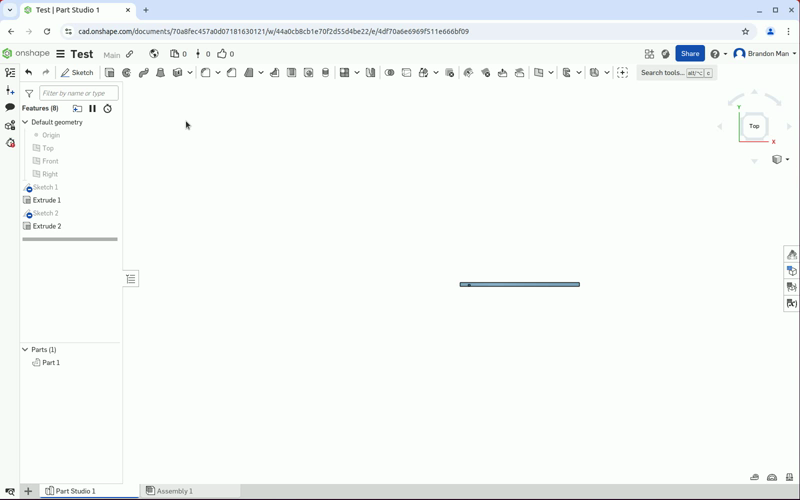
mouse_move(73, 189)
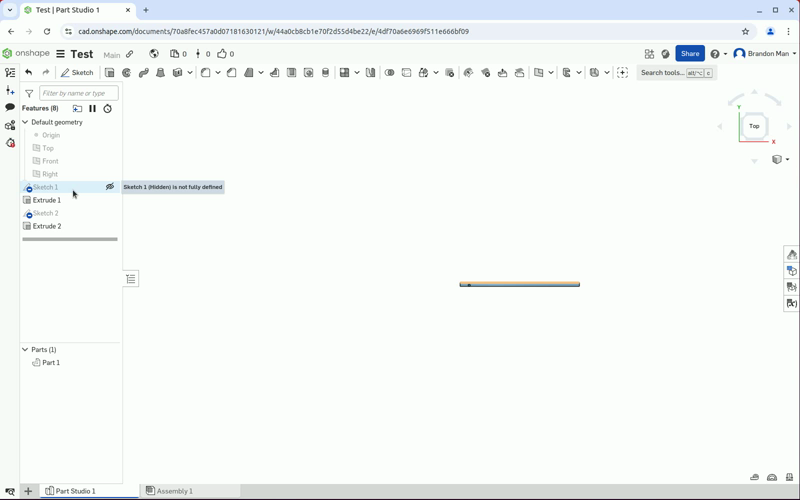
click(73, 189)
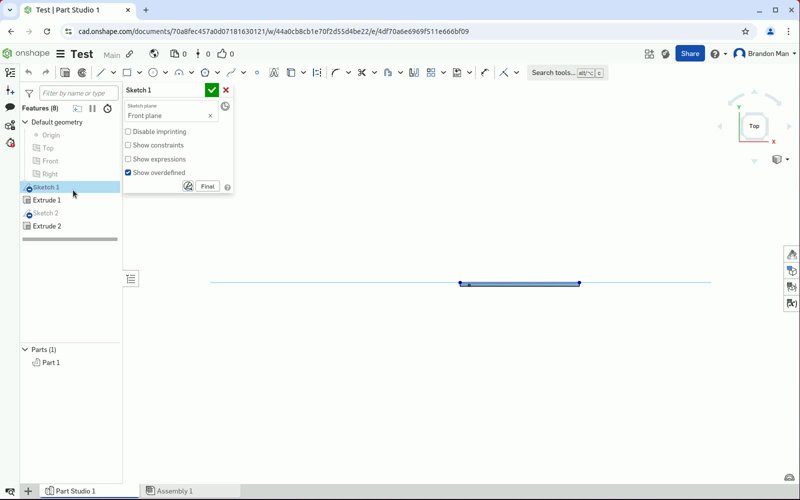
mouse_move(229, 92)
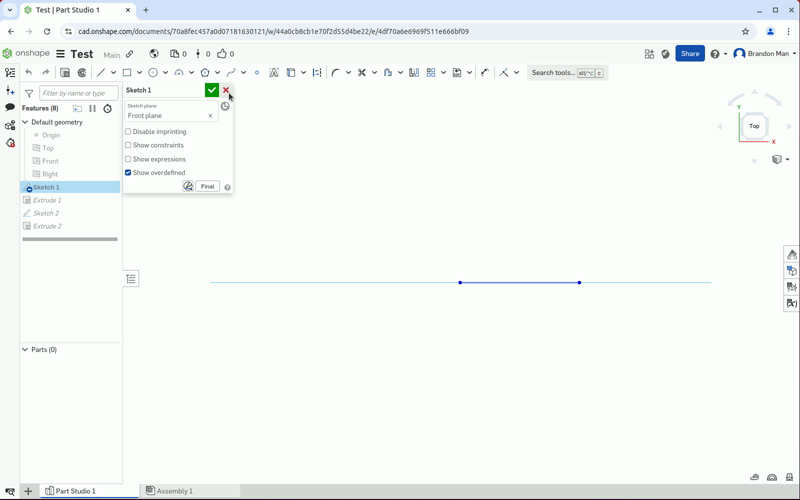
click(229, 92)
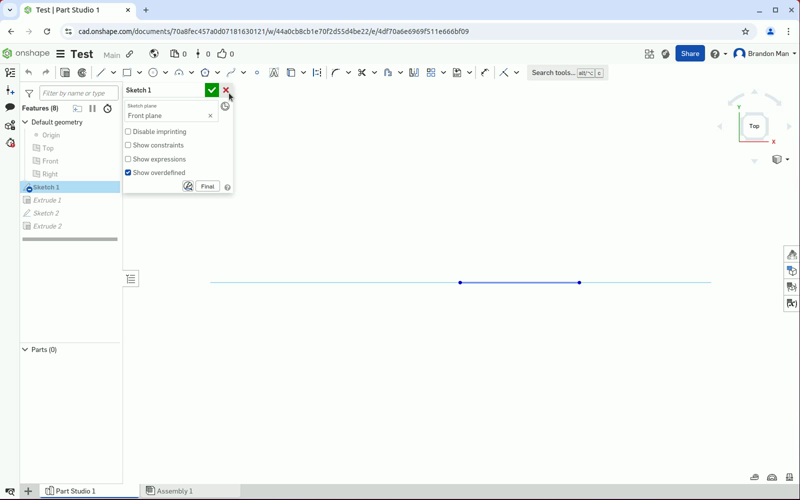
key(shift+s)
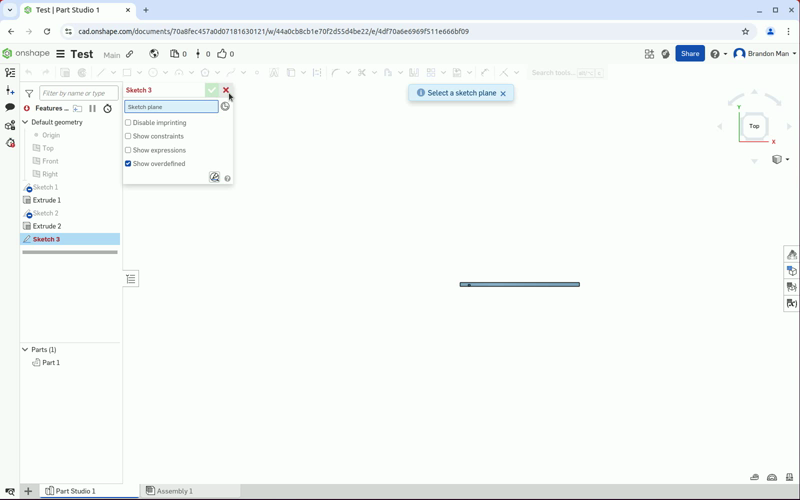
mouse_move(73, 150)
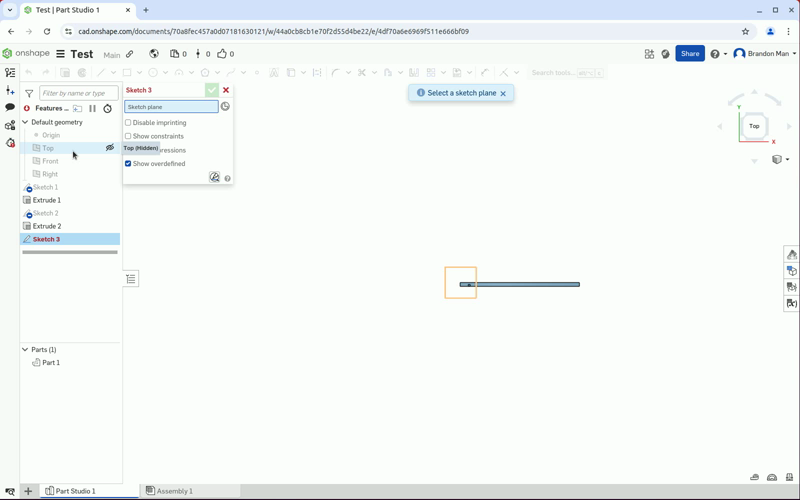
click(73, 150)
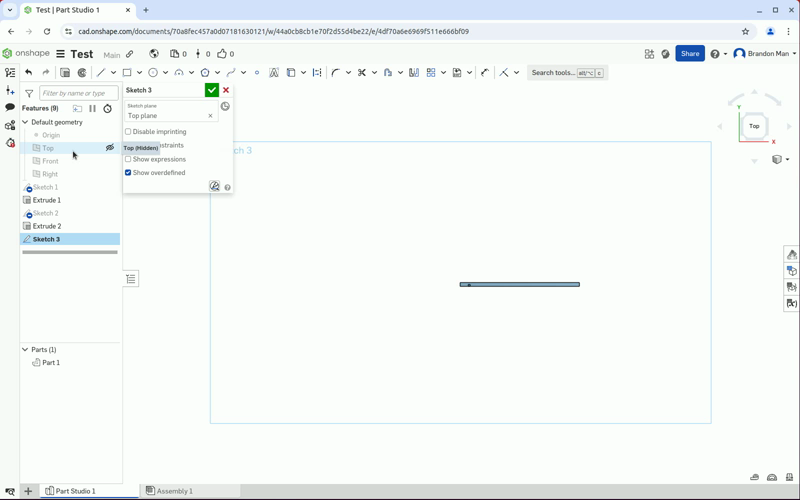
mouse_move(73, 352)
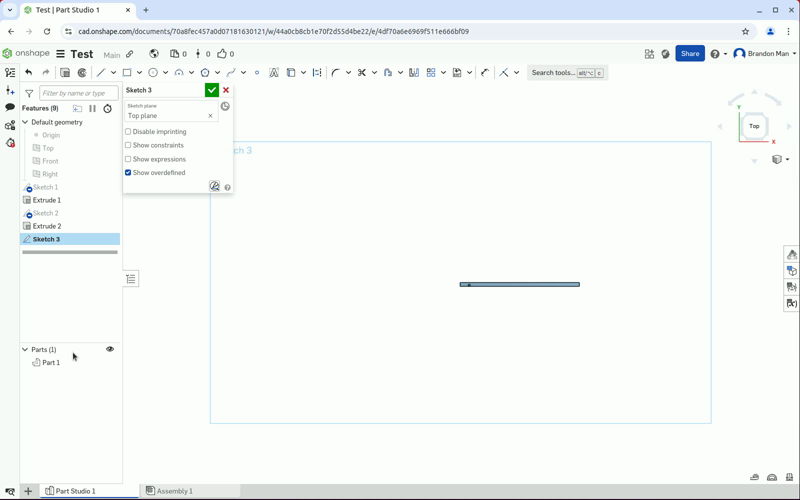
key(y)
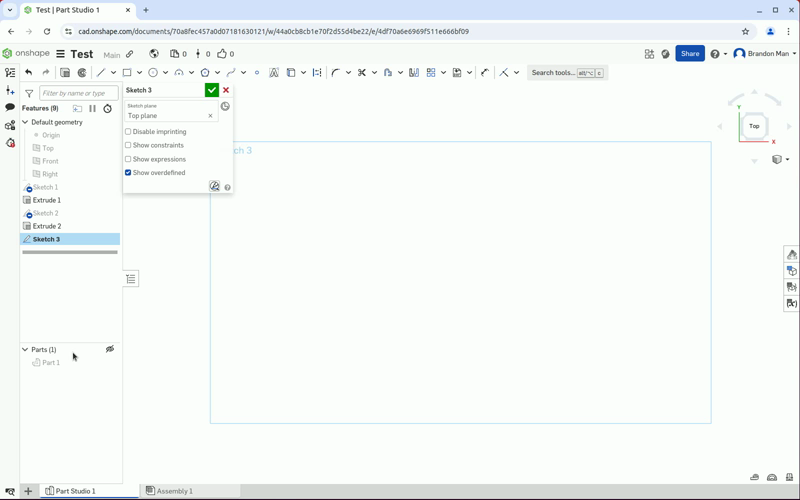
key(c)
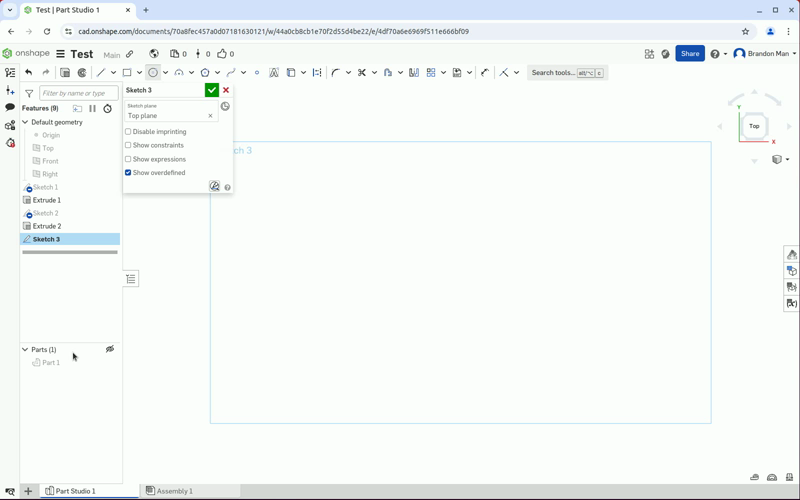
key_down(shift)
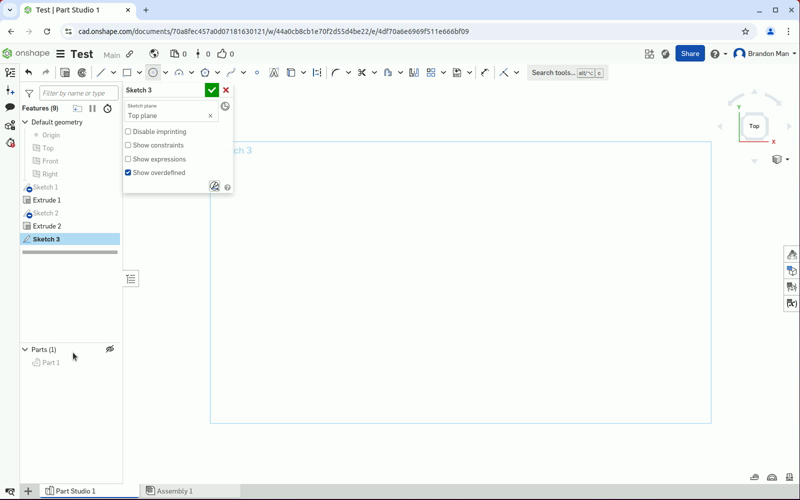
mouse_move(501, 285)
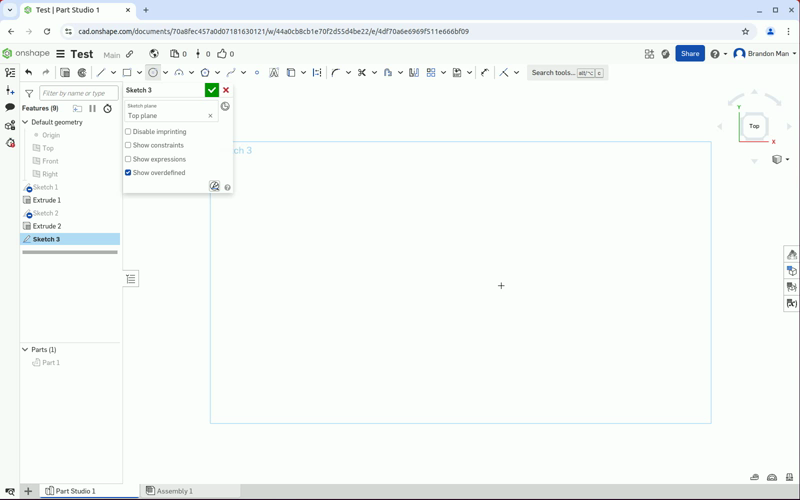
click(501, 285)
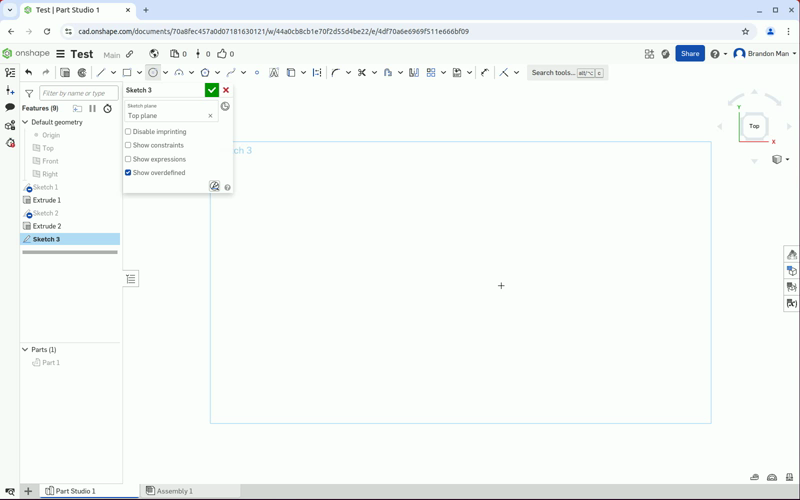
key_up(shift)
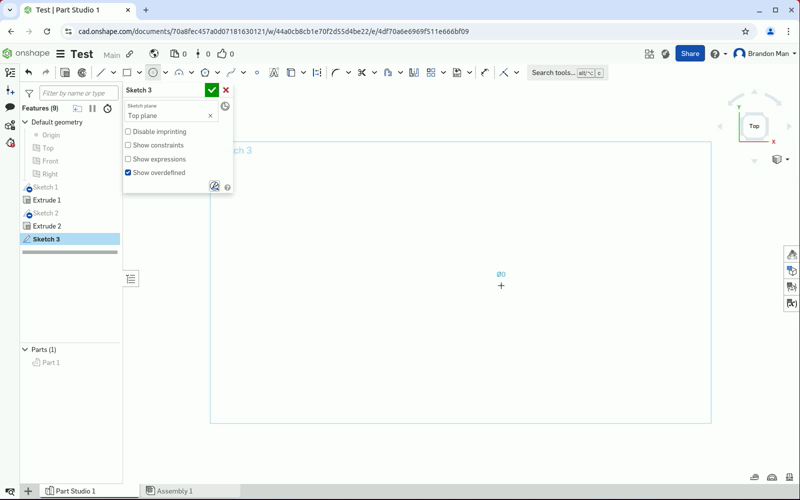
mouse_move(501, 285)
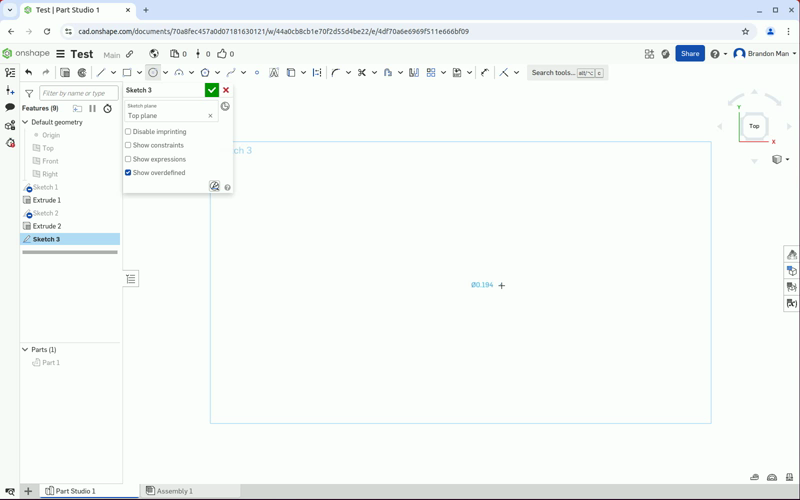
scroll(6)
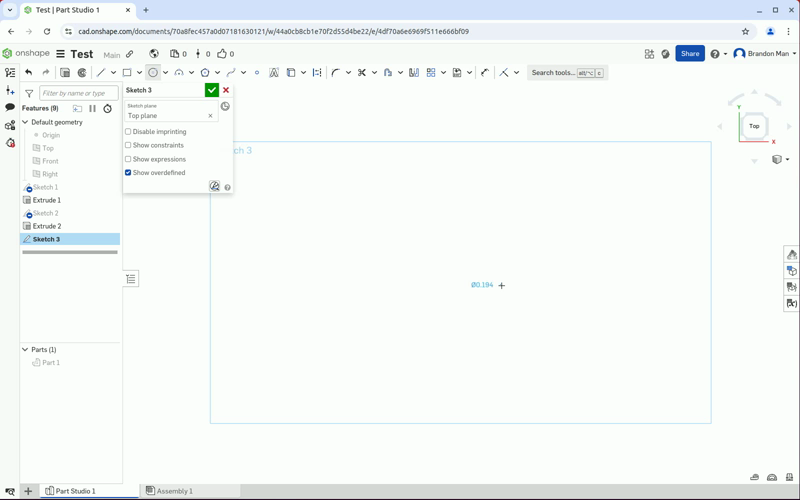
scroll(6)
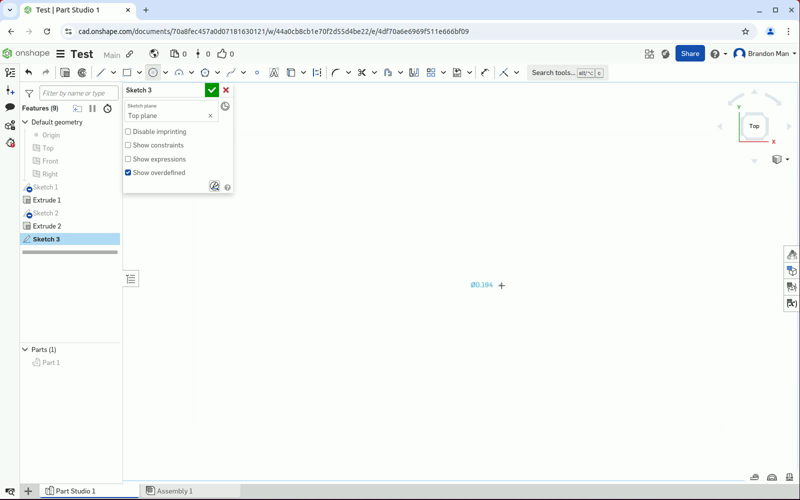
scroll(6)
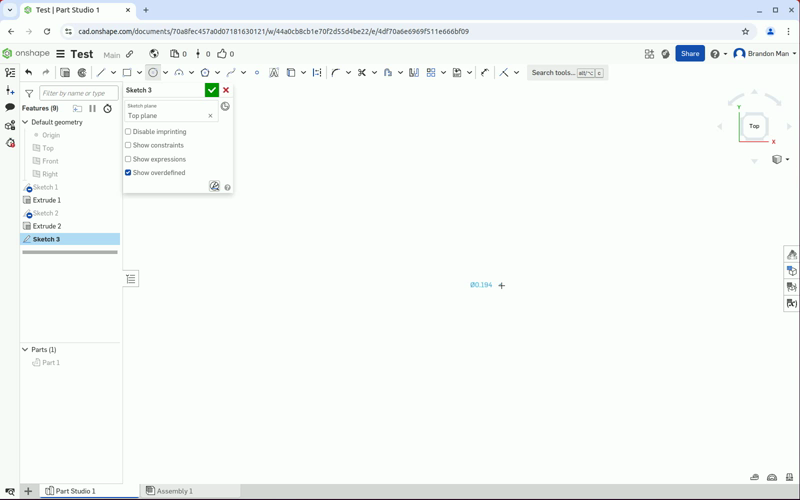
scroll(6)
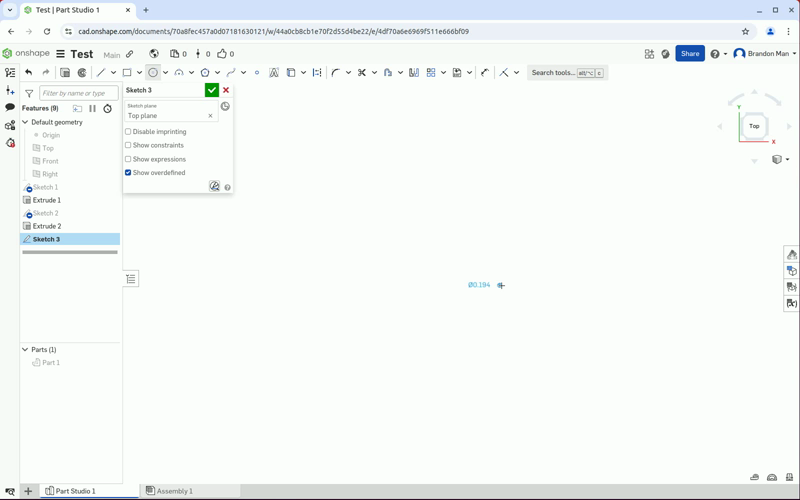
scroll(6)
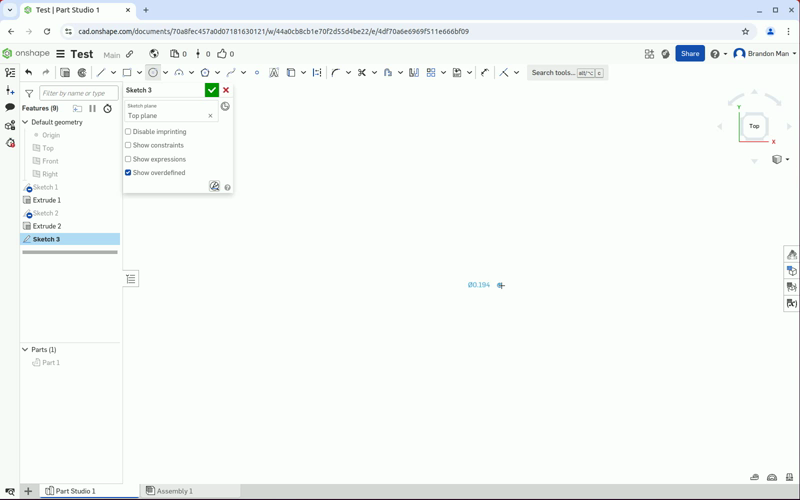
scroll(6)
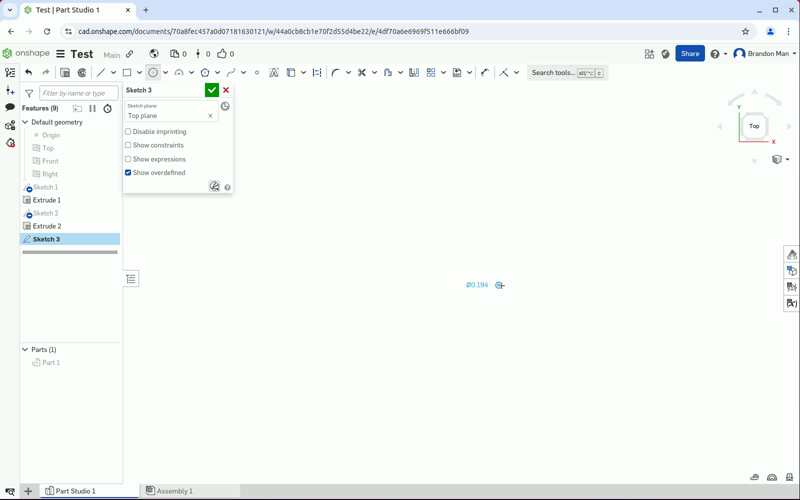
scroll(6)
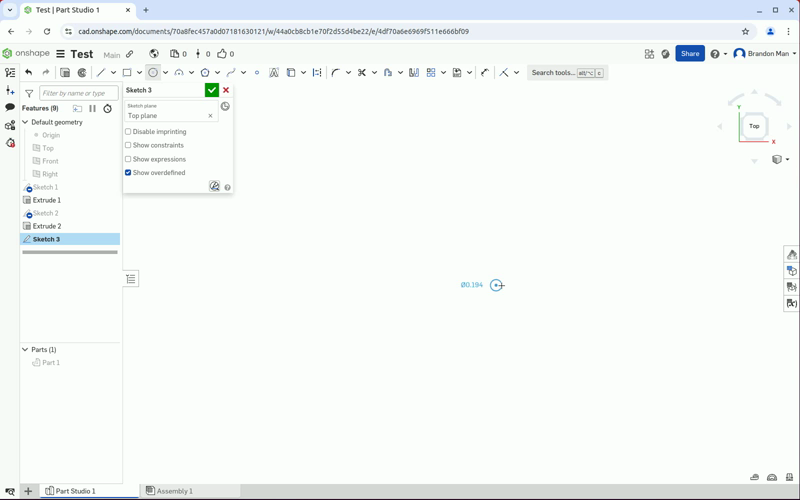
click(501, 285)
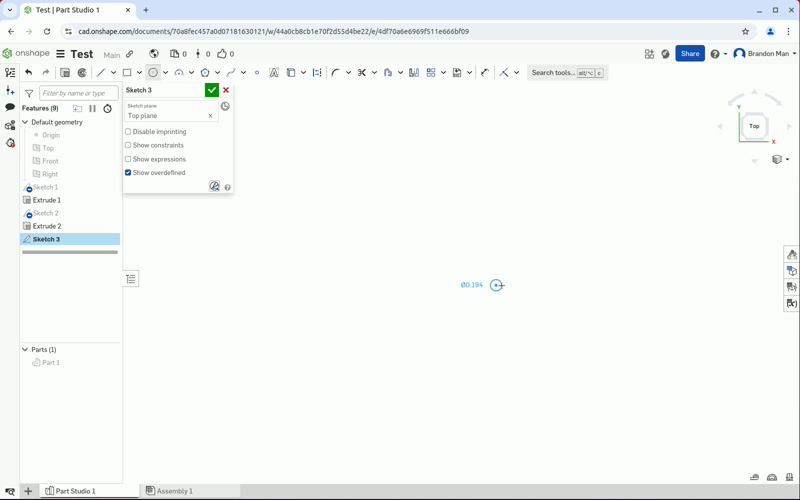
scroll(-6)
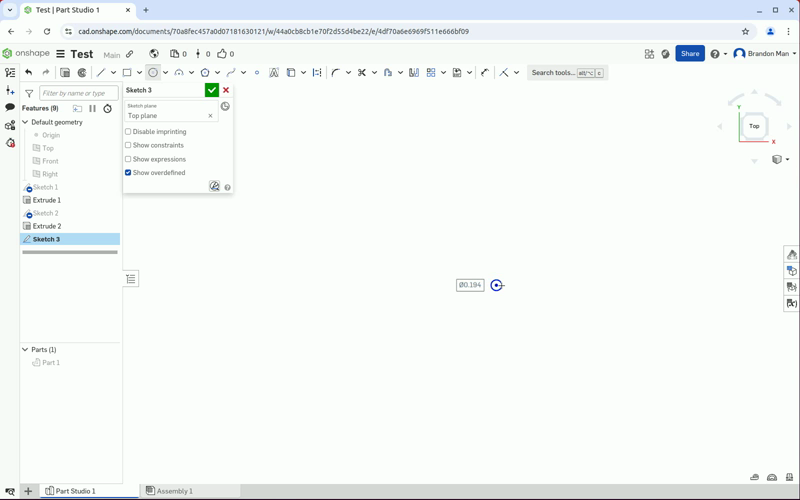
scroll(-6)
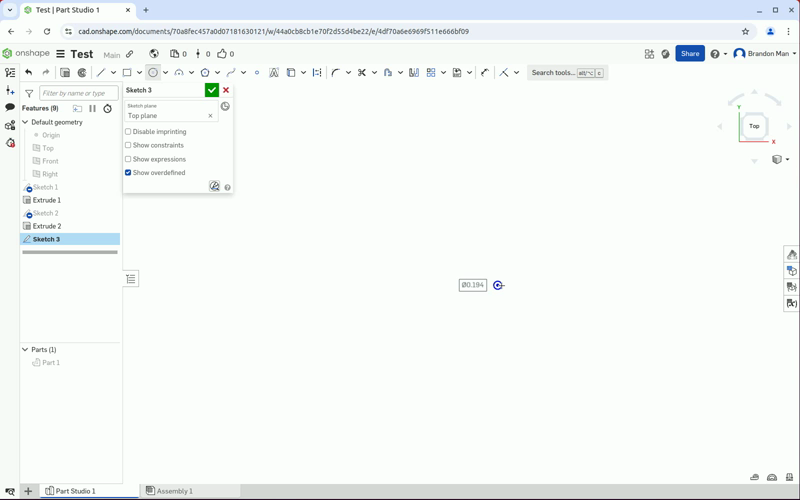
scroll(-6)
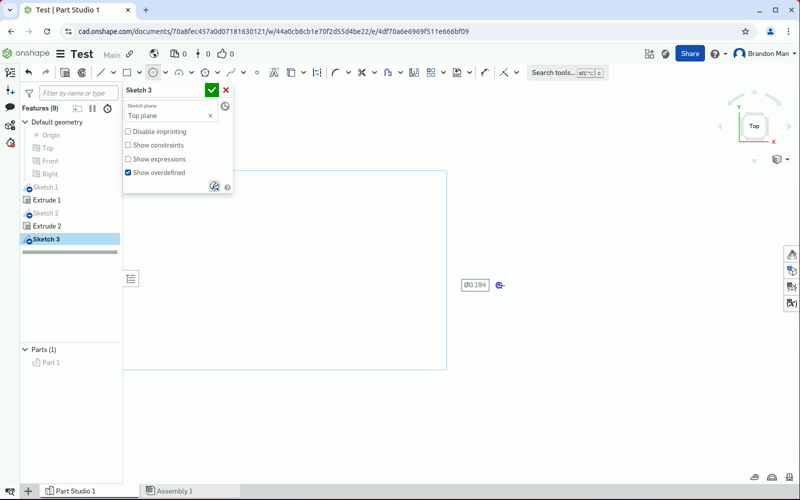
scroll(-6)
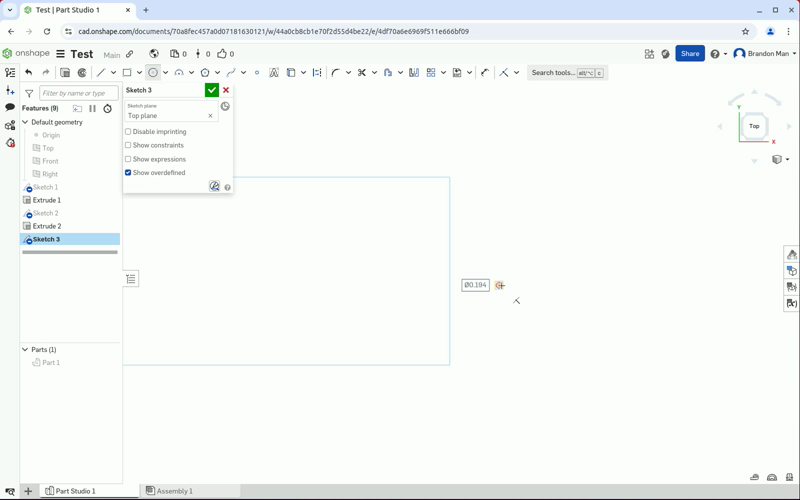
scroll(-6)
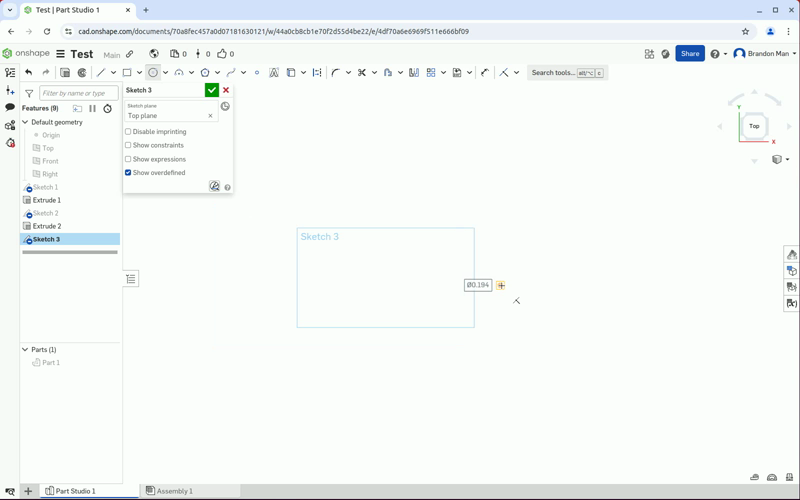
scroll(-6)
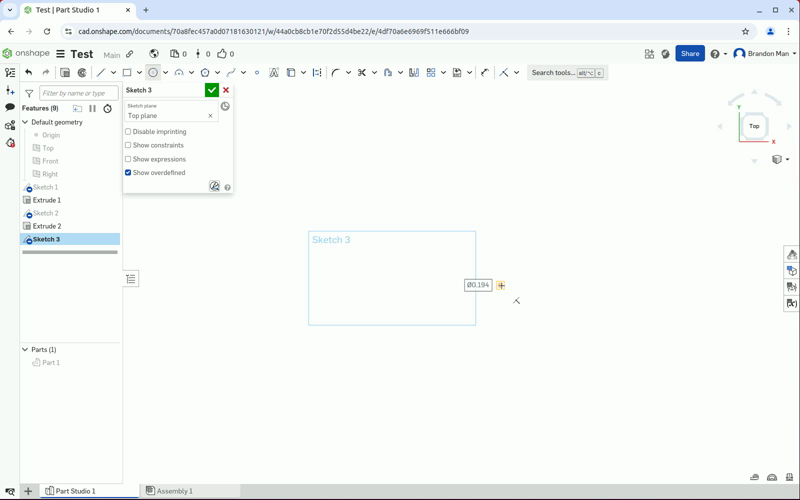
scroll(-6)
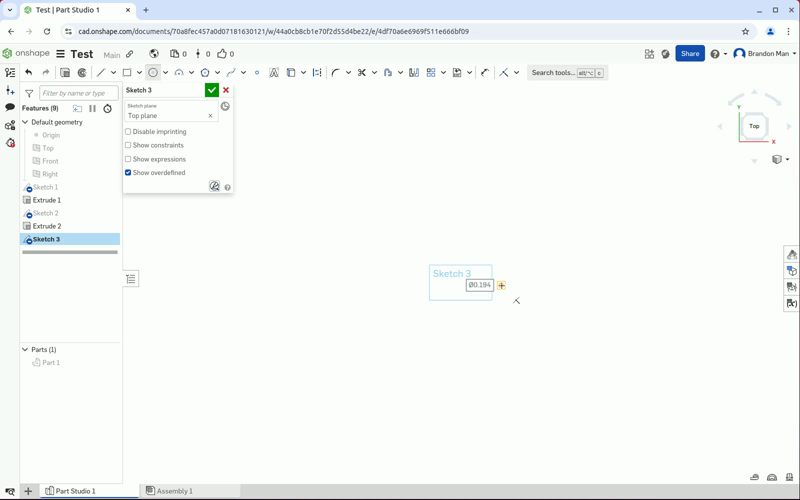
key(esc)
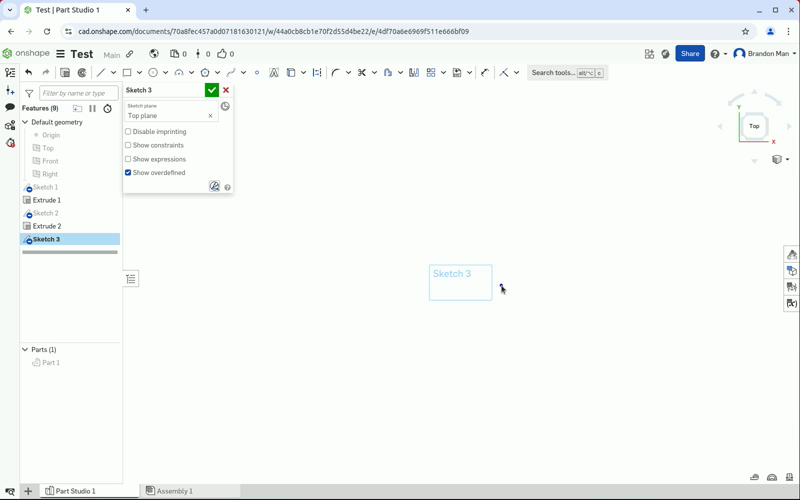
mouse_move(501, 285)
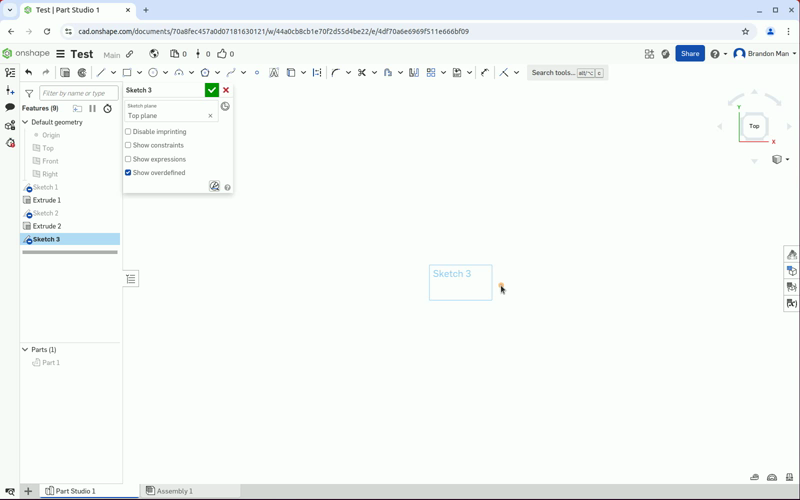
scroll(6)
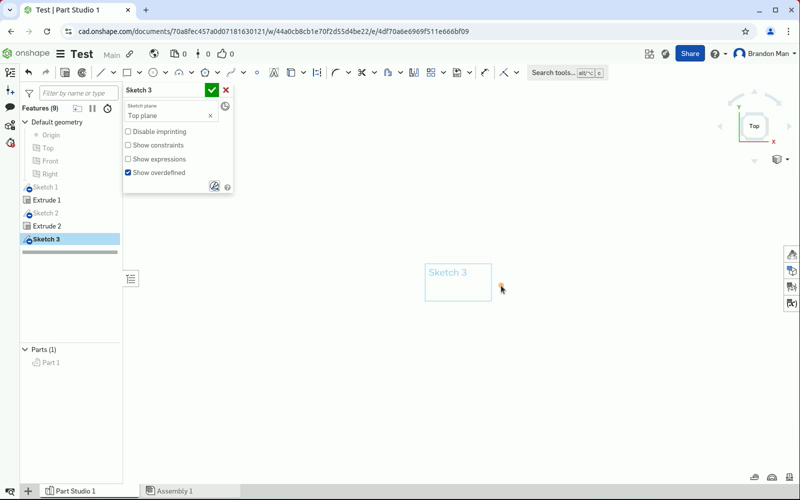
scroll(6)
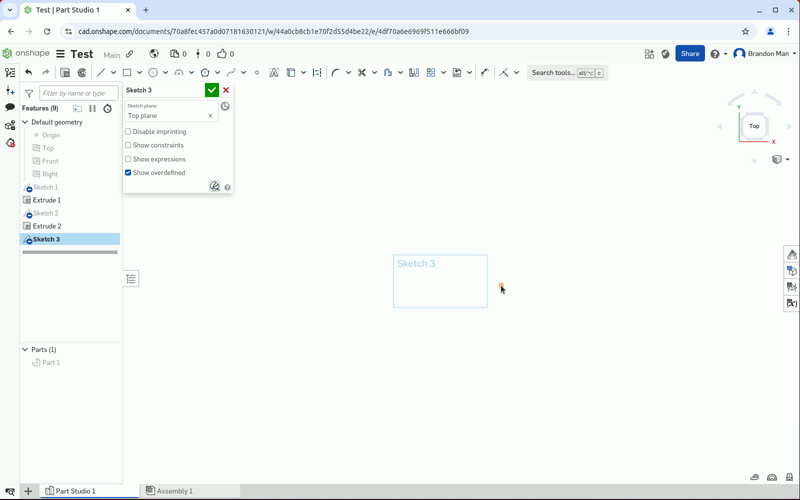
scroll(6)
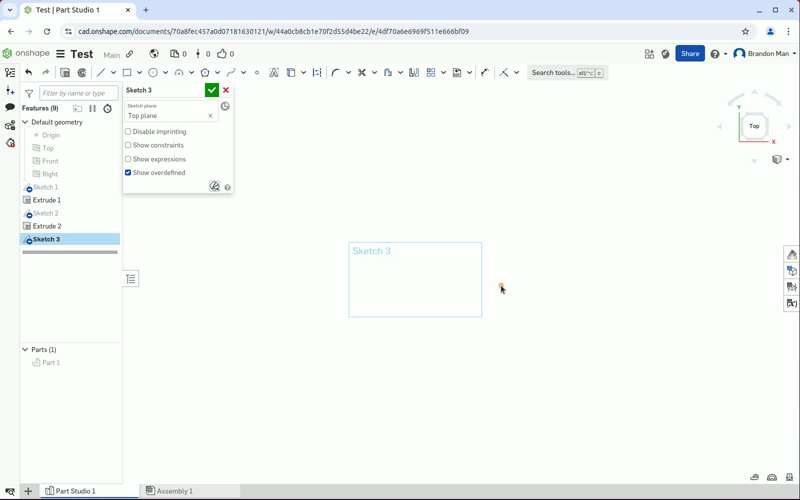
scroll(6)
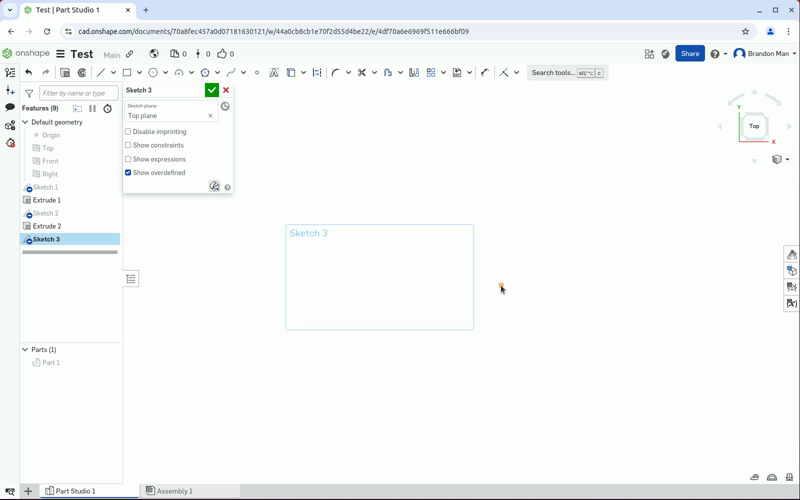
scroll(6)
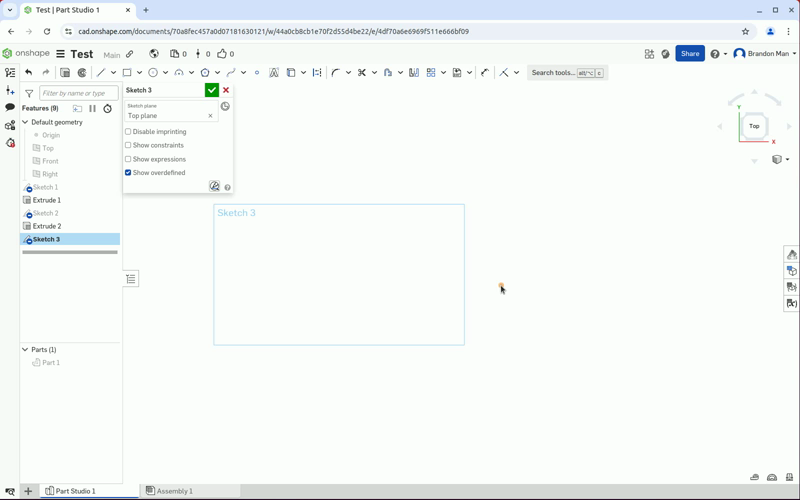
scroll(6)
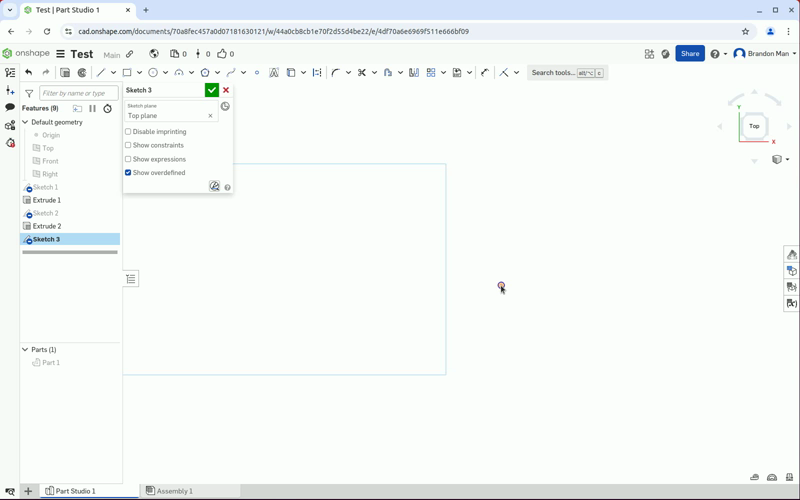
scroll(6)
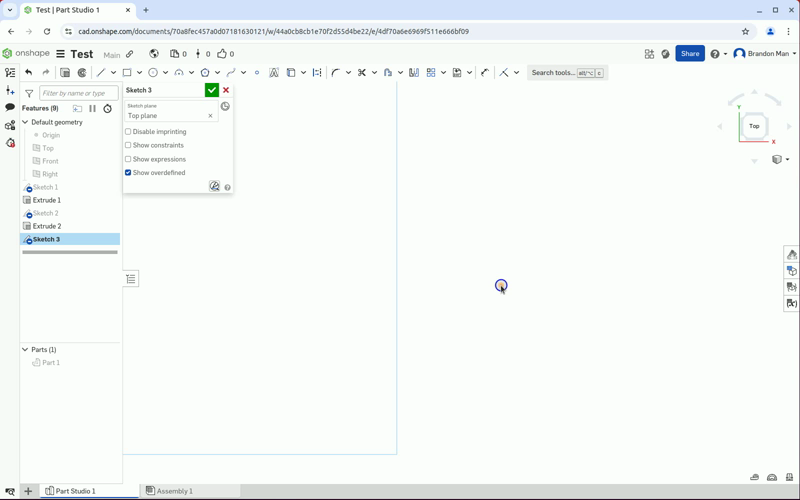
click(501, 285)
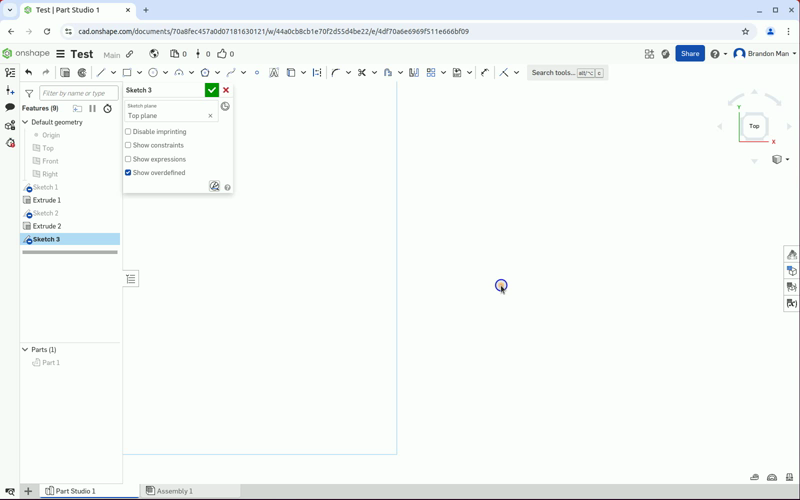
scroll(-6)
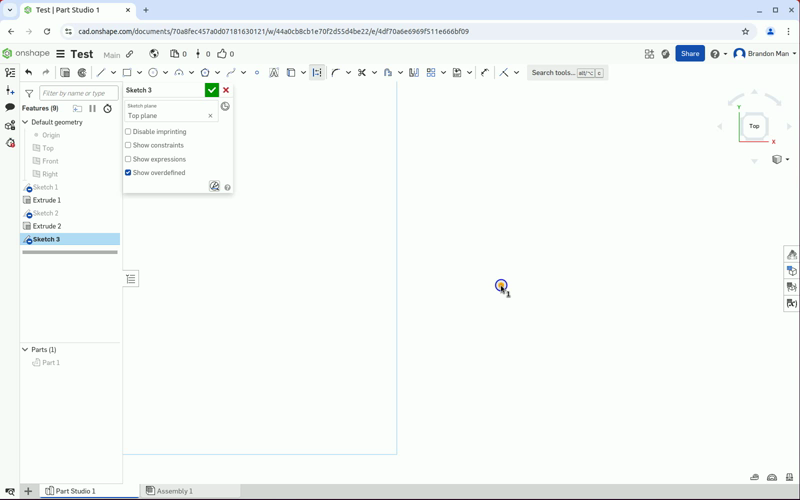
scroll(-6)
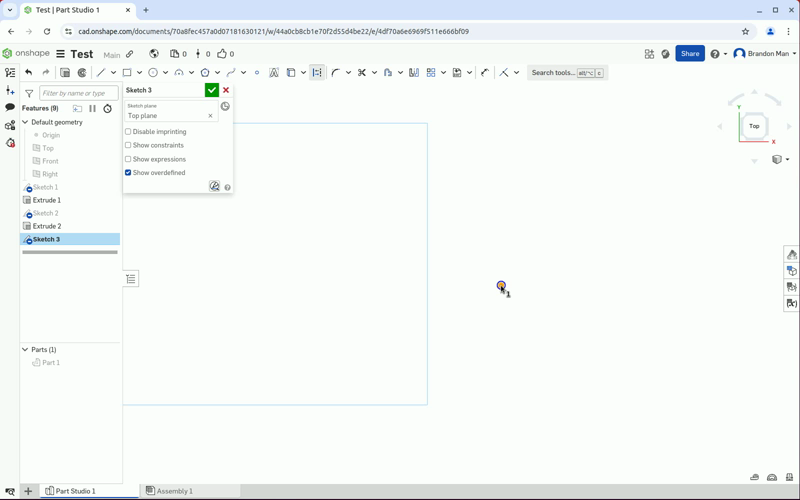
scroll(-6)
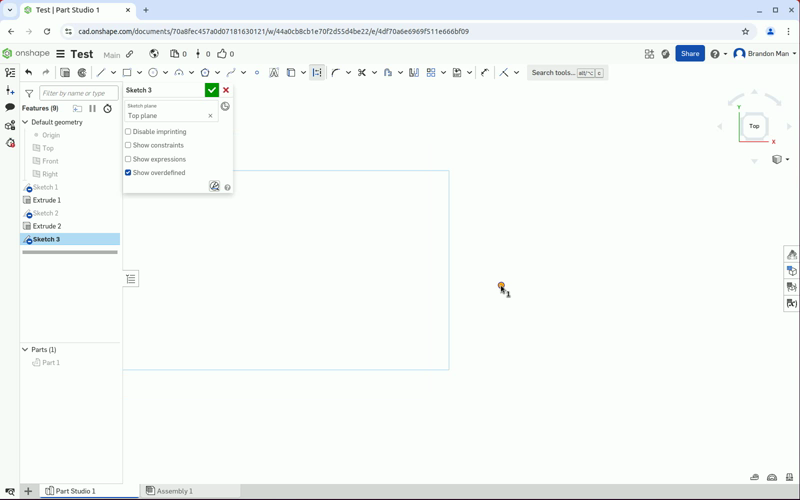
scroll(-6)
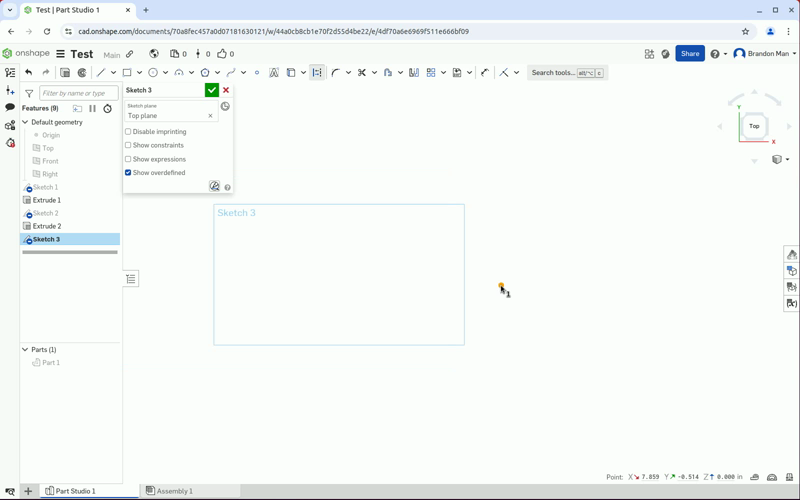
scroll(-6)
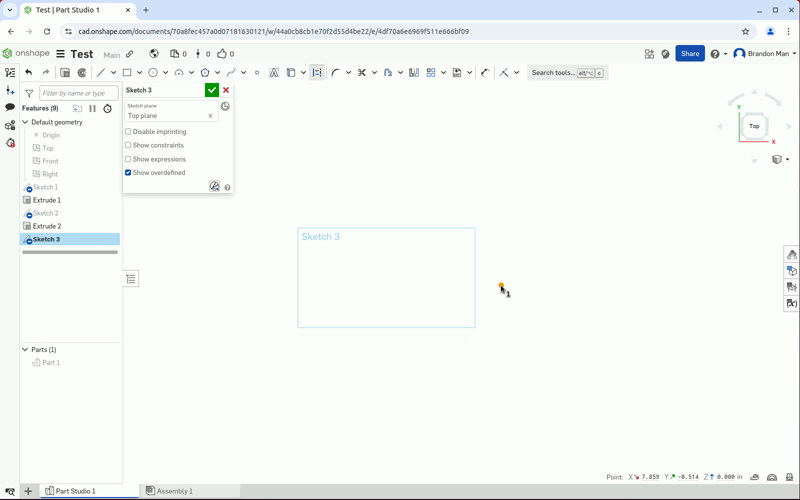
scroll(-6)
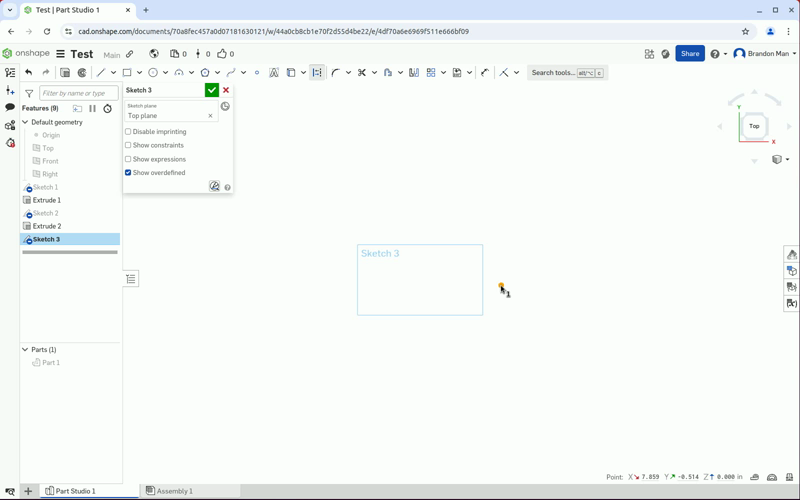
scroll(-6)
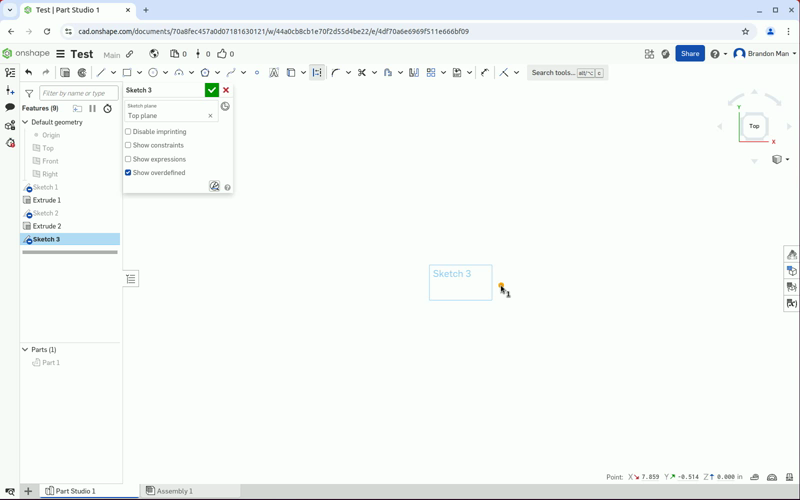
mouse_move(73, 352)
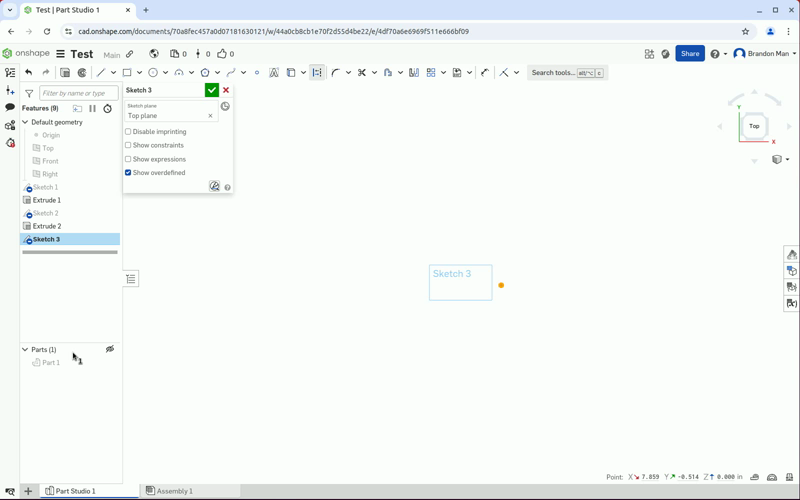
key(shift+y)
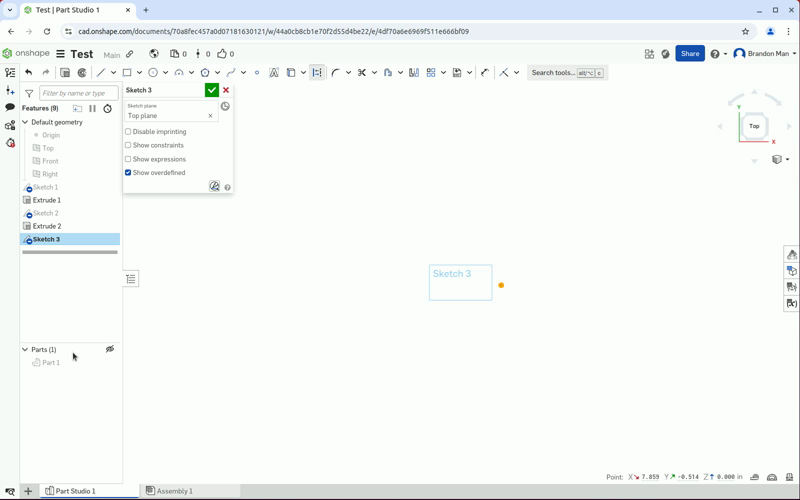
key(shift+e)
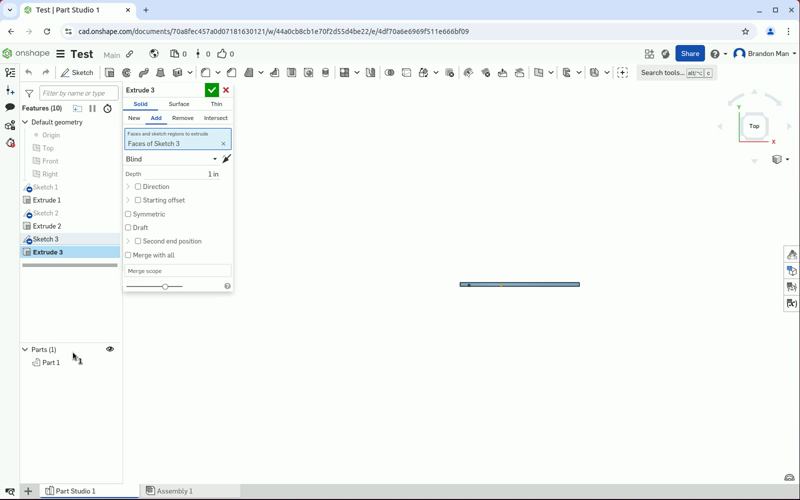
mouse_move(143, 106)
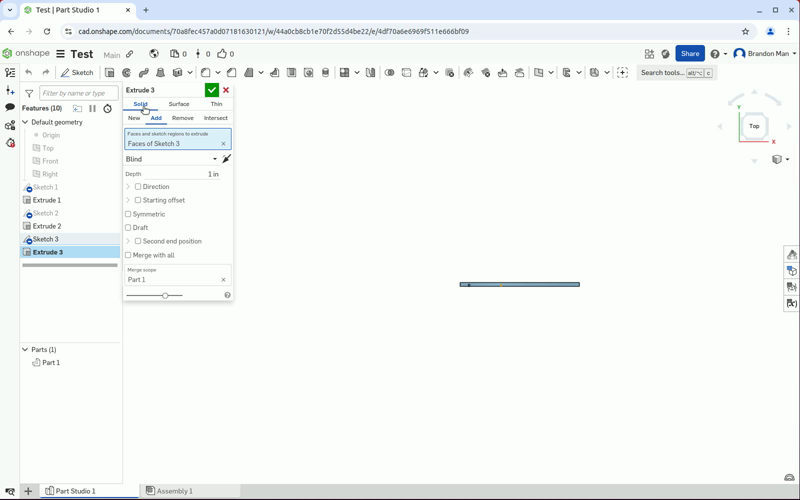
click(143, 106)
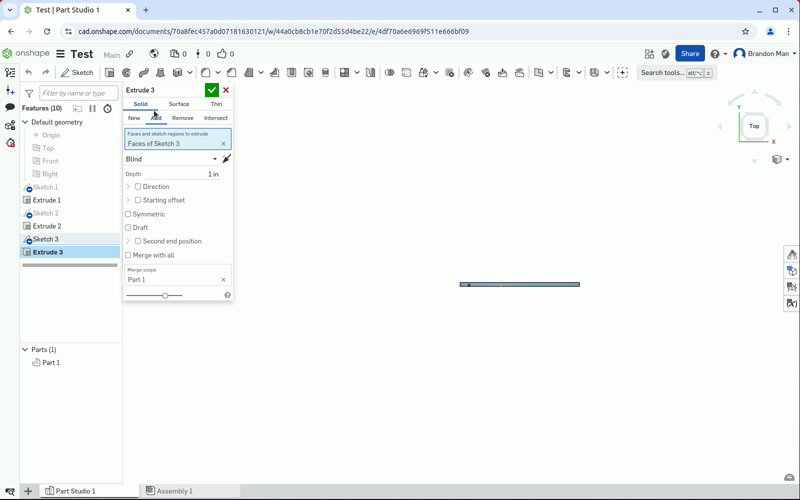
mouse_move(186, 120)
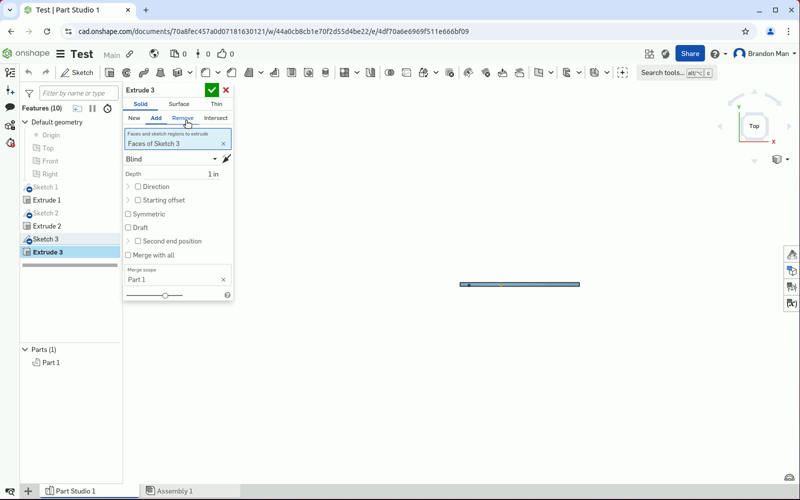
click(186, 120)
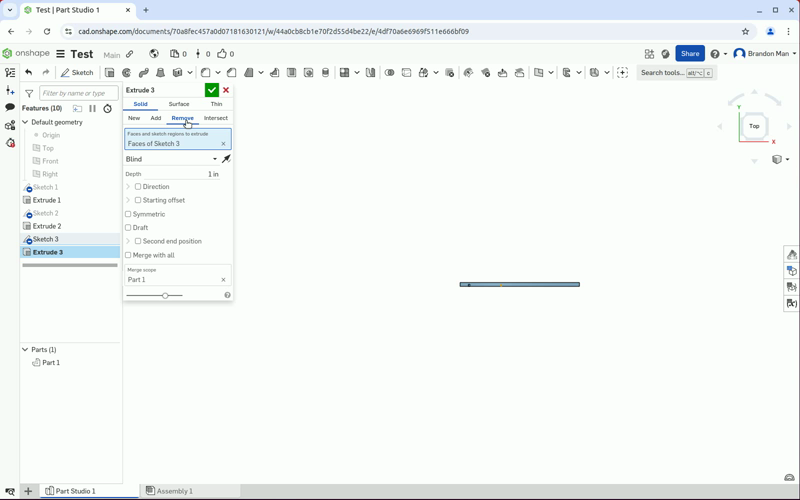
key(tab, 4)
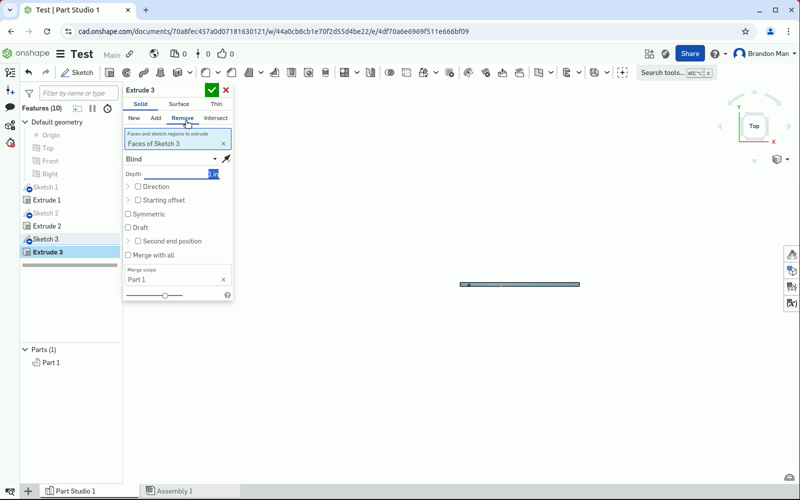
text(0.481)
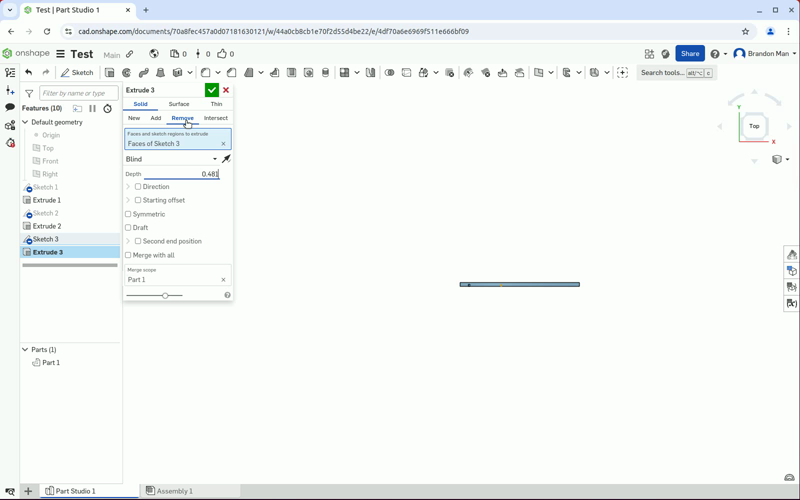
key(tab, 6)
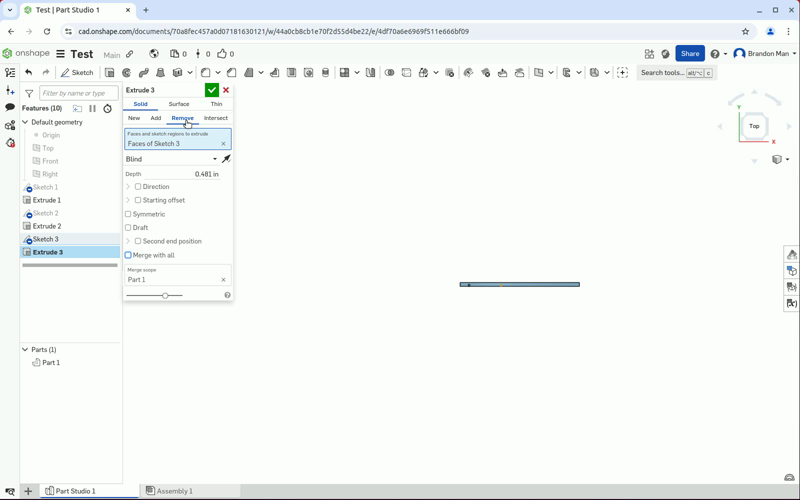
key(space)
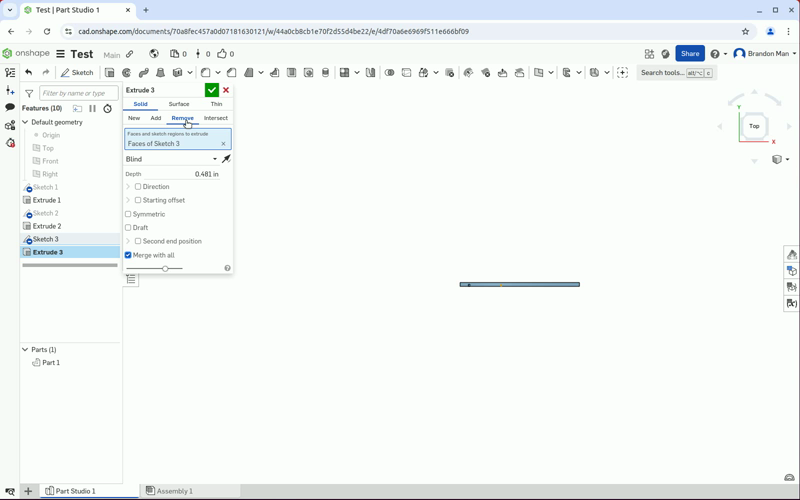
key(enter)
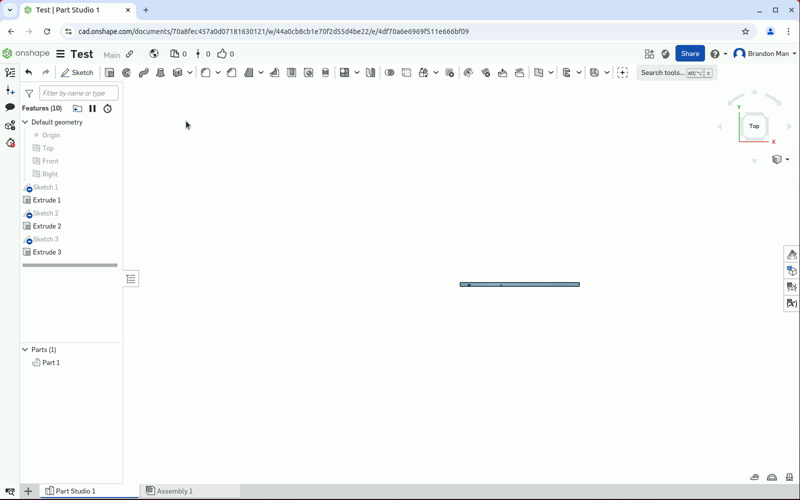
key(shift+h)
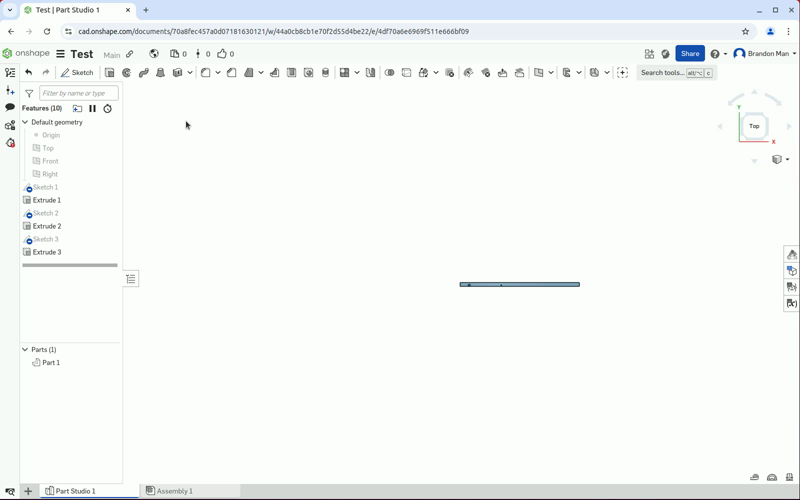
key(shift+h)
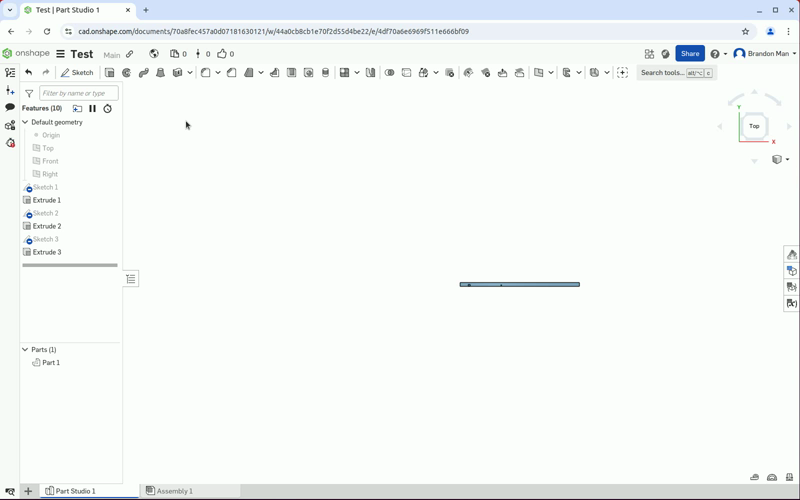
mouse_move(73, 189)
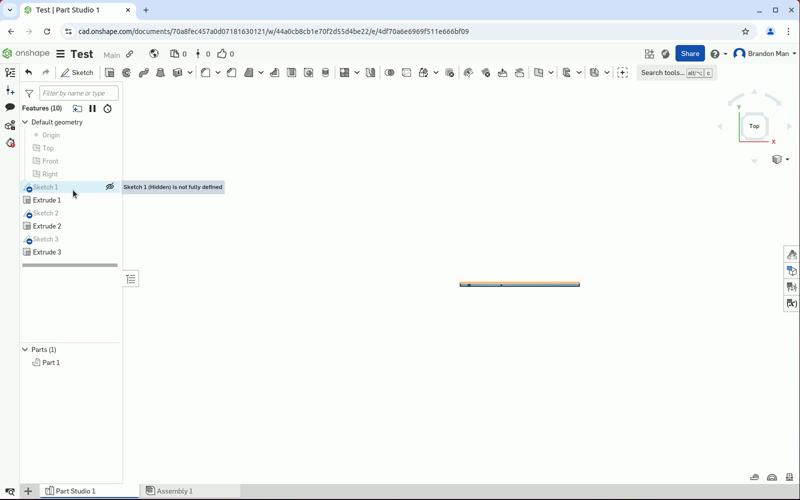
click(73, 189)
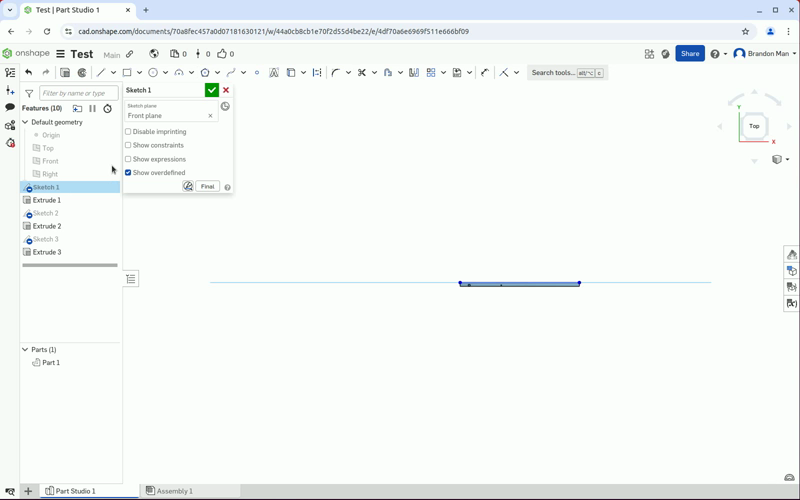
mouse_move(229, 92)
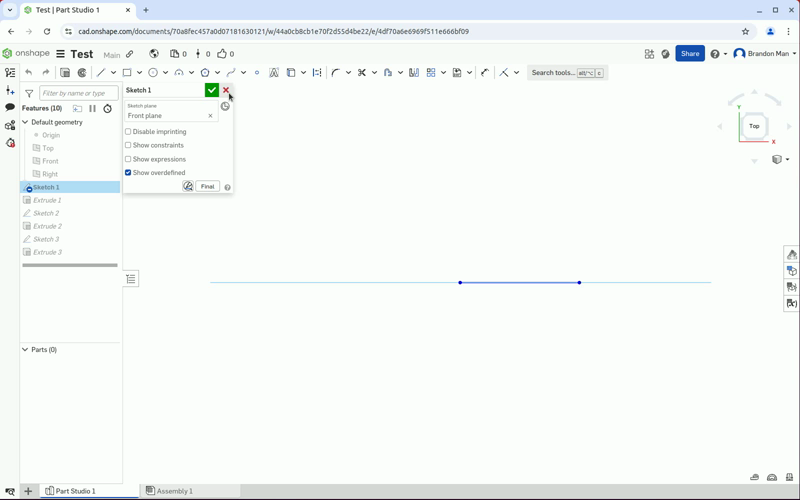
click(229, 92)
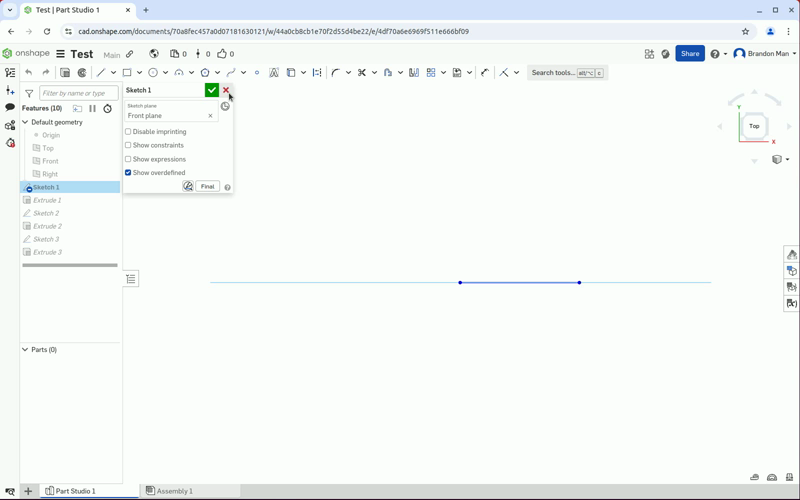
key(shift+s)
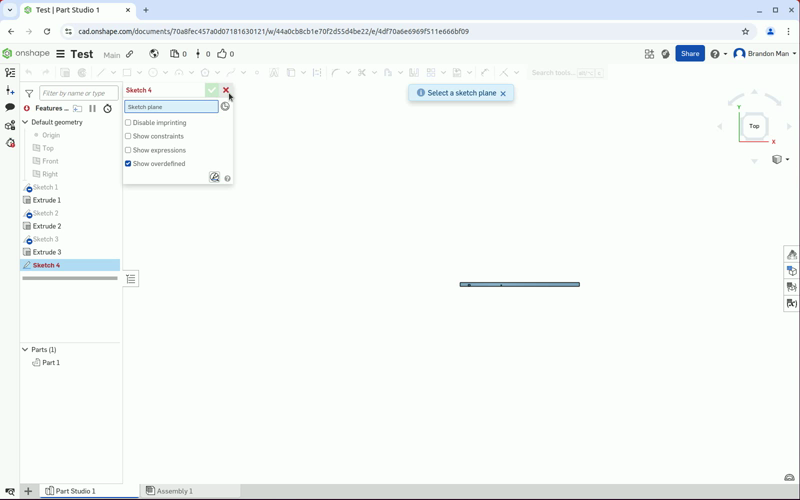
mouse_move(73, 150)
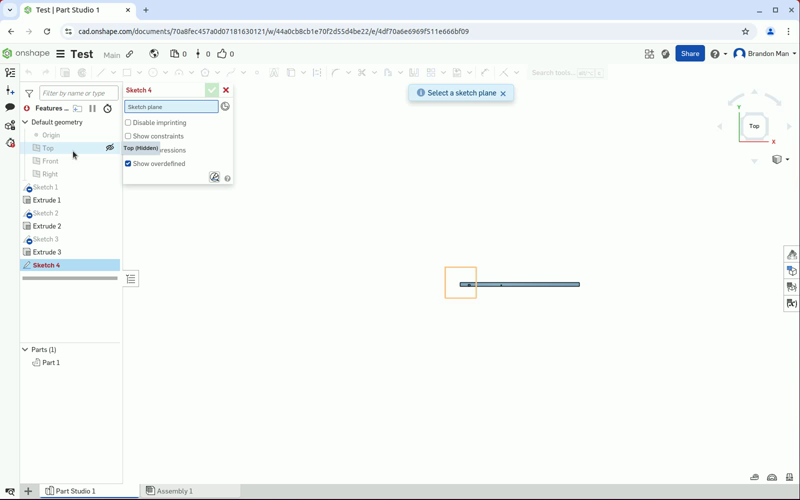
click(73, 150)
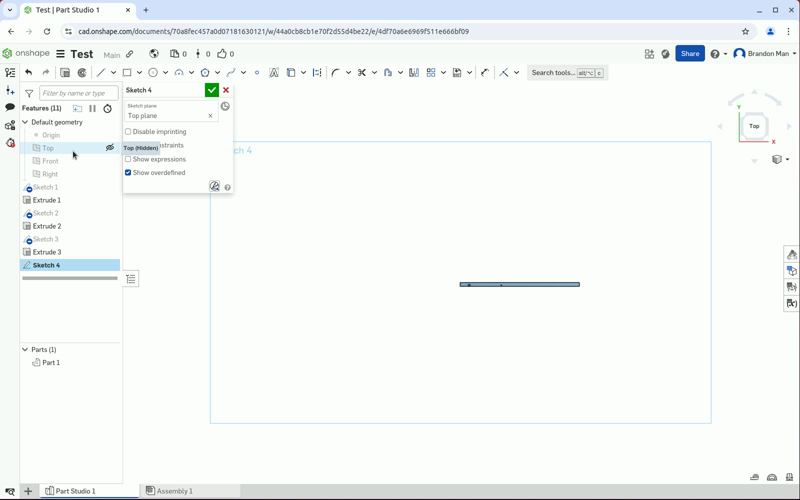
mouse_move(73, 352)
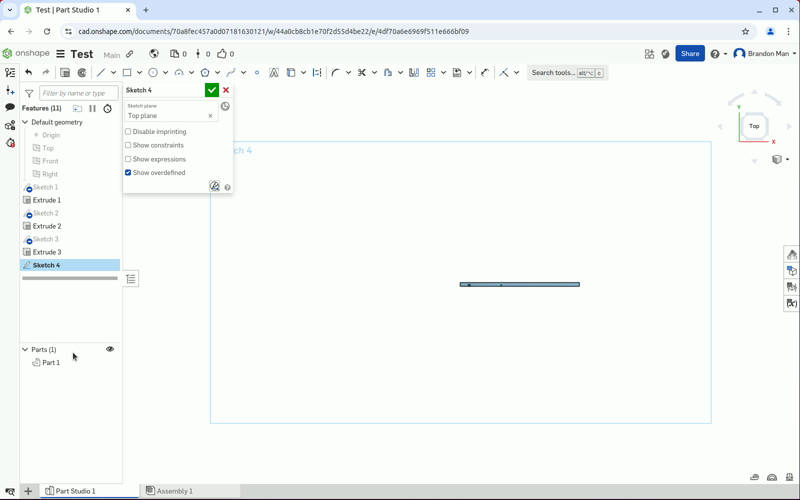
key(y)
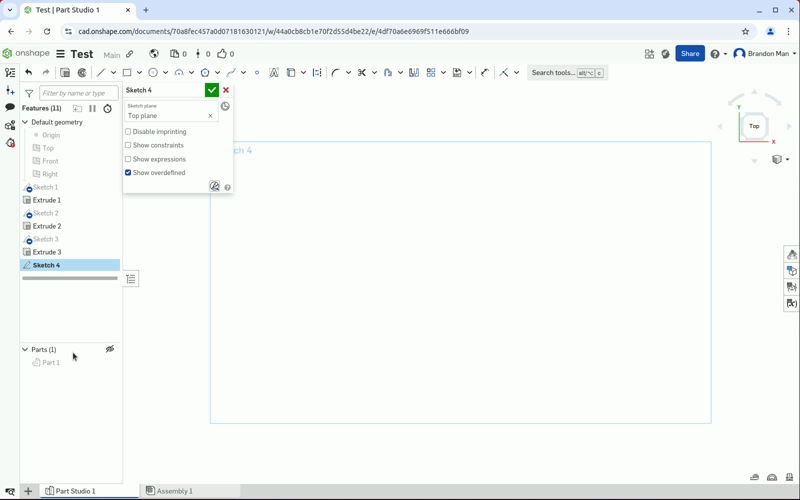
key(c)
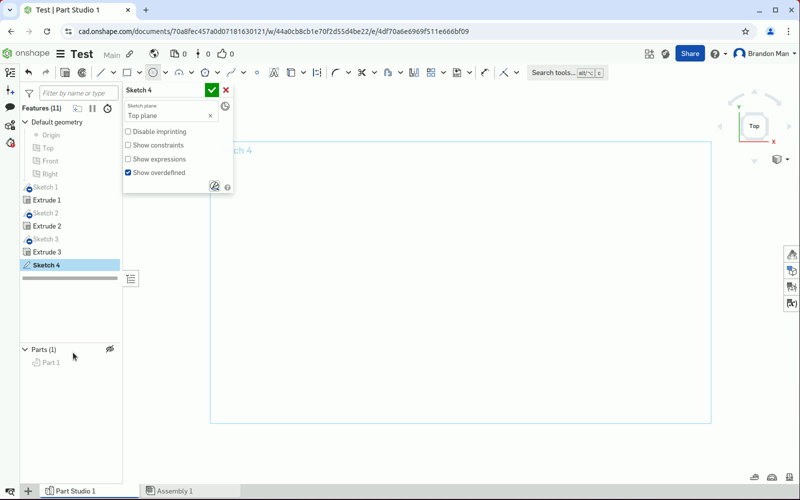
key_down(shift)
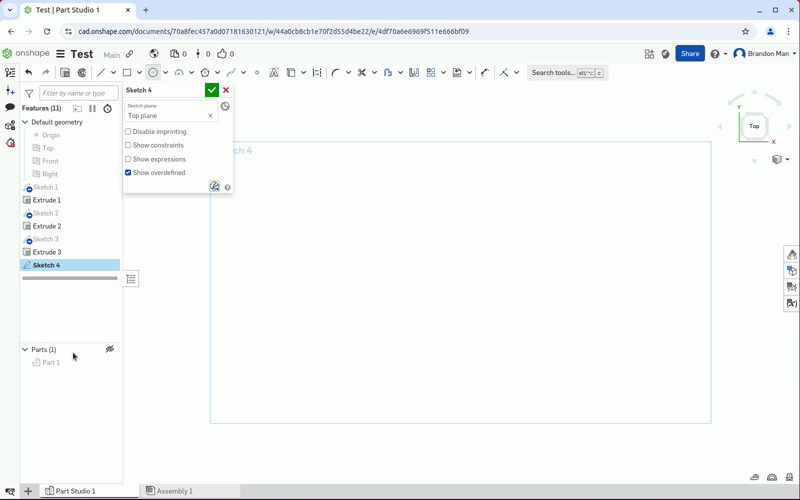
mouse_move(534, 285)
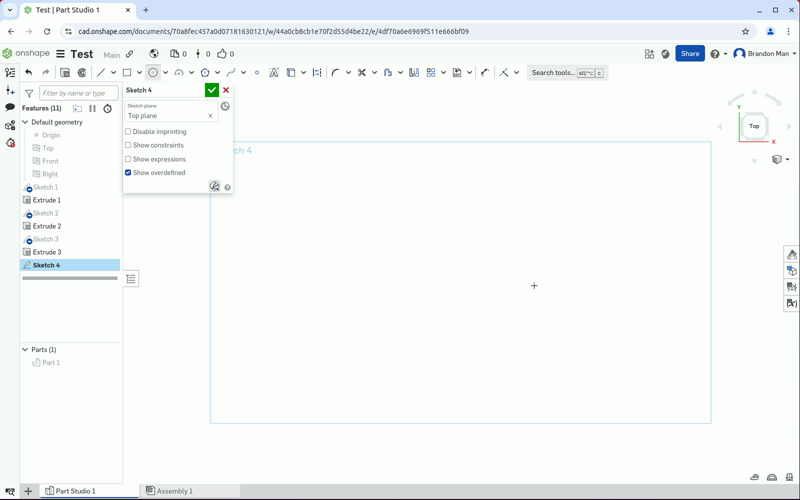
click(534, 285)
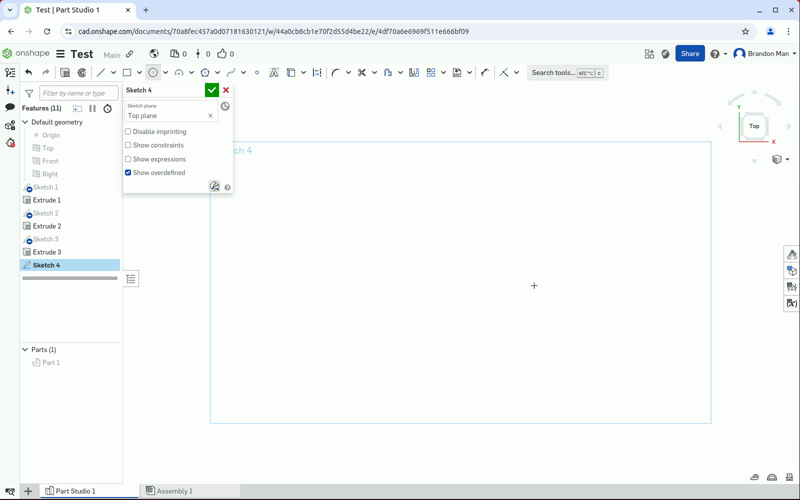
key_up(shift)
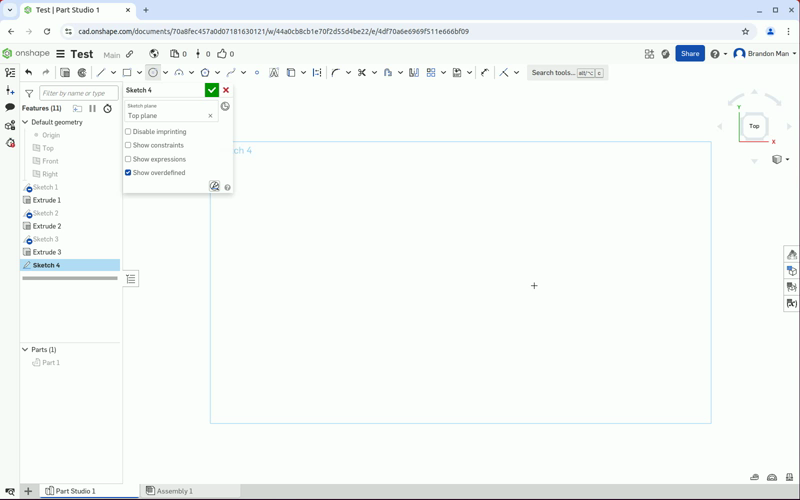
mouse_move(534, 285)
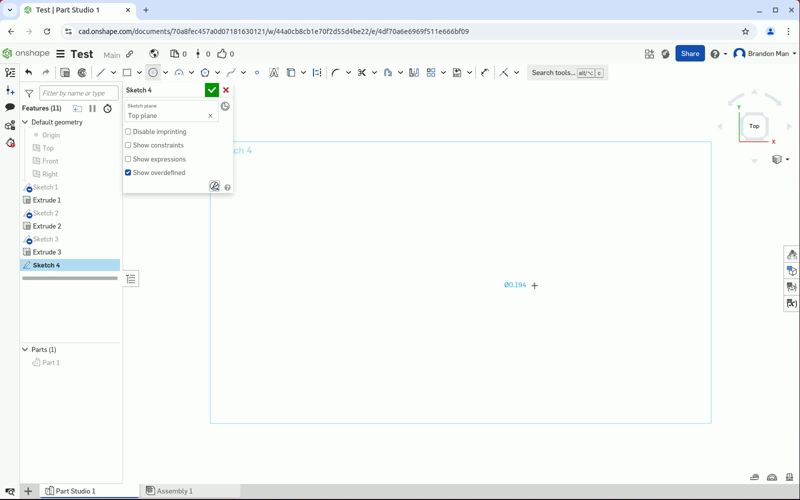
scroll(6)
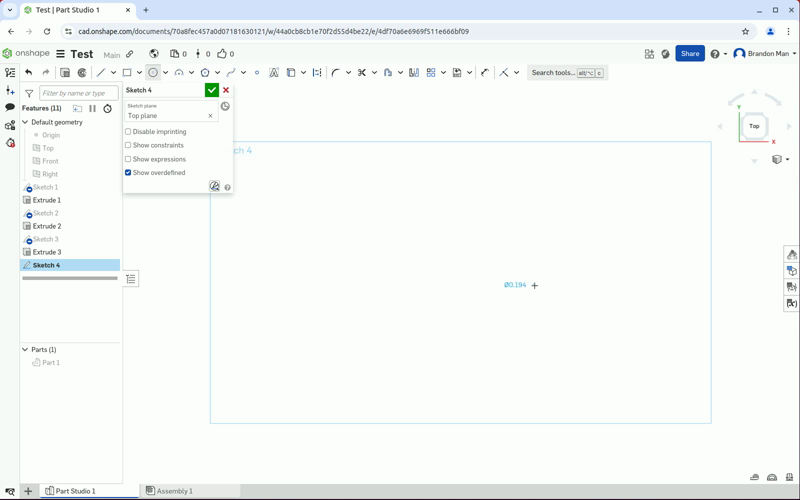
scroll(6)
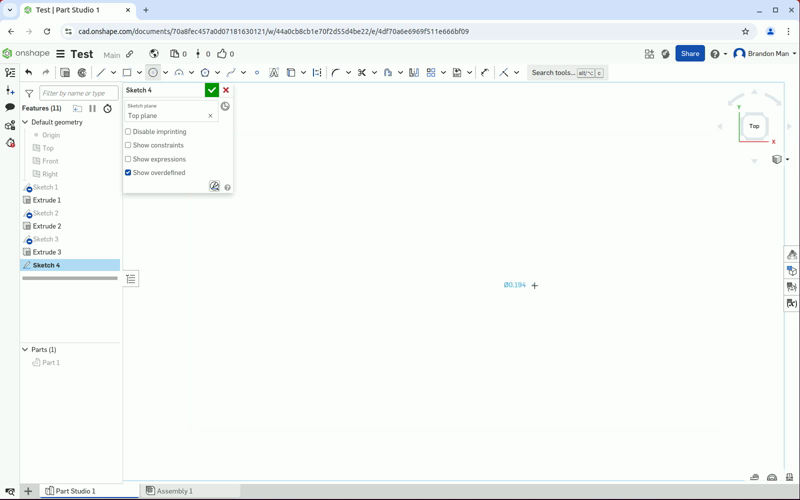
scroll(6)
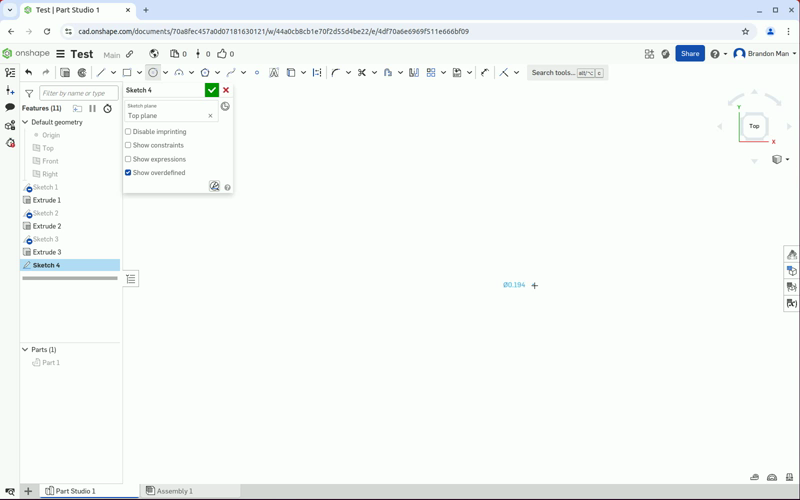
scroll(6)
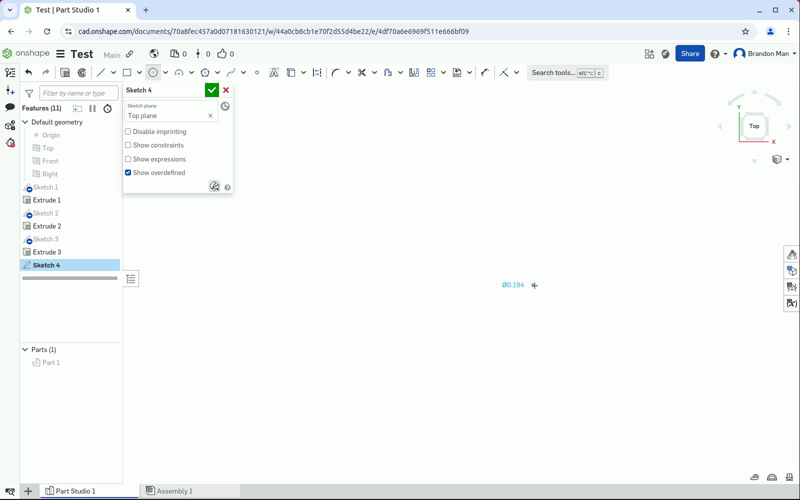
scroll(6)
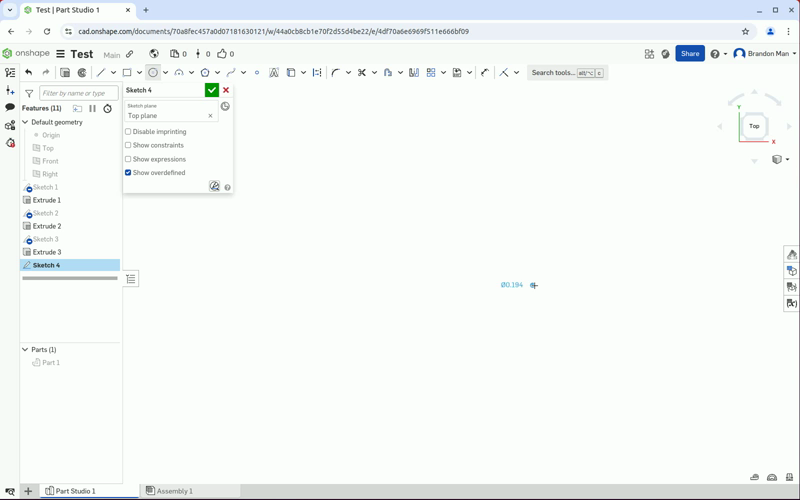
scroll(6)
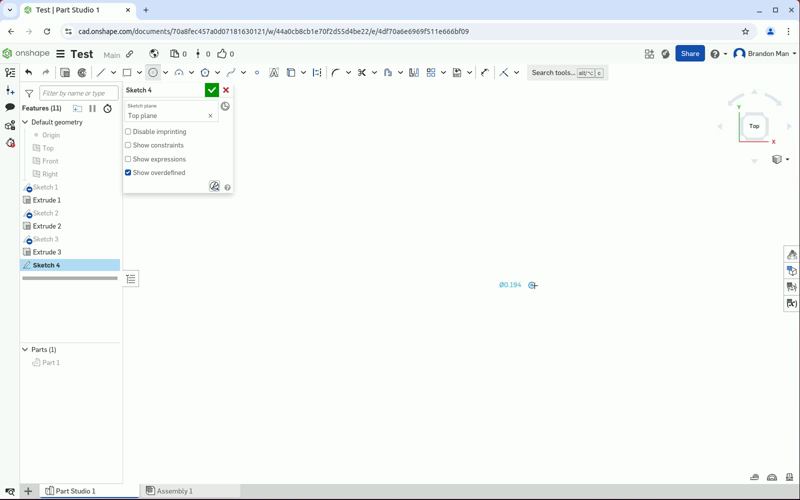
scroll(6)
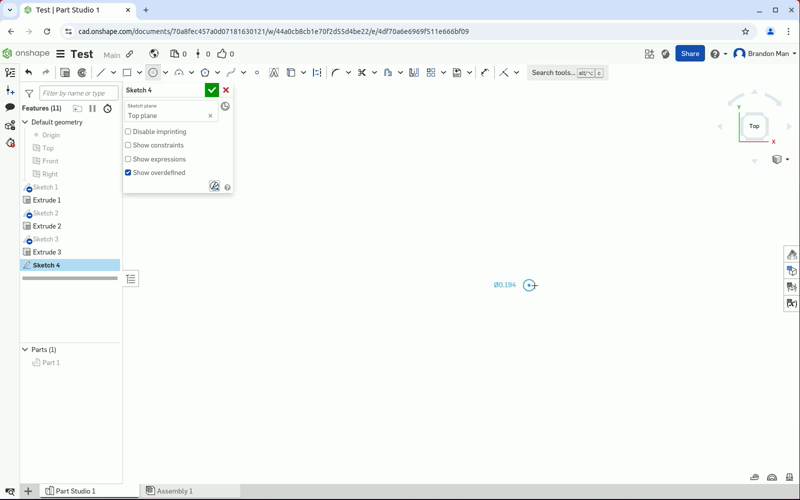
click(534, 285)
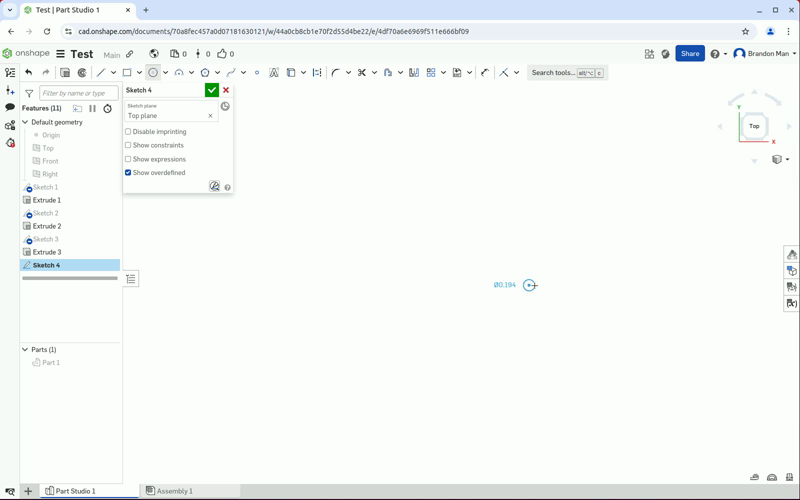
scroll(-6)
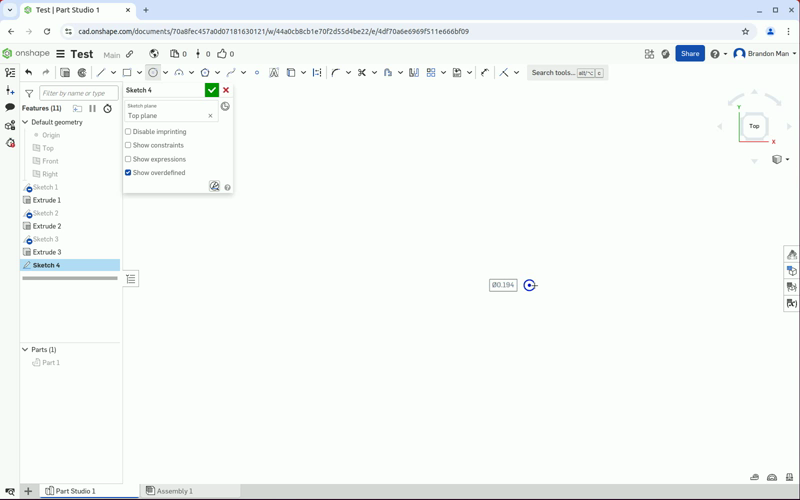
scroll(-6)
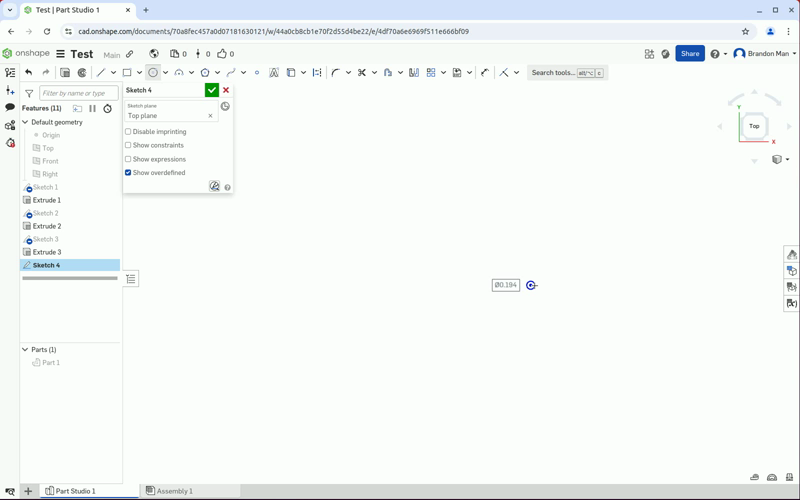
scroll(-6)
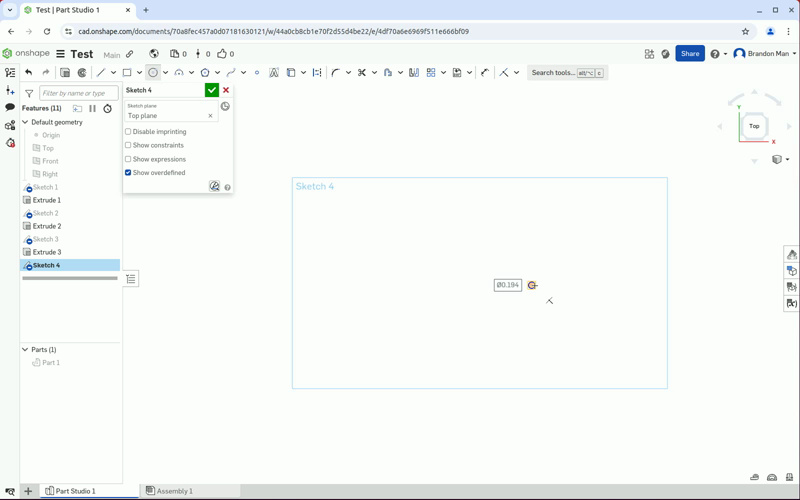
scroll(-6)
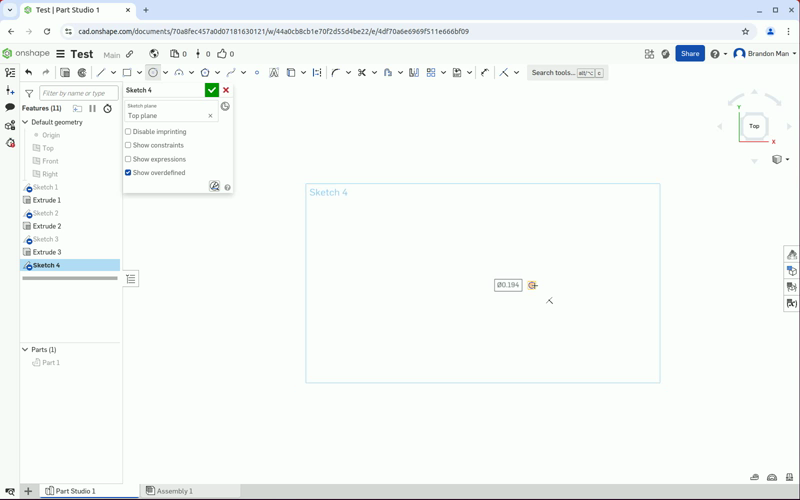
scroll(-6)
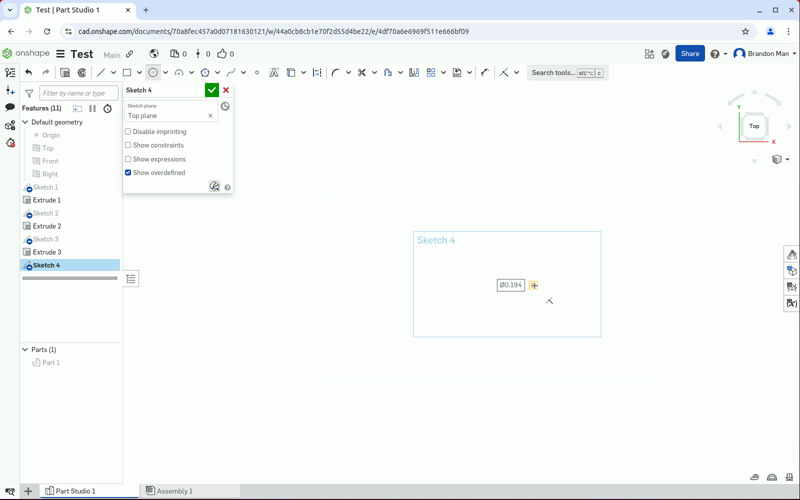
scroll(-6)
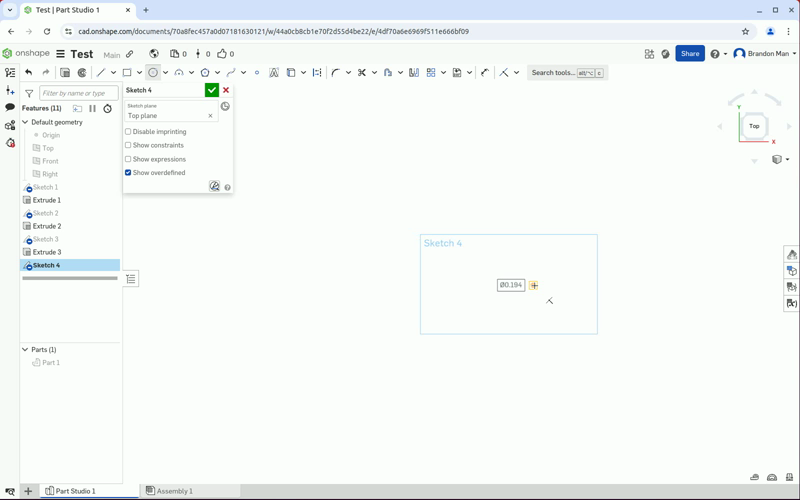
scroll(-6)
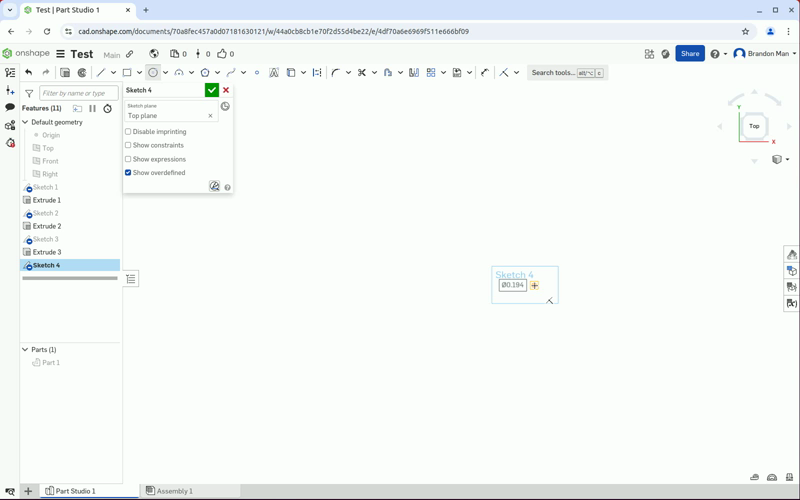
key(esc)
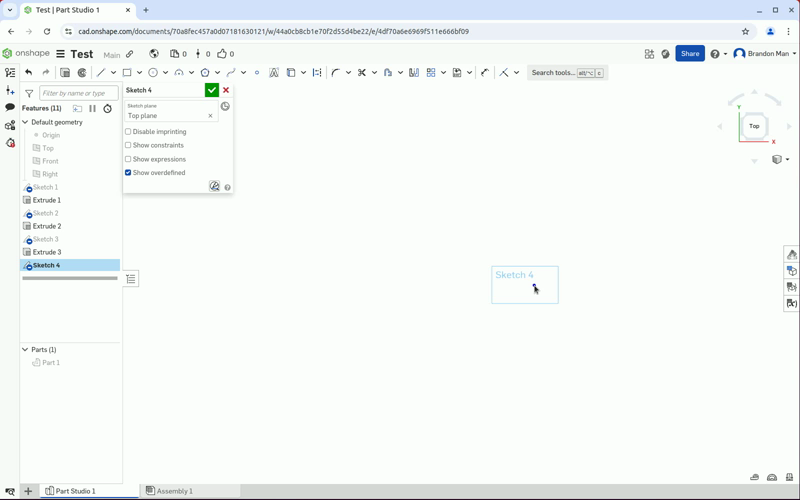
mouse_move(534, 285)
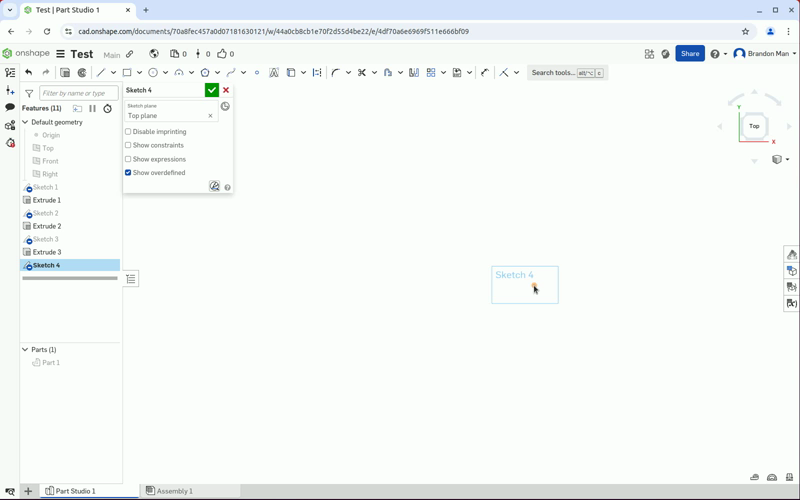
scroll(6)
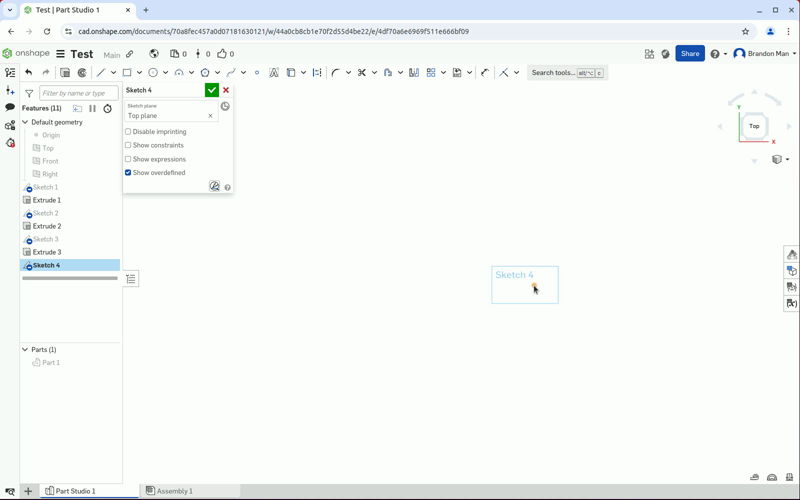
scroll(6)
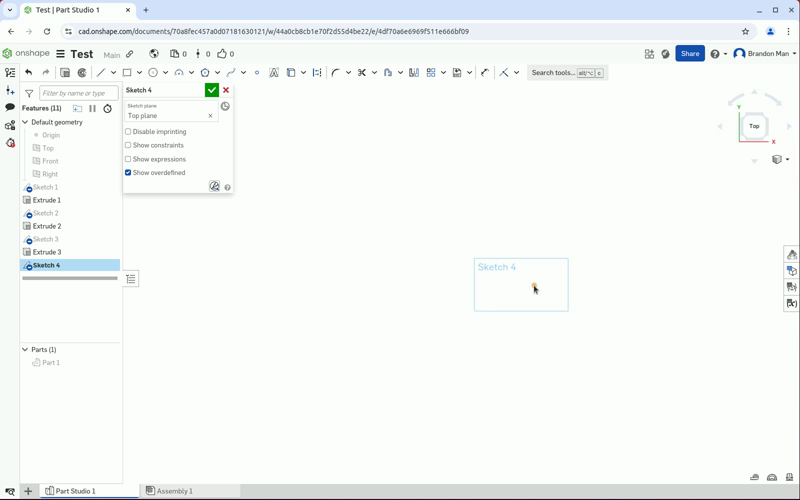
scroll(6)
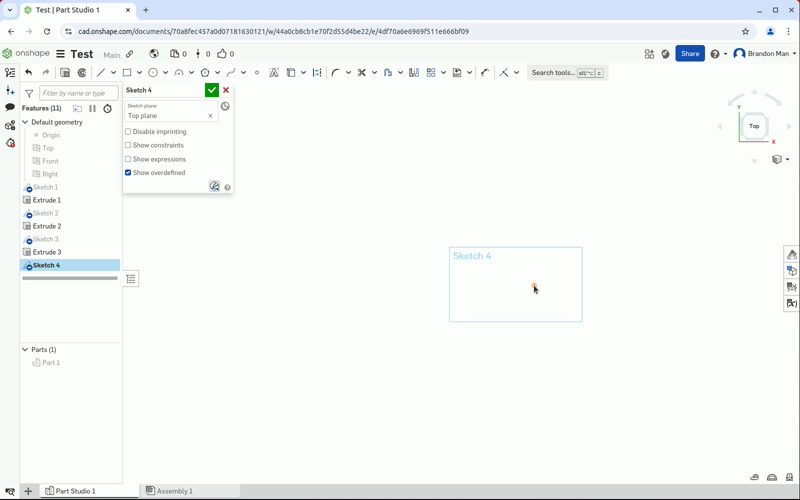
scroll(6)
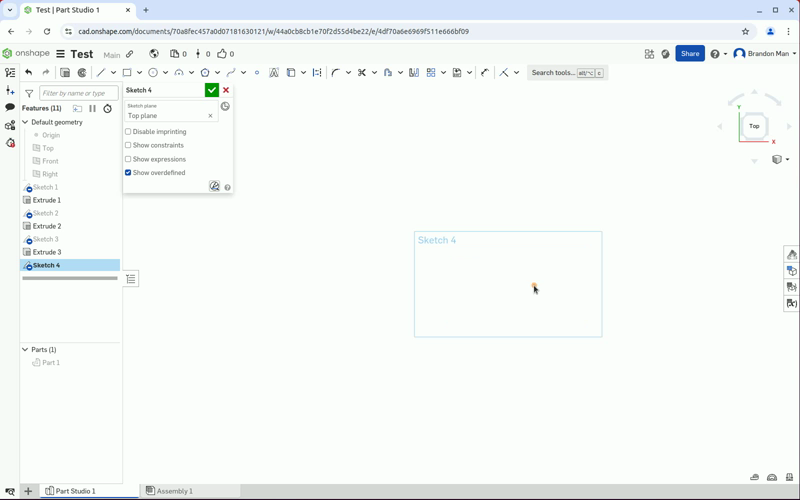
scroll(6)
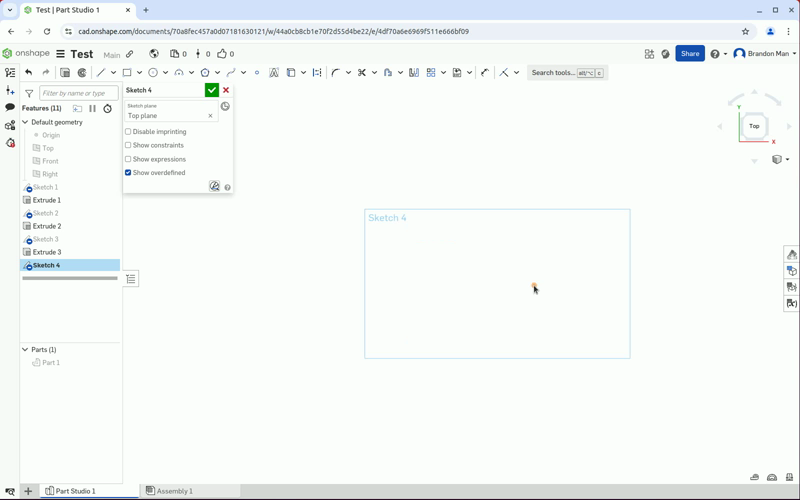
scroll(6)
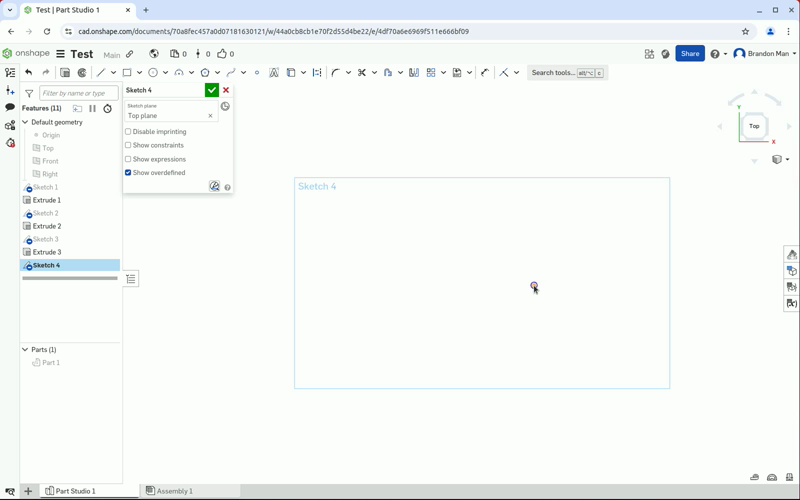
scroll(6)
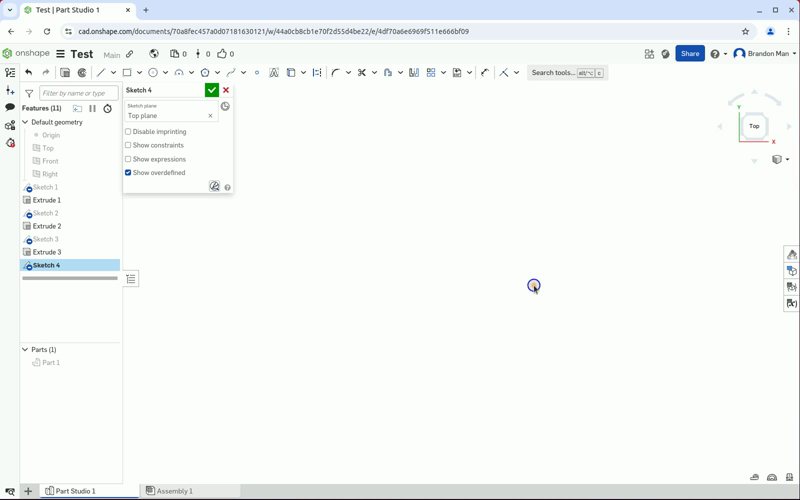
click(534, 285)
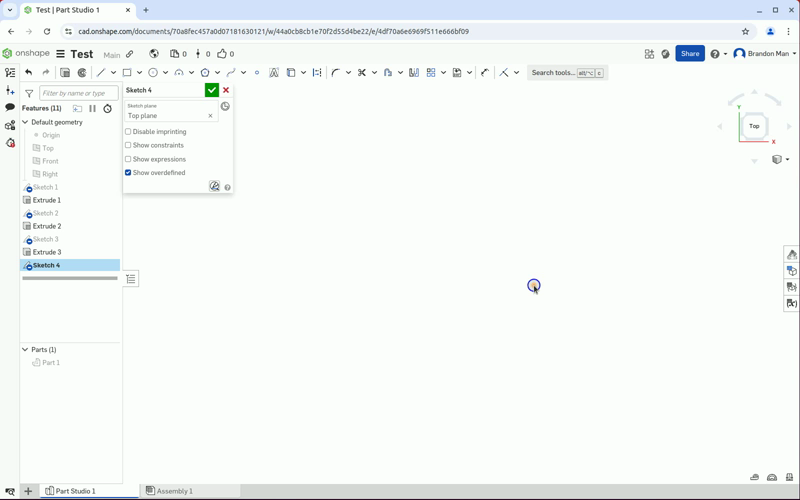
scroll(-6)
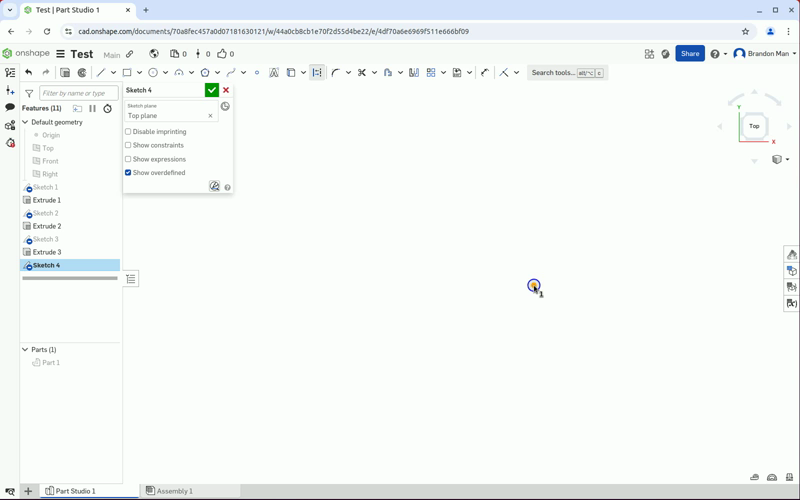
scroll(-6)
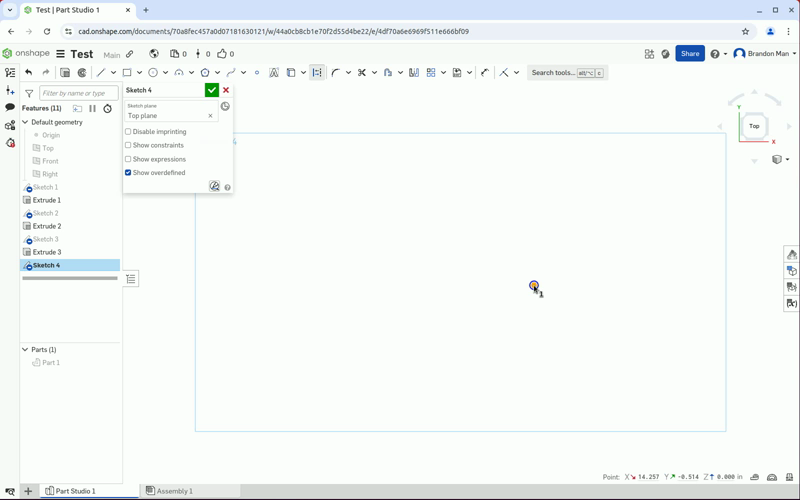
scroll(-6)
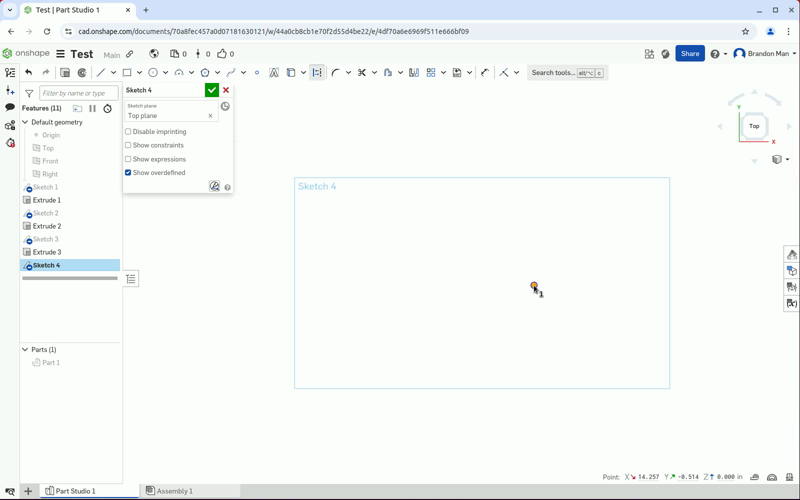
scroll(-6)
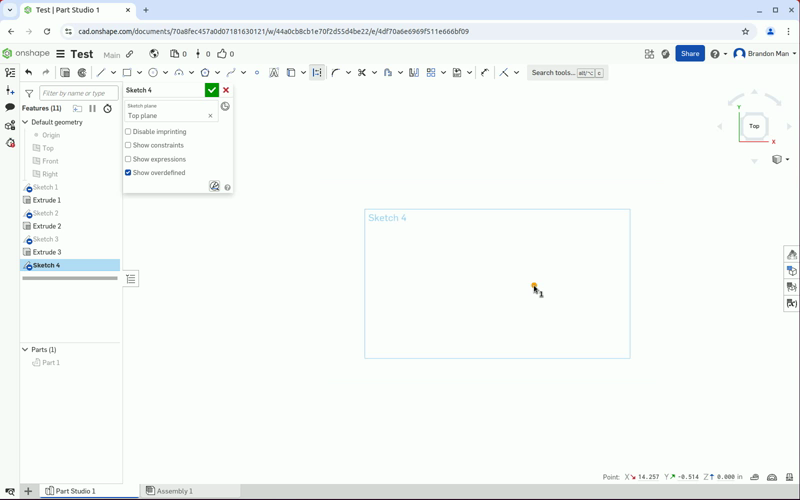
scroll(-6)
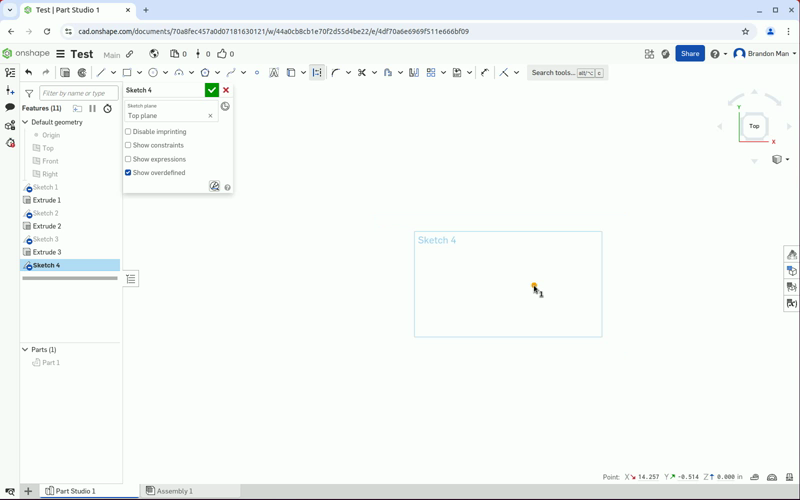
scroll(-6)
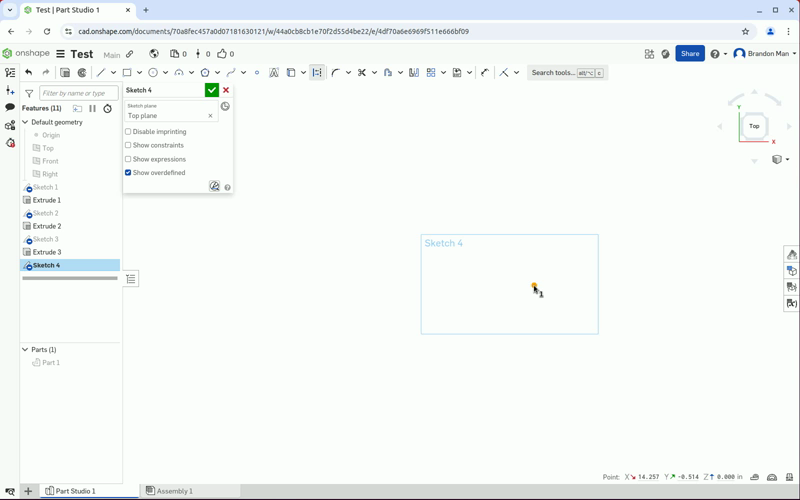
scroll(-6)
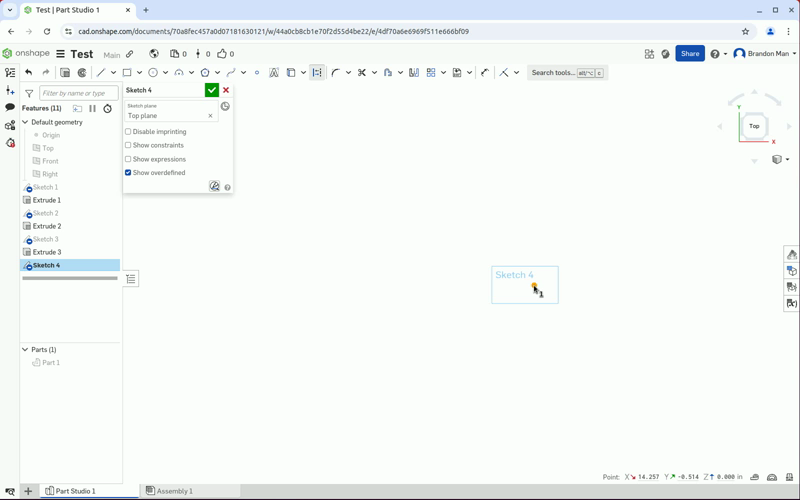
mouse_move(73, 352)
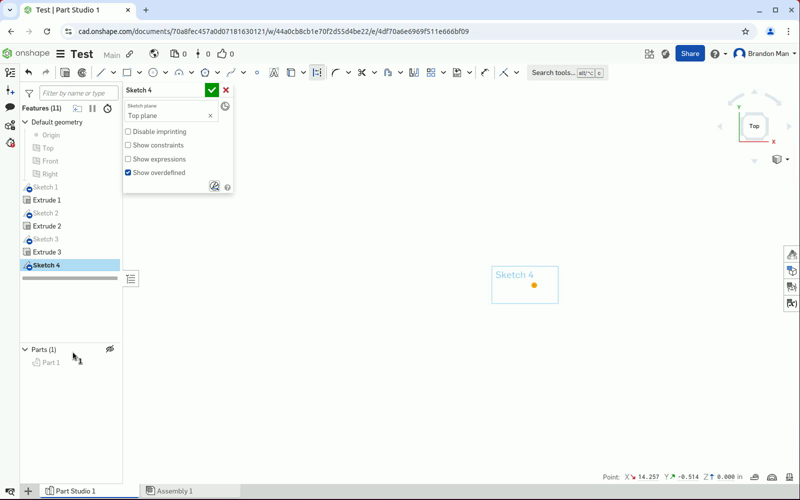
key(shift+y)
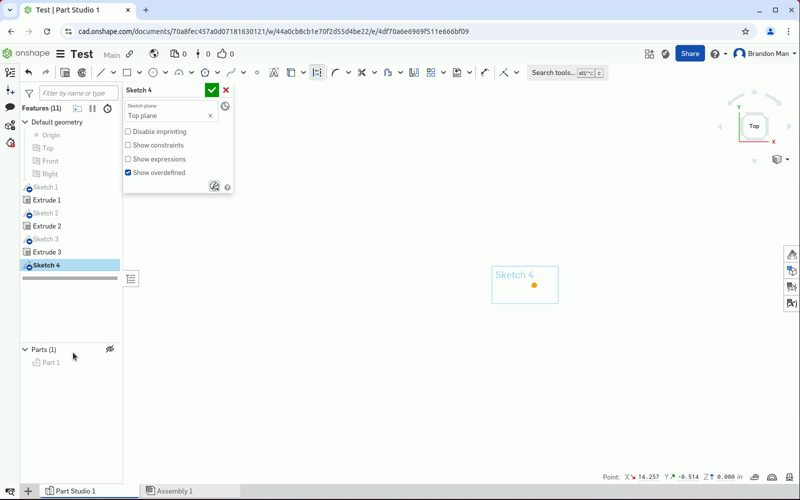
key(shift+e)
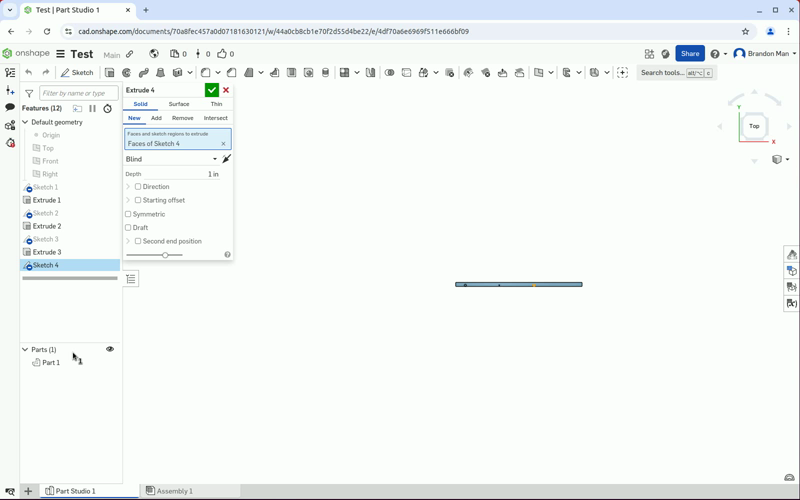
mouse_move(143, 106)
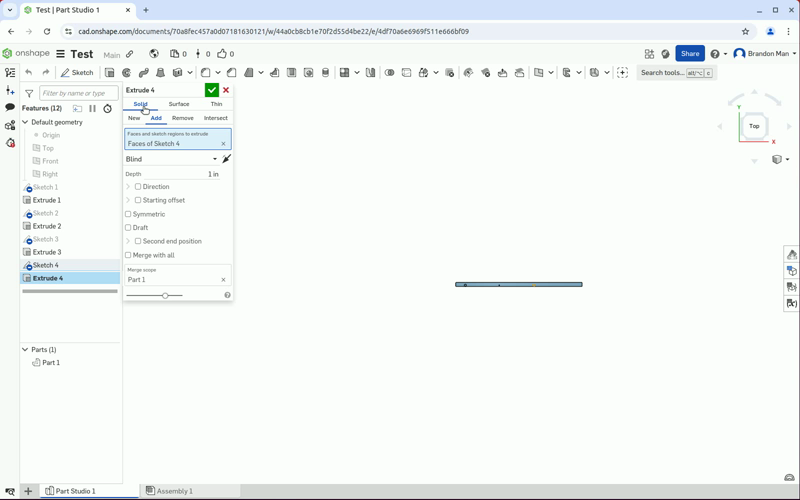
click(143, 106)
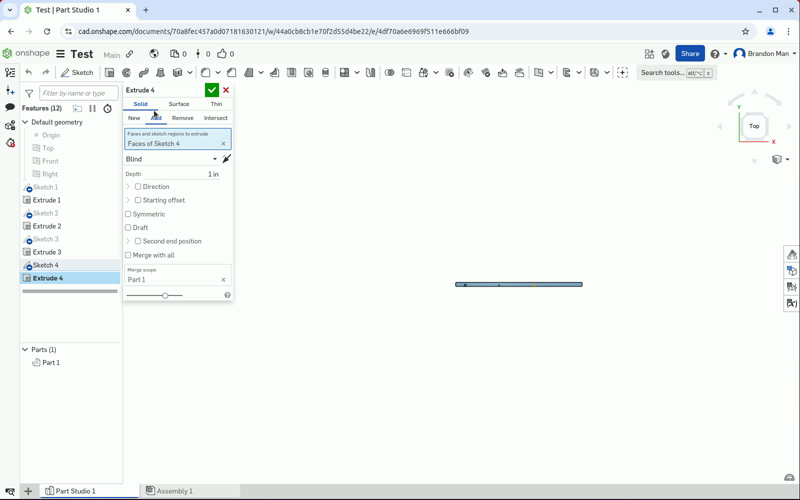
mouse_move(186, 120)
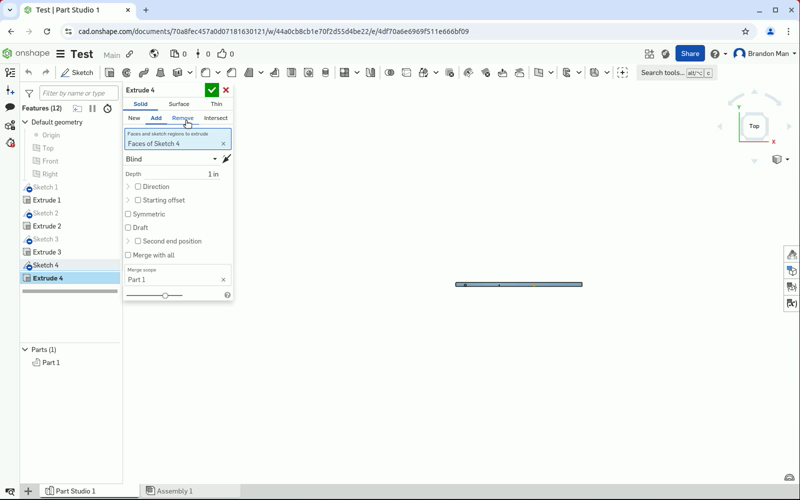
click(186, 120)
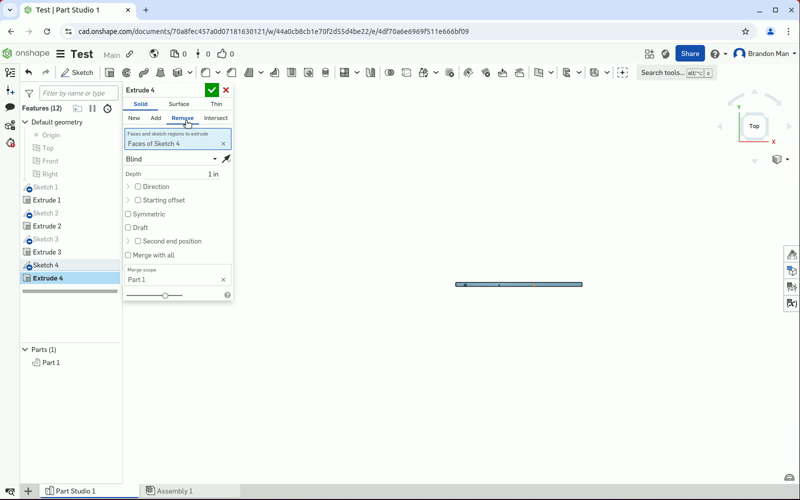
key(tab, 4)
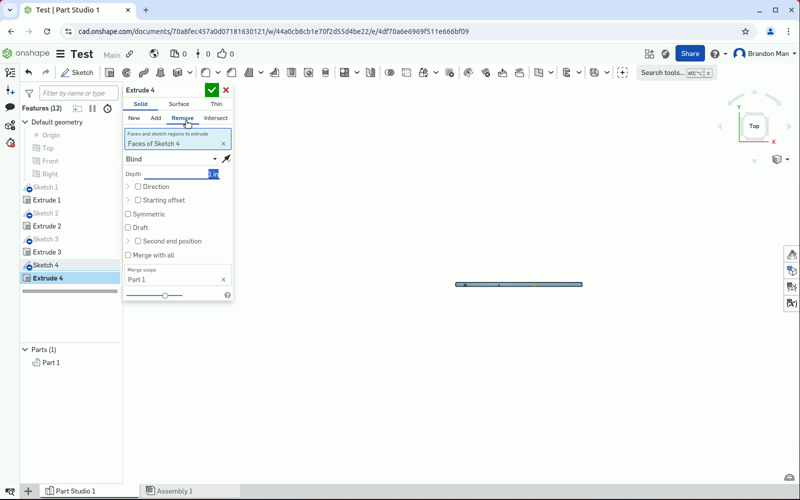
text(0.481)
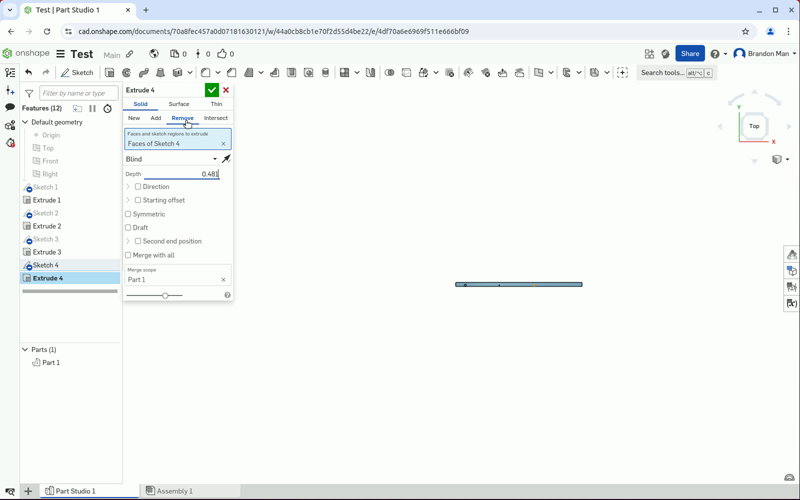
key(tab, 6)
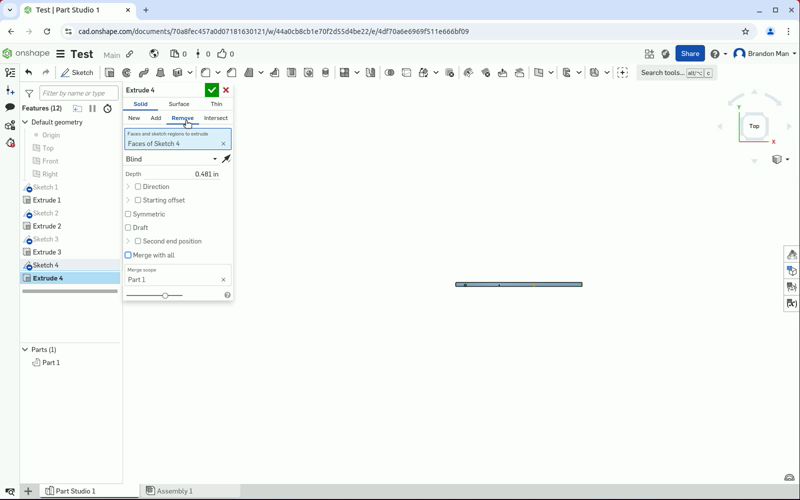
key(space)
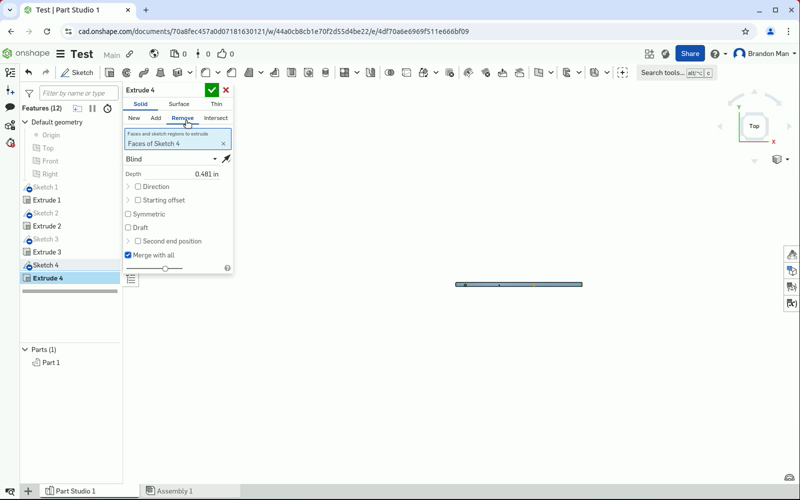
key(enter)
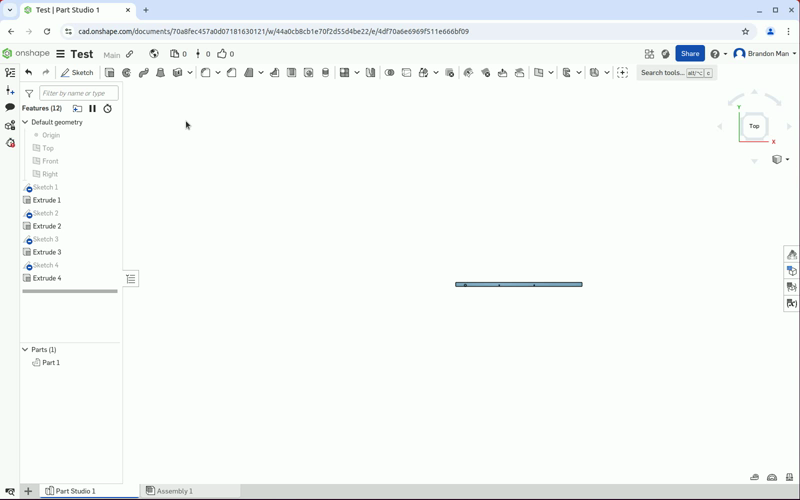
key(shift+h)
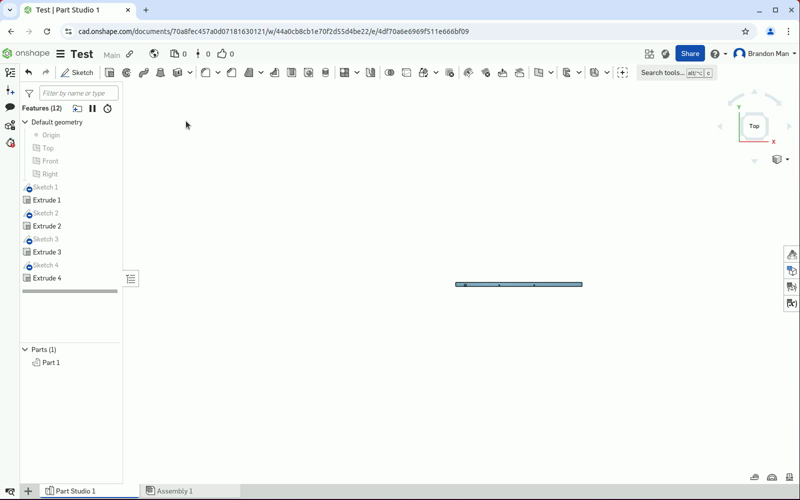
key(shift+h)
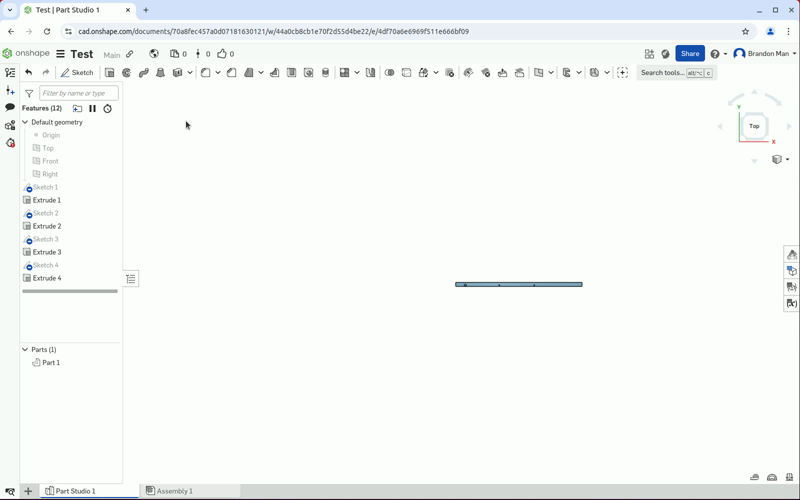
mouse_move(73, 189)
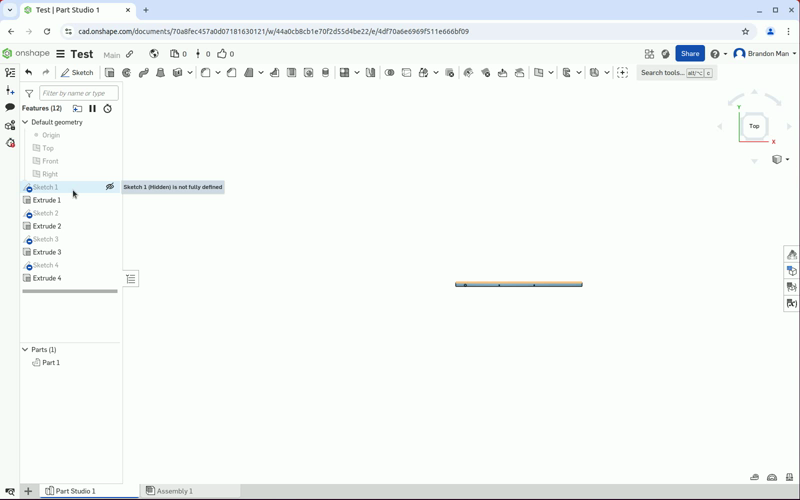
click(73, 189)
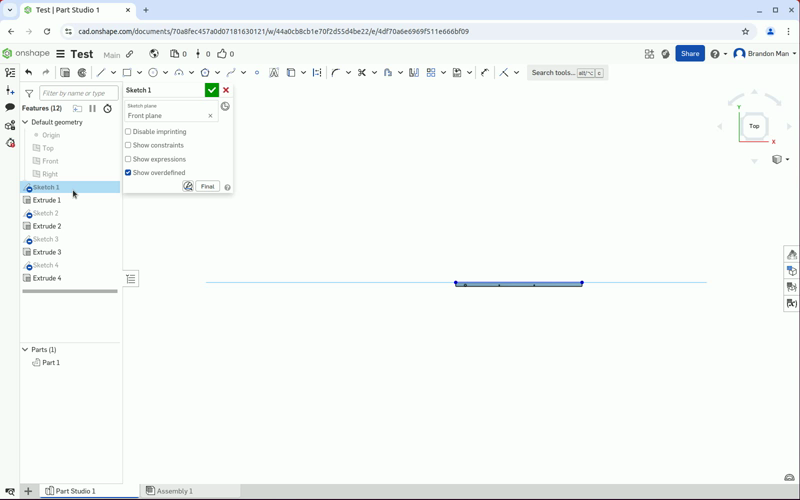
mouse_move(229, 92)
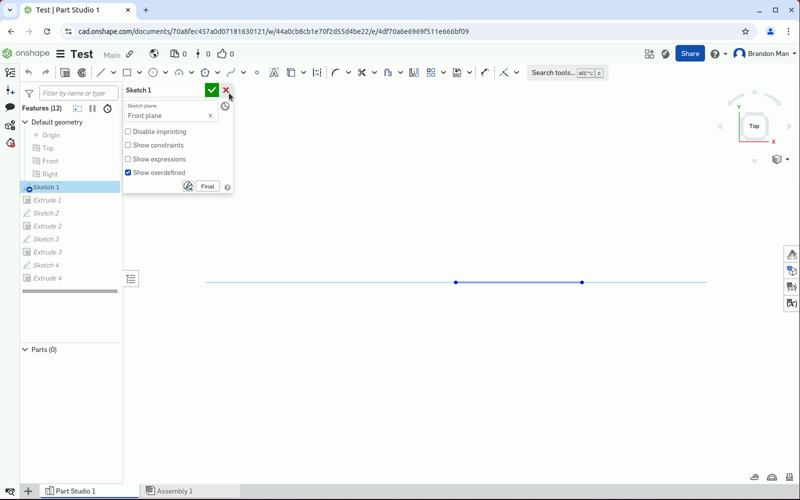
click(229, 92)
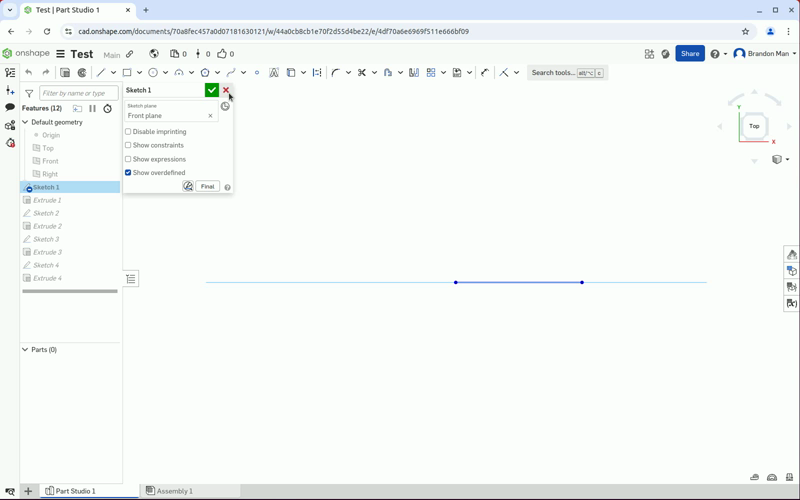
key(shift+s)
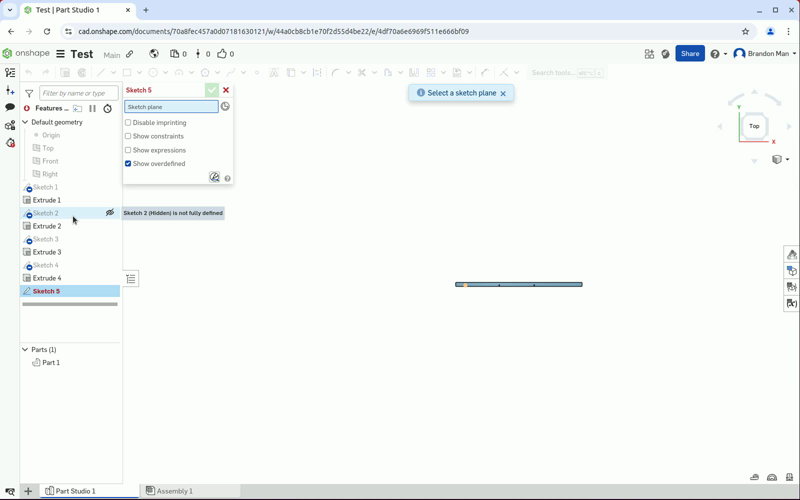
scroll(3)
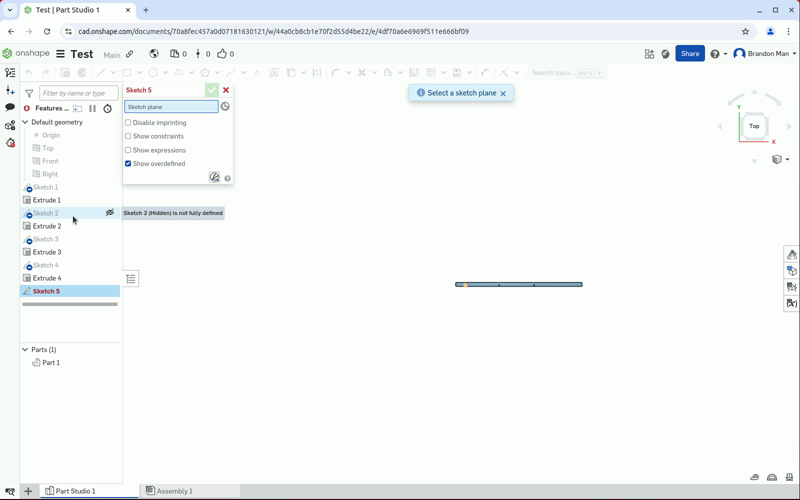
mouse_move(73, 150)
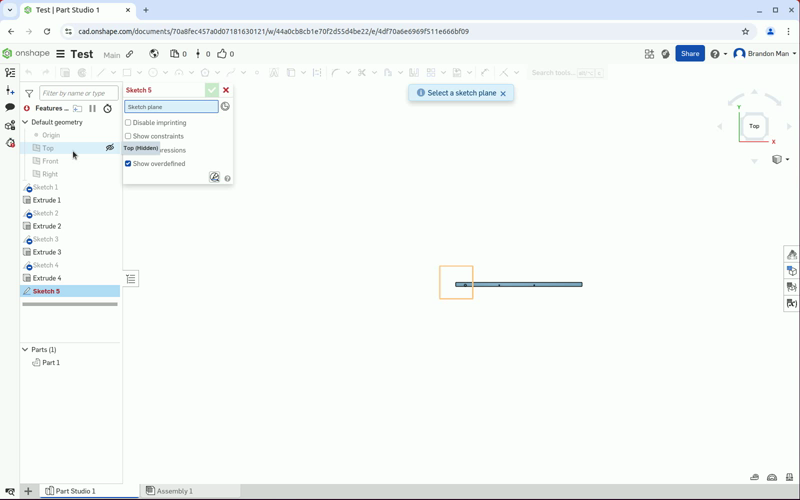
click(73, 150)
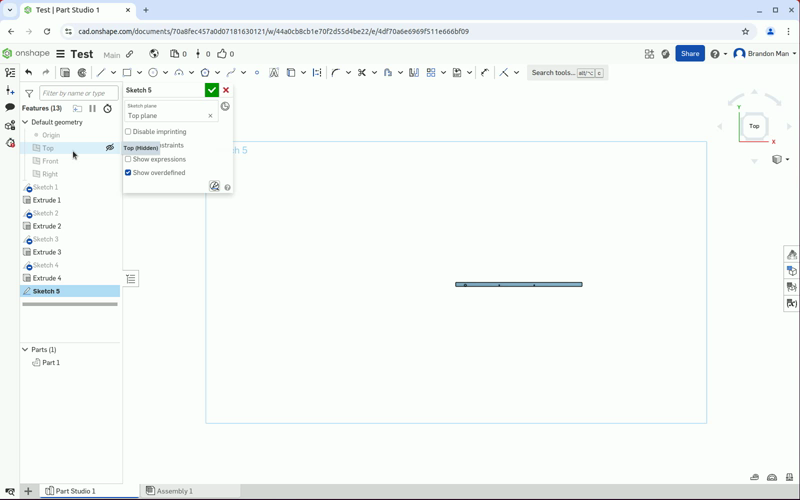
mouse_move(73, 352)
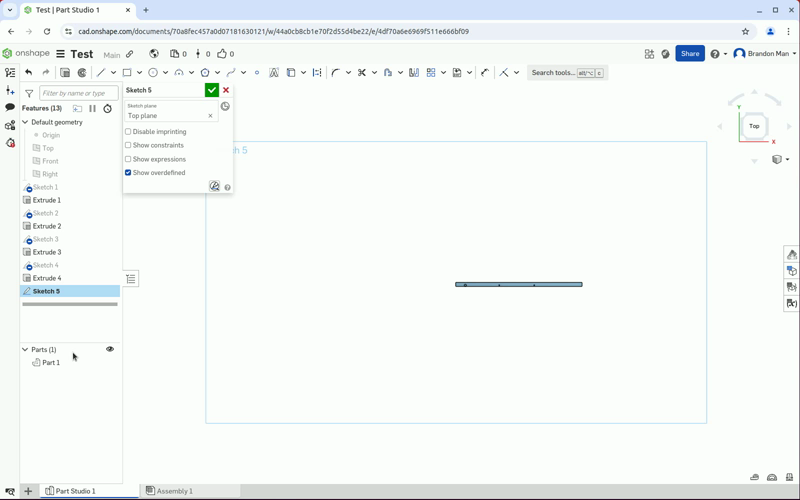
key(y)
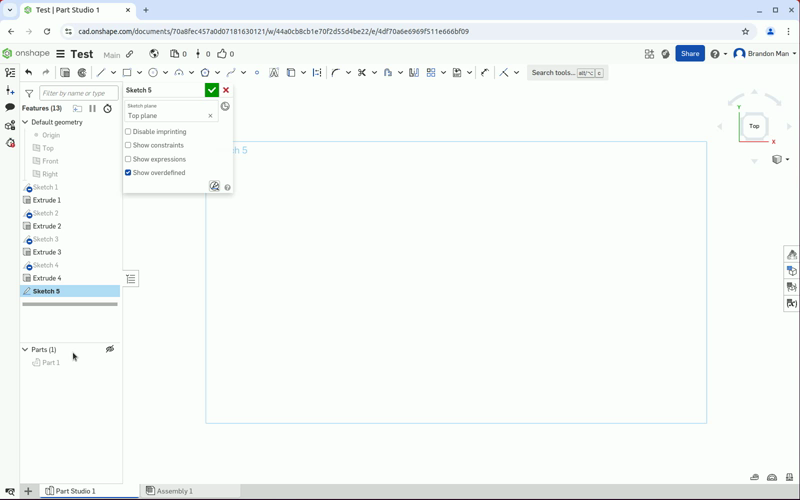
key(c)
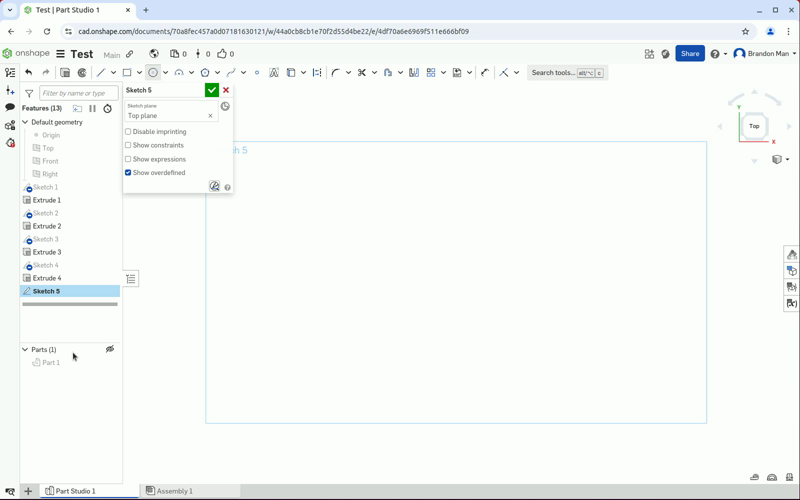
key_down(shift)
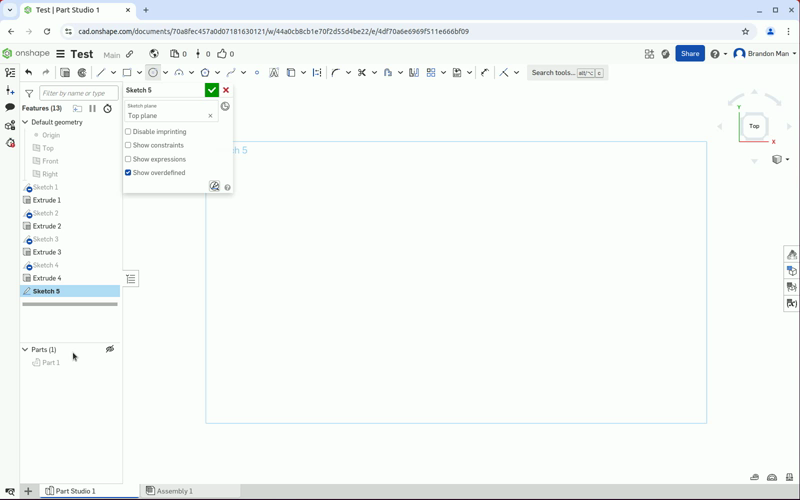
mouse_move(565, 285)
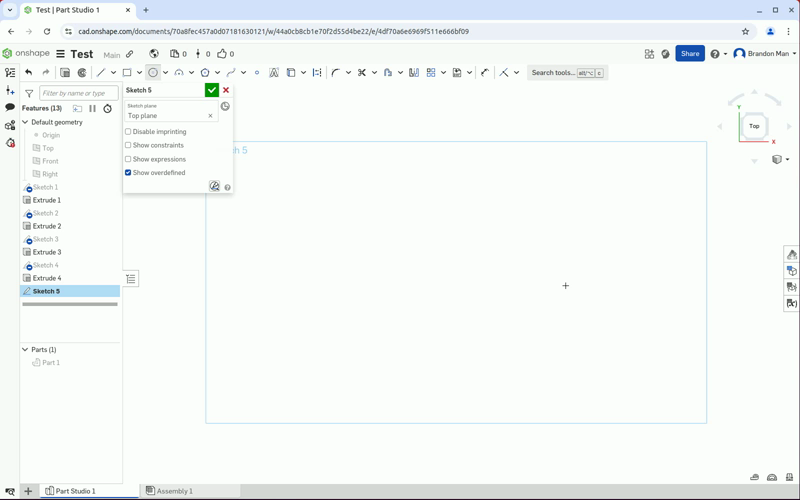
click(565, 285)
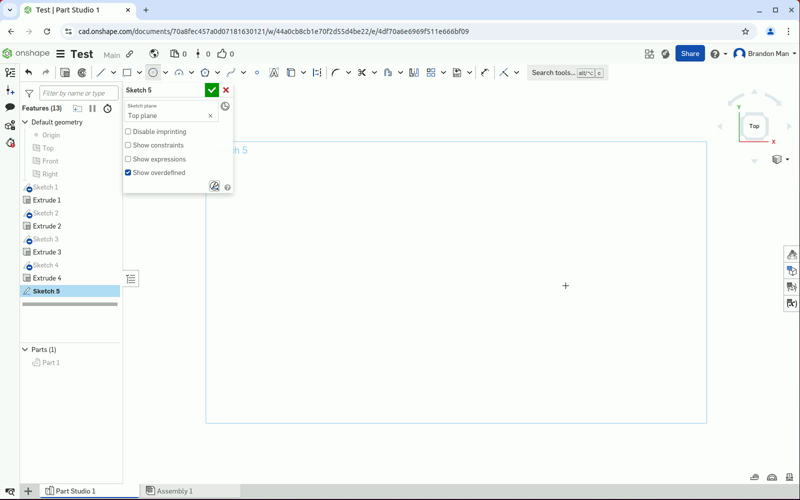
key_up(shift)
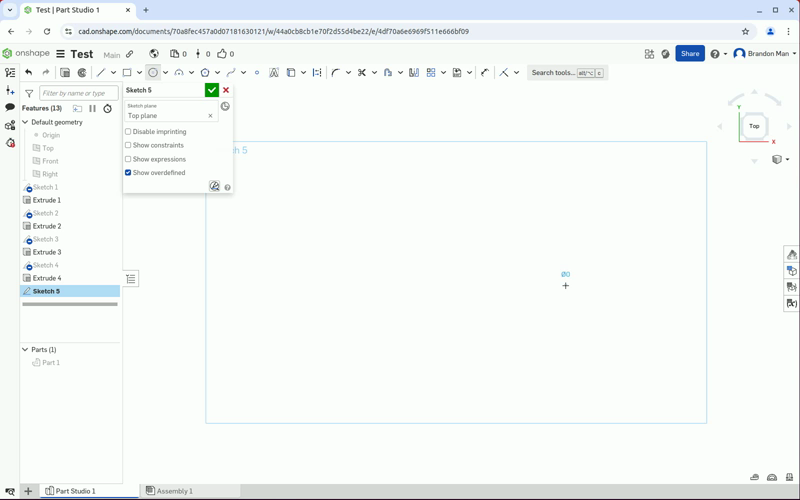
mouse_move(566, 285)
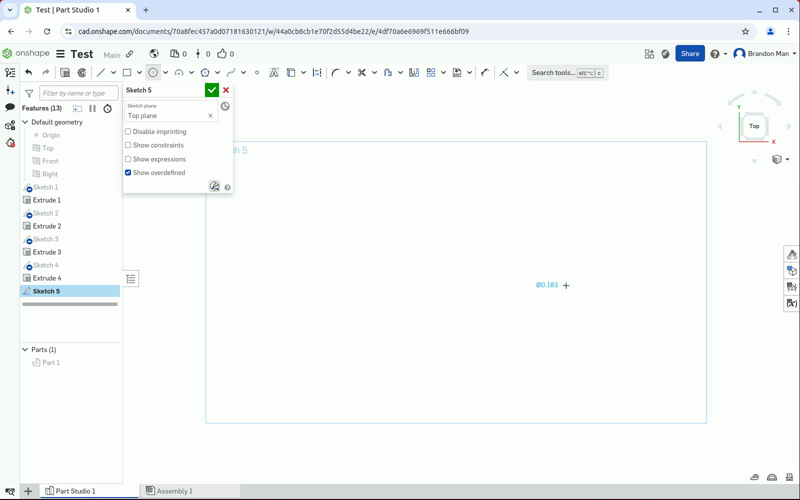
scroll(6)
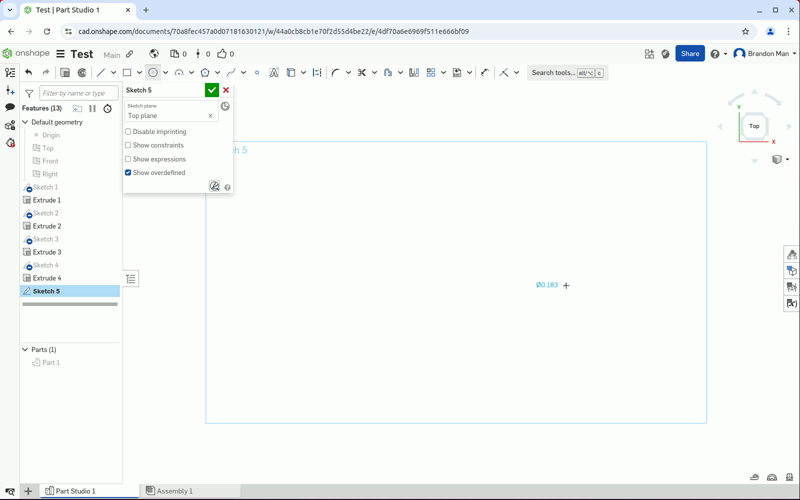
scroll(6)
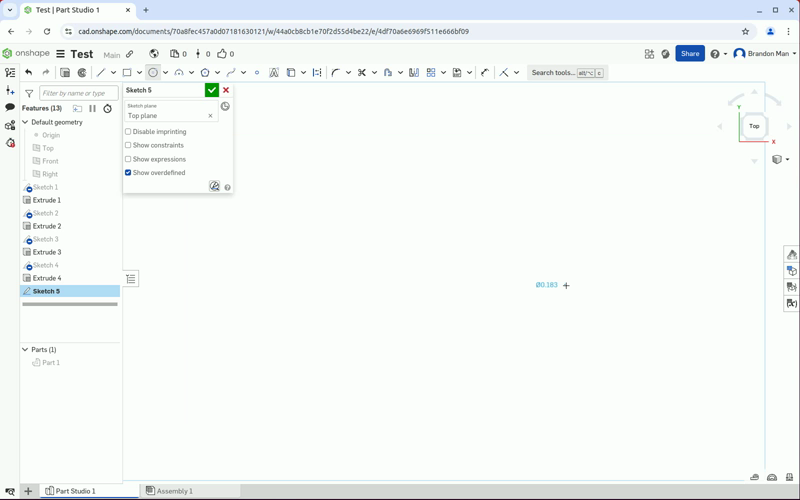
scroll(6)
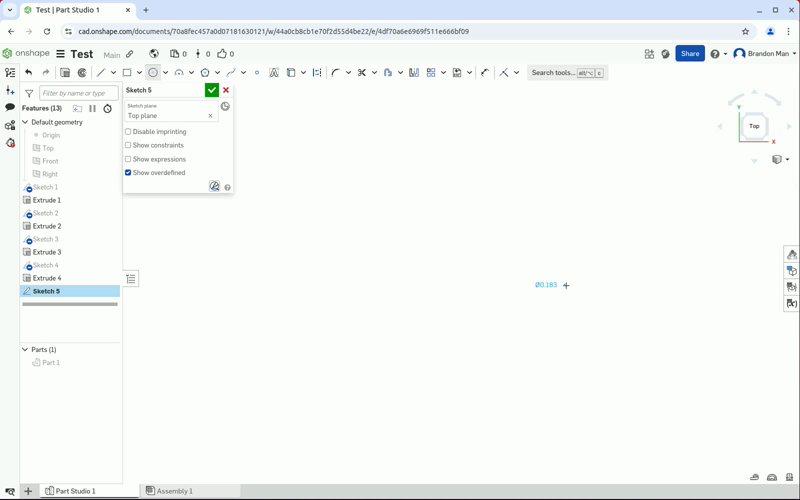
scroll(6)
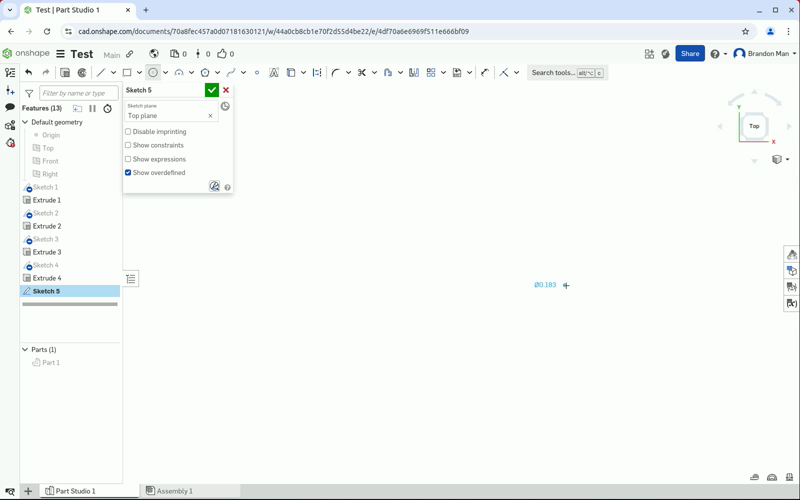
scroll(6)
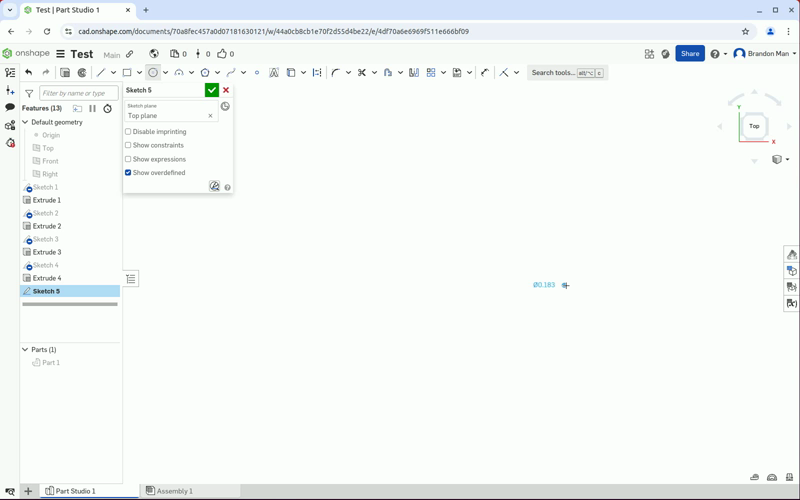
scroll(6)
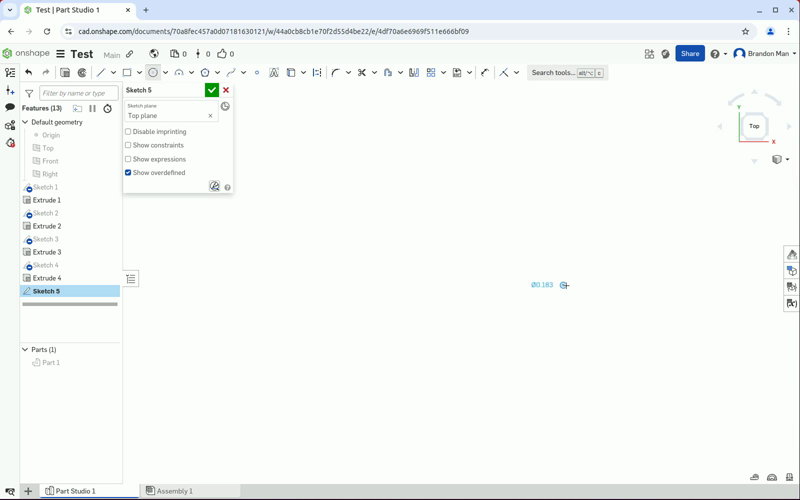
scroll(6)
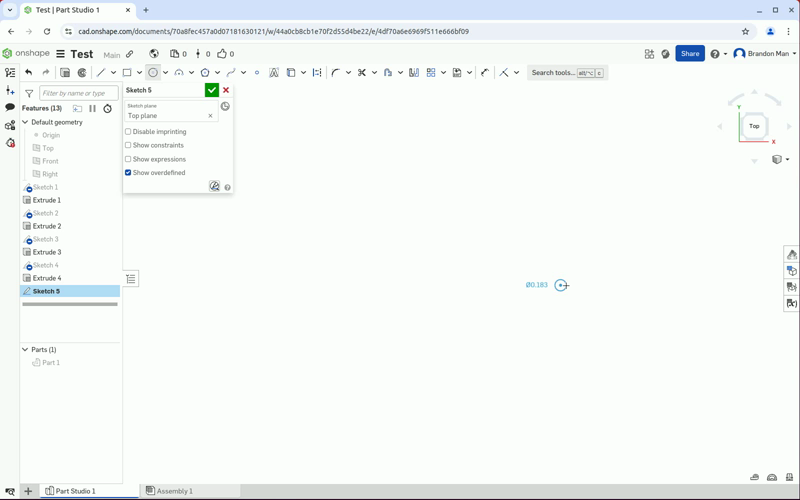
click(566, 285)
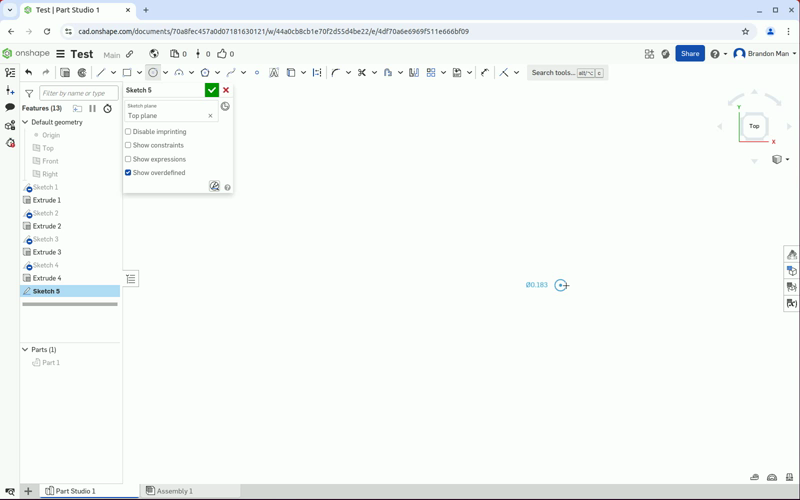
scroll(-6)
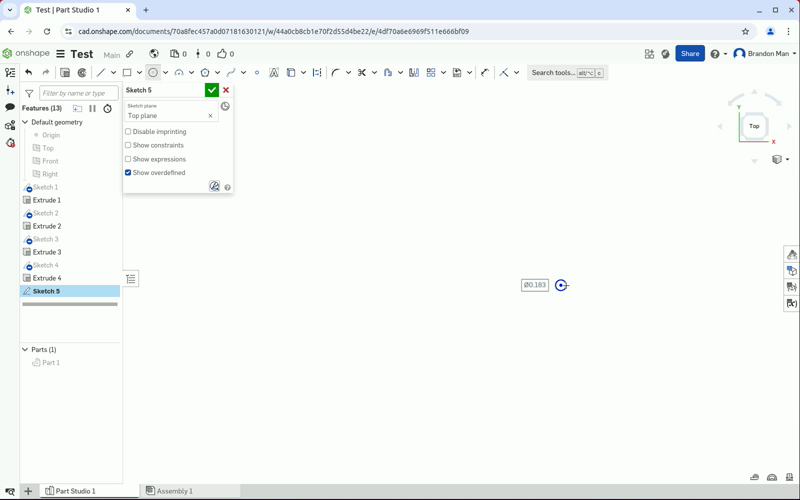
scroll(-6)
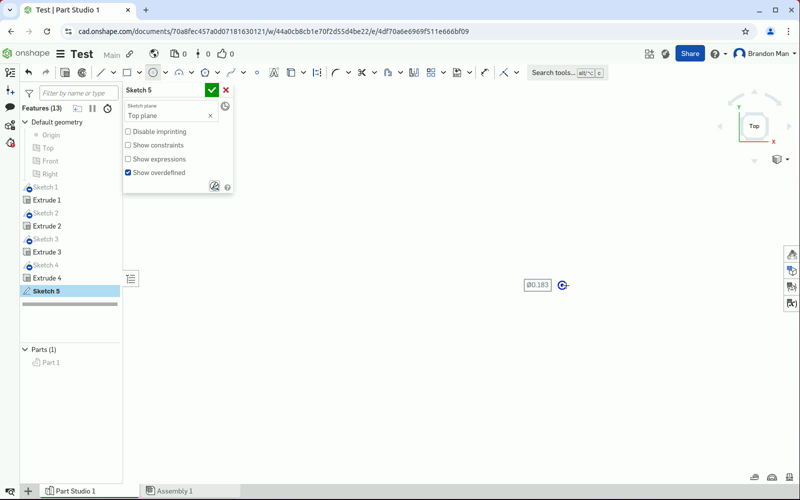
scroll(-6)
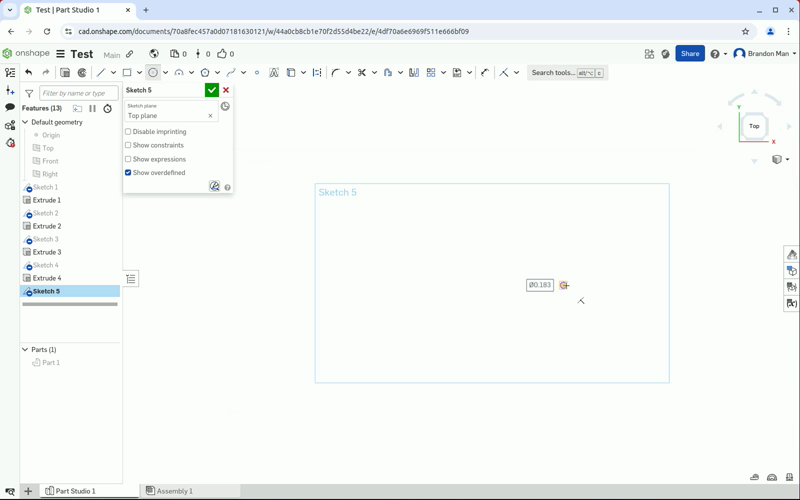
scroll(-6)
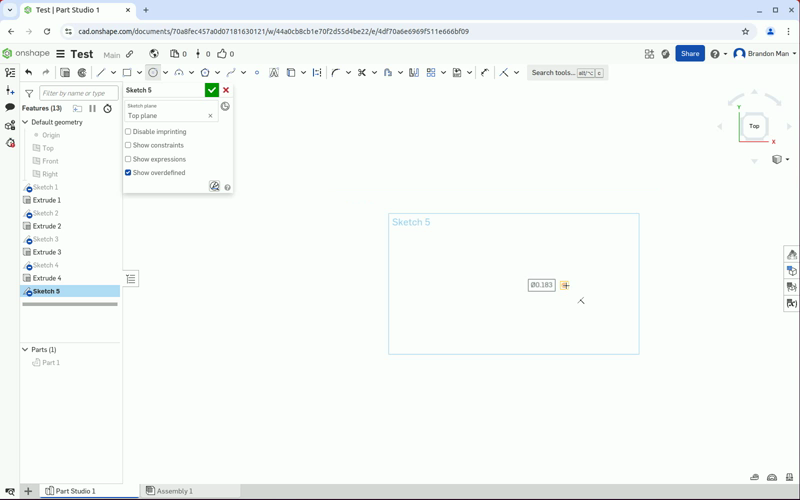
scroll(-6)
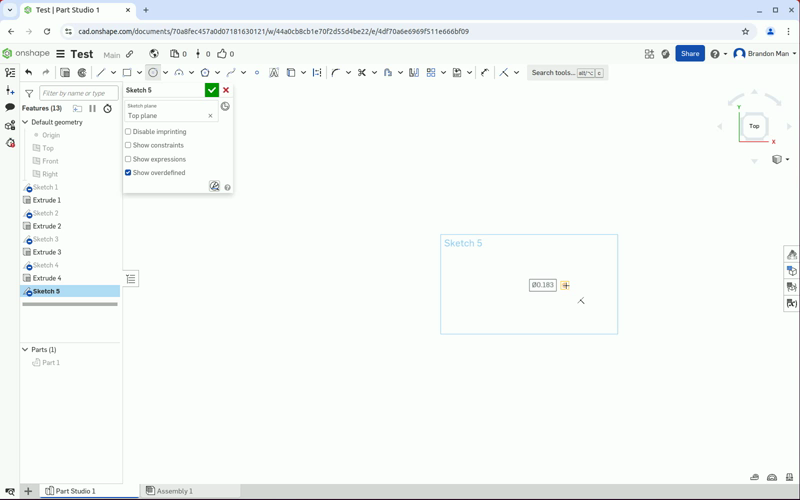
scroll(-6)
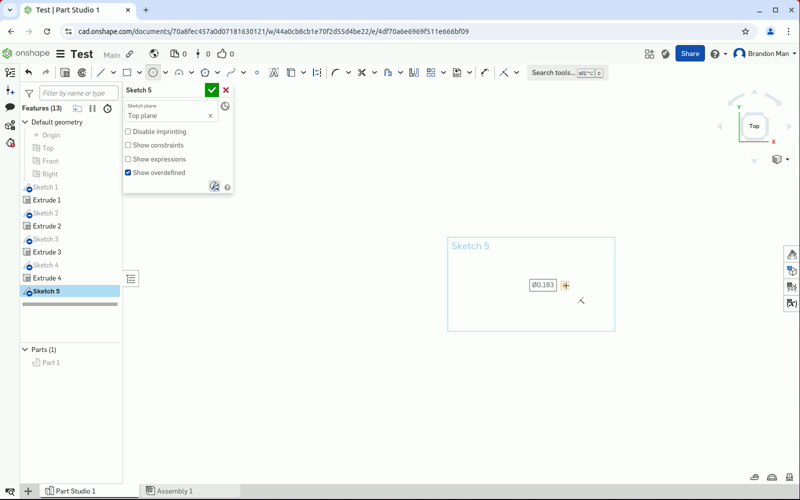
scroll(-6)
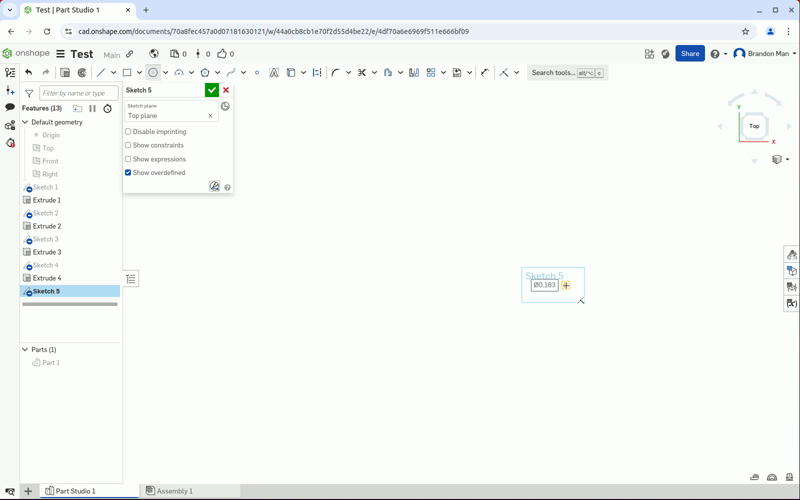
key(esc)
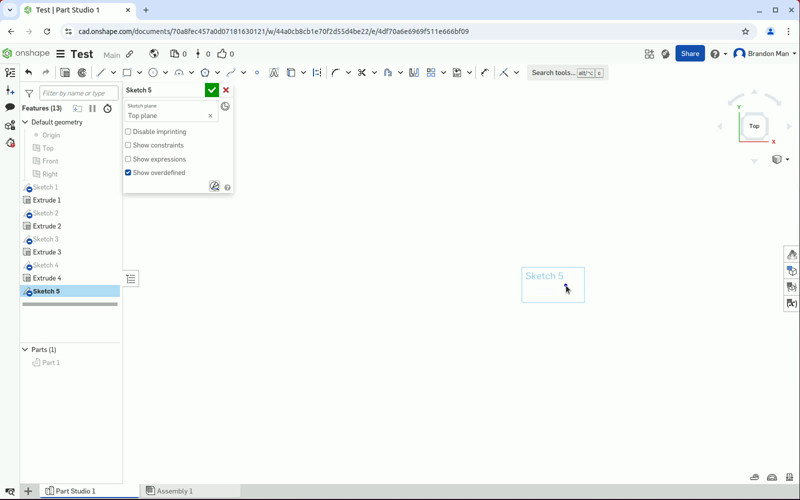
mouse_move(565, 285)
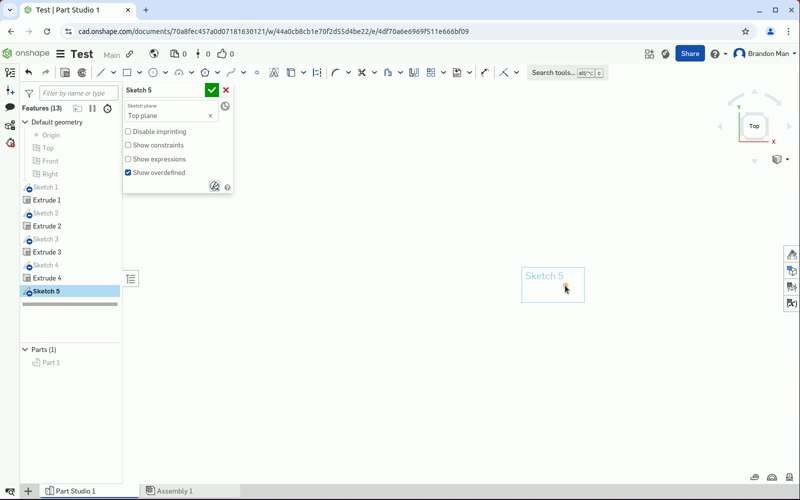
scroll(6)
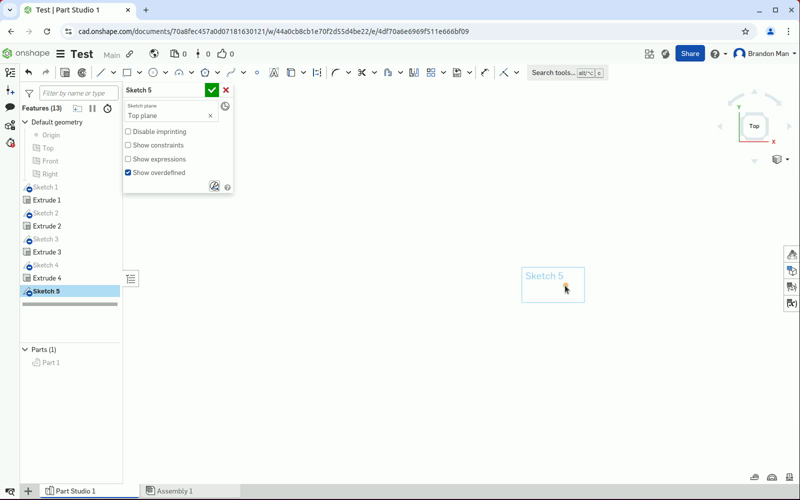
scroll(6)
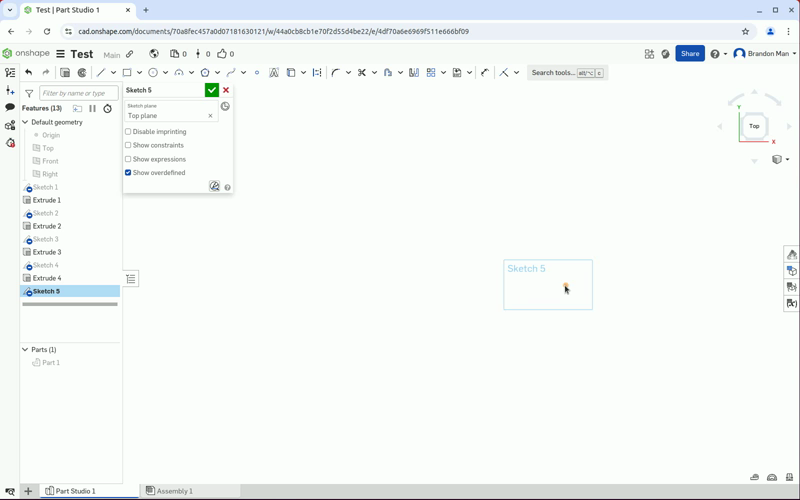
scroll(6)
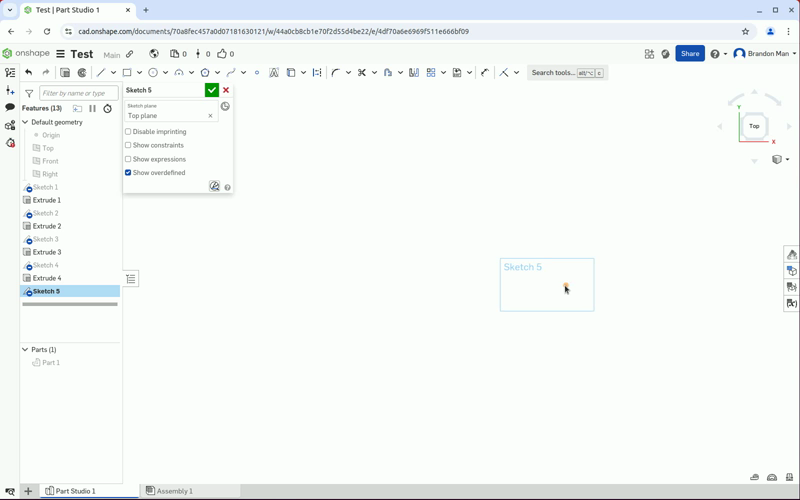
scroll(6)
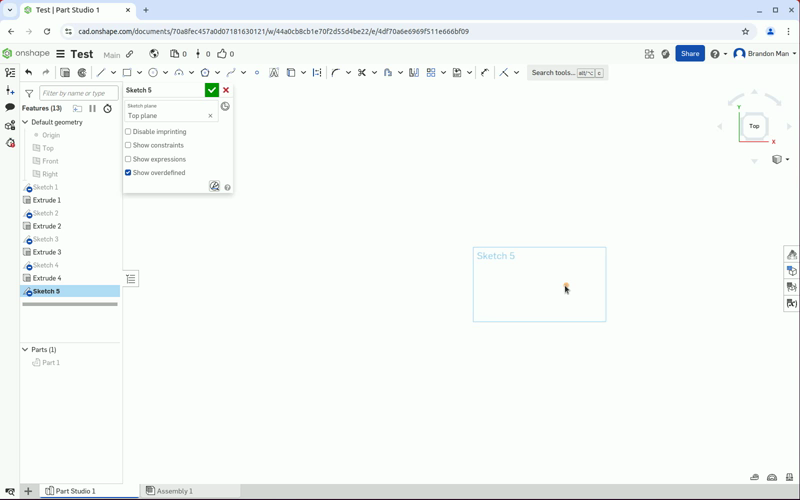
scroll(6)
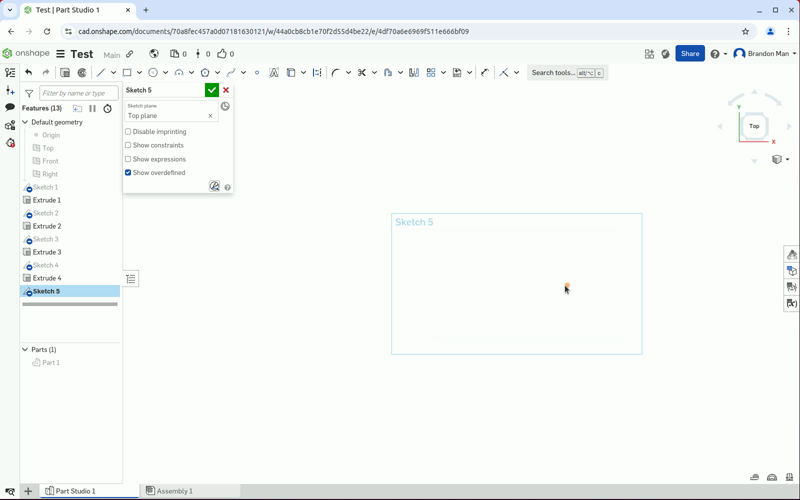
scroll(6)
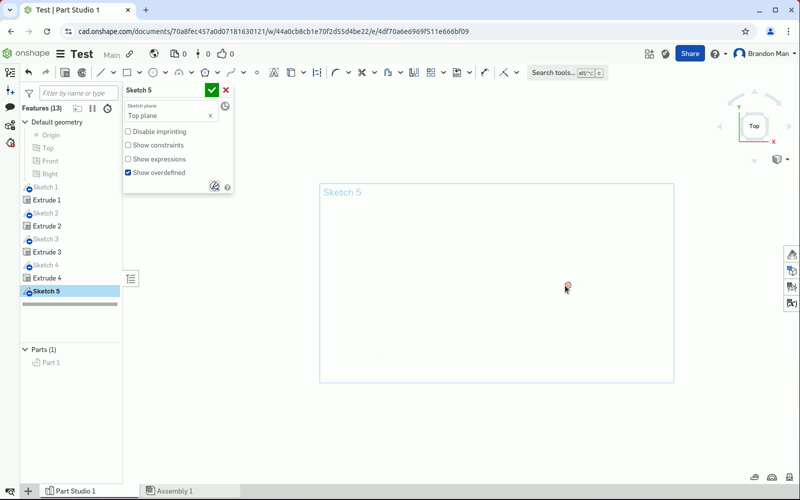
scroll(6)
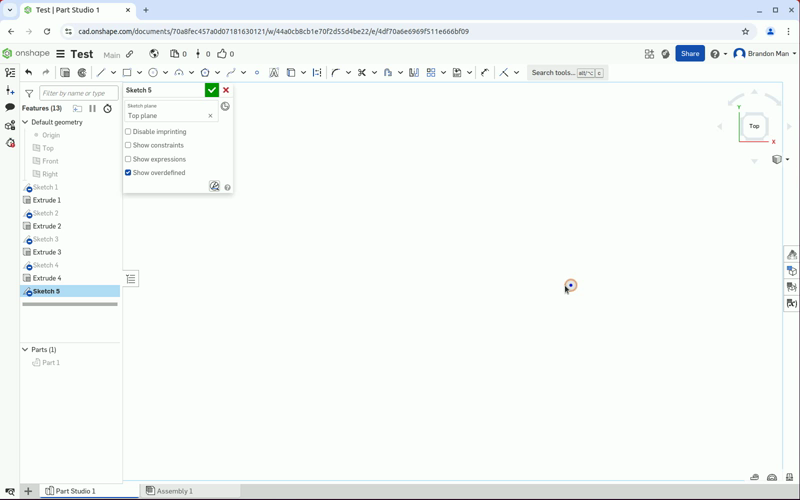
click(565, 285)
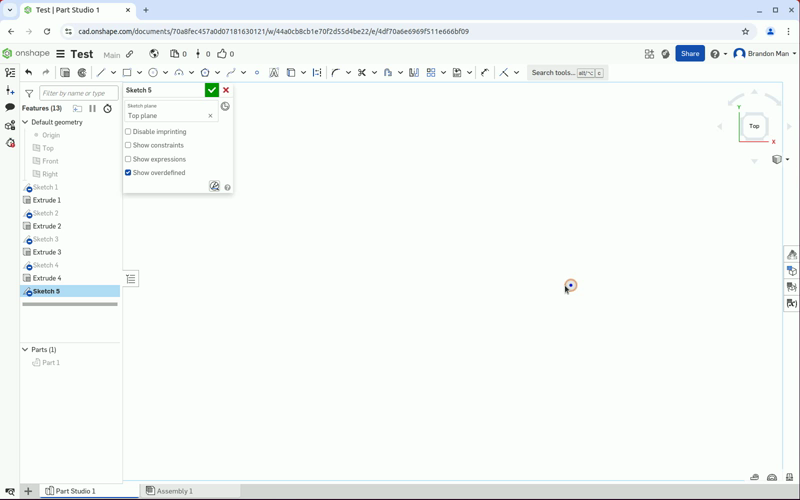
scroll(-6)
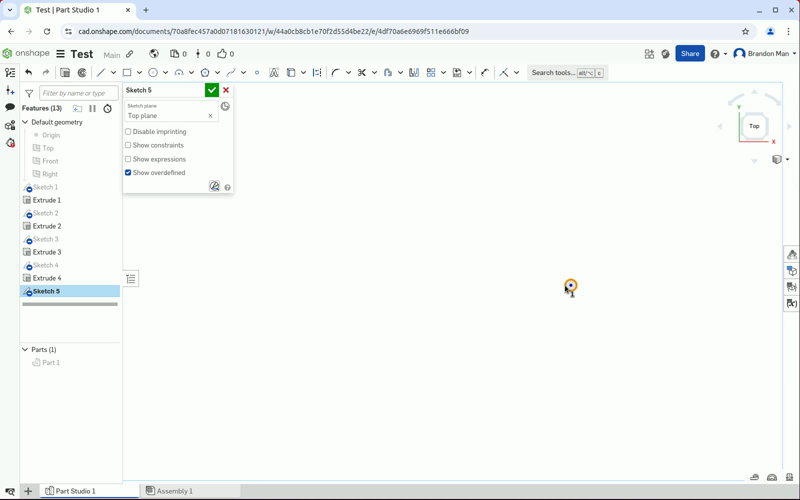
scroll(-6)
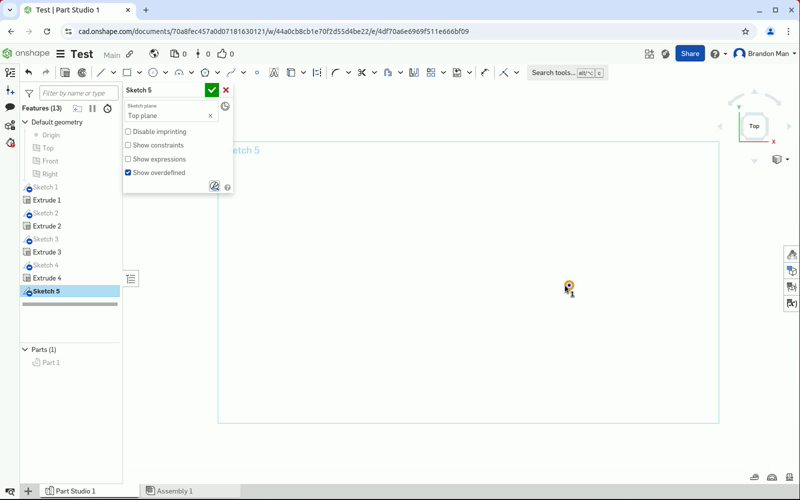
scroll(-6)
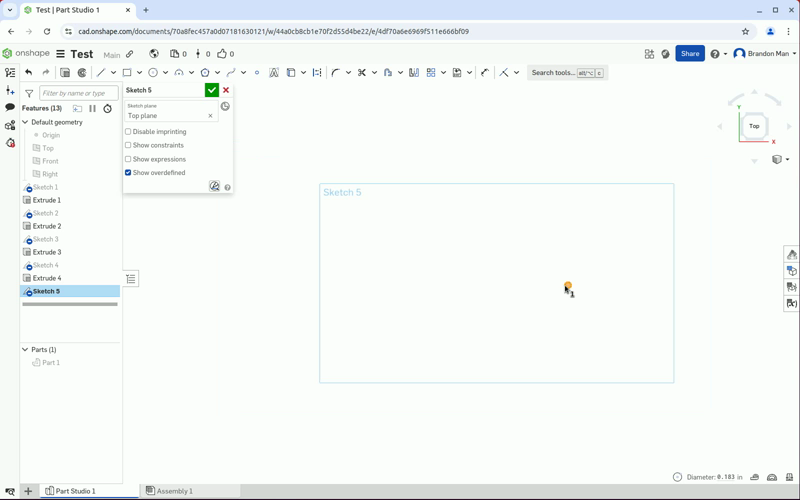
scroll(-6)
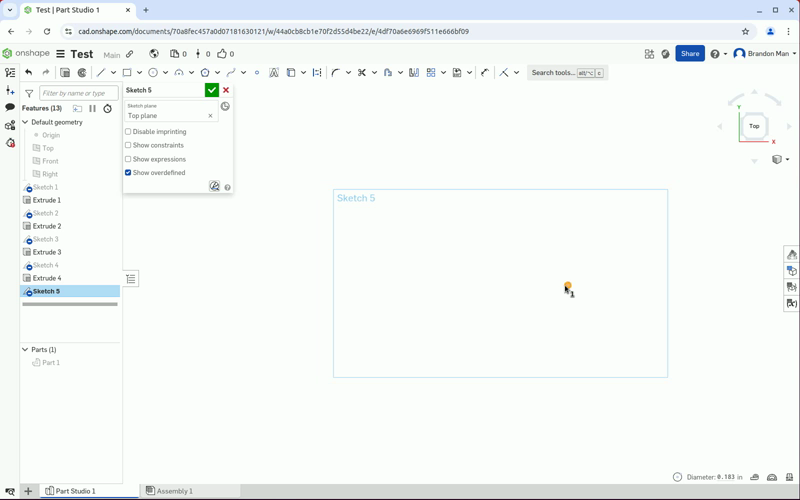
scroll(-6)
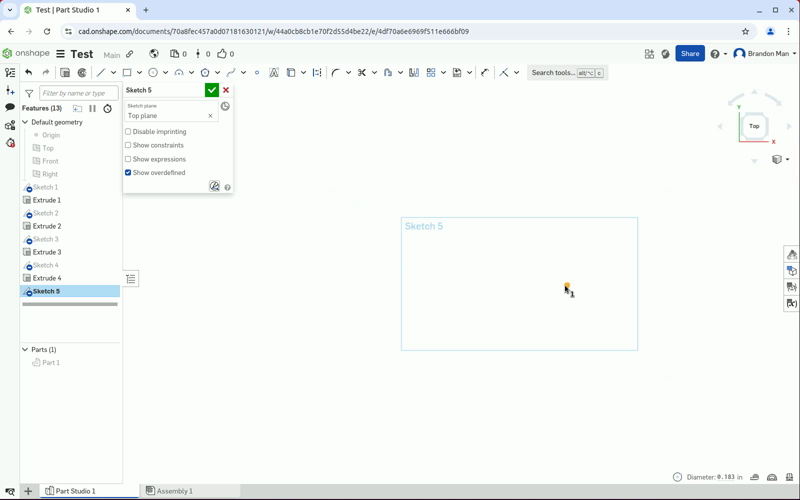
scroll(-6)
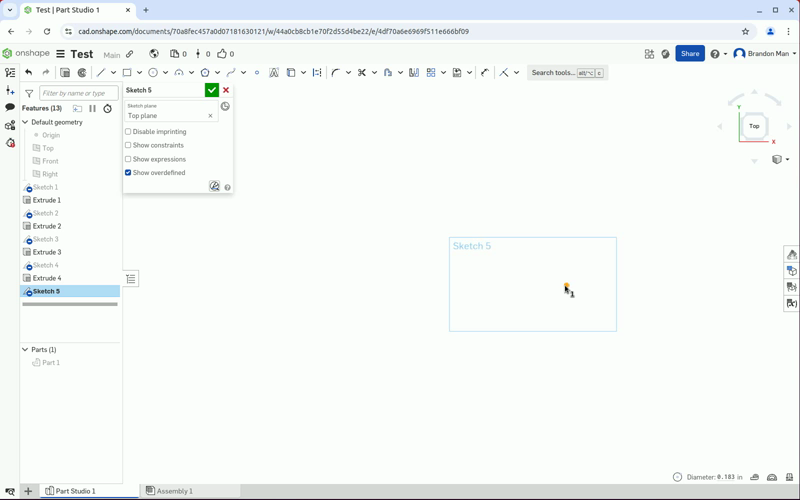
scroll(-6)
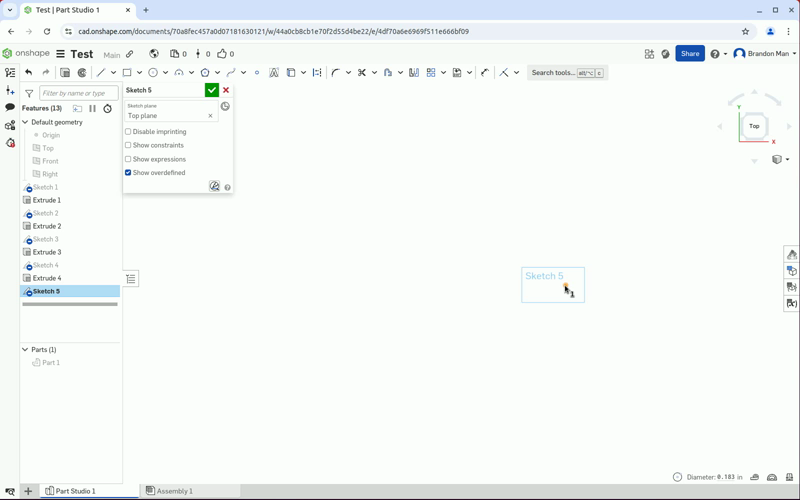
mouse_move(73, 352)
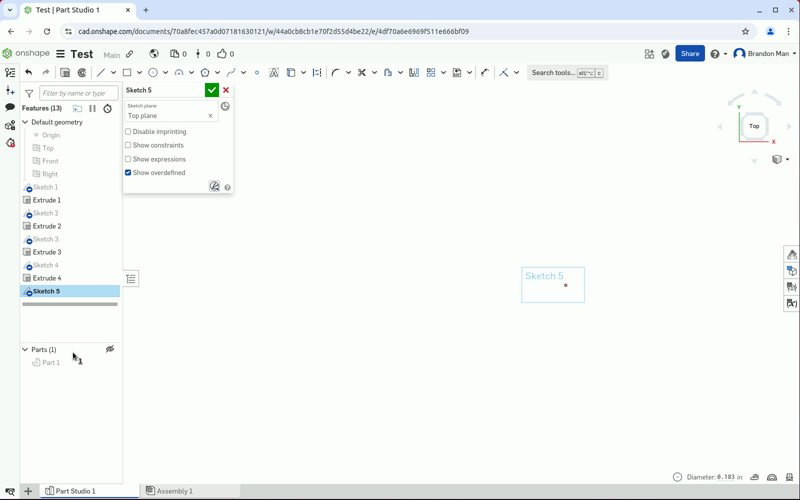
key(shift+y)
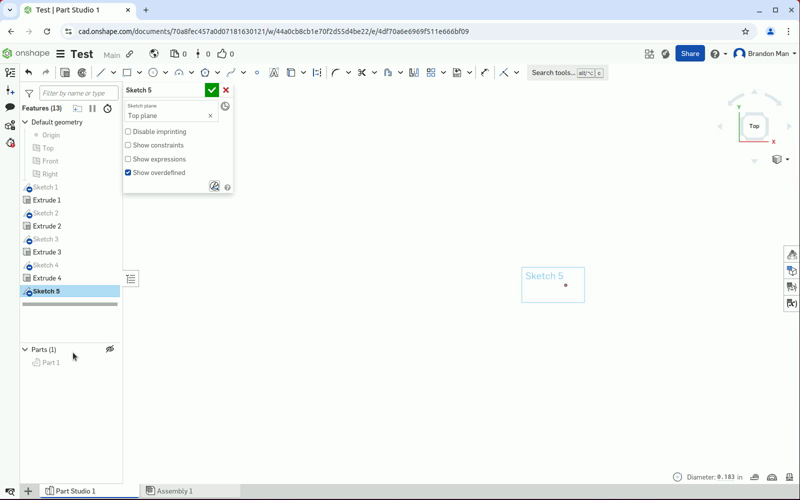
key(shift+e)
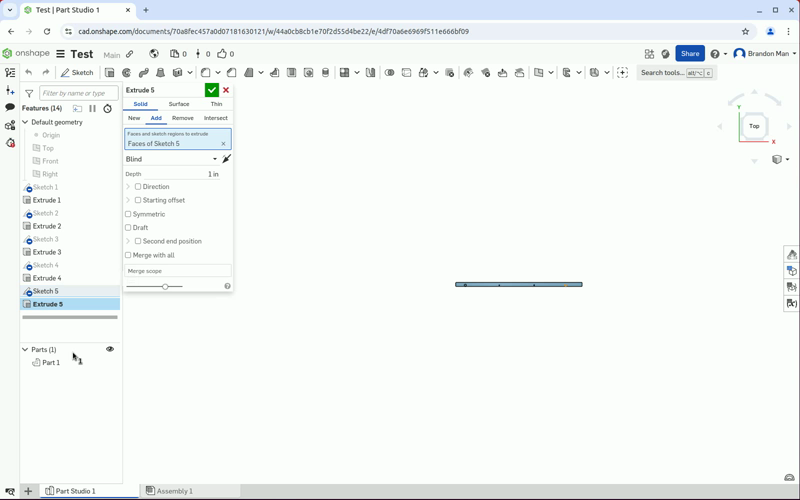
mouse_move(143, 106)
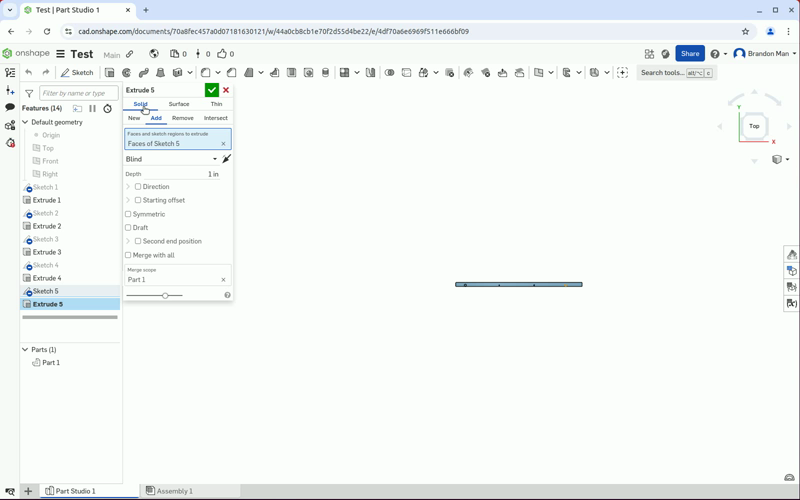
click(143, 106)
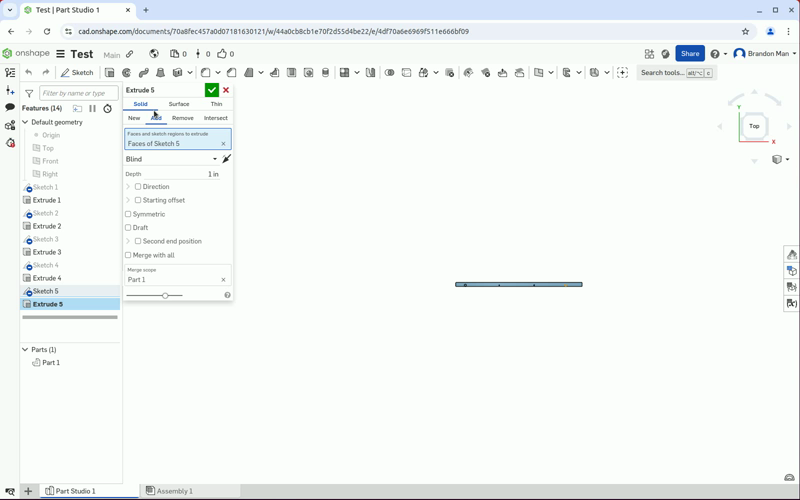
mouse_move(186, 120)
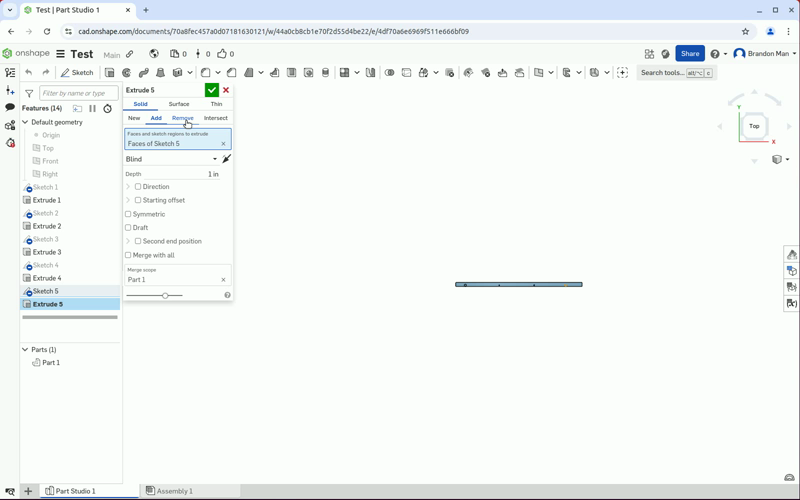
click(186, 120)
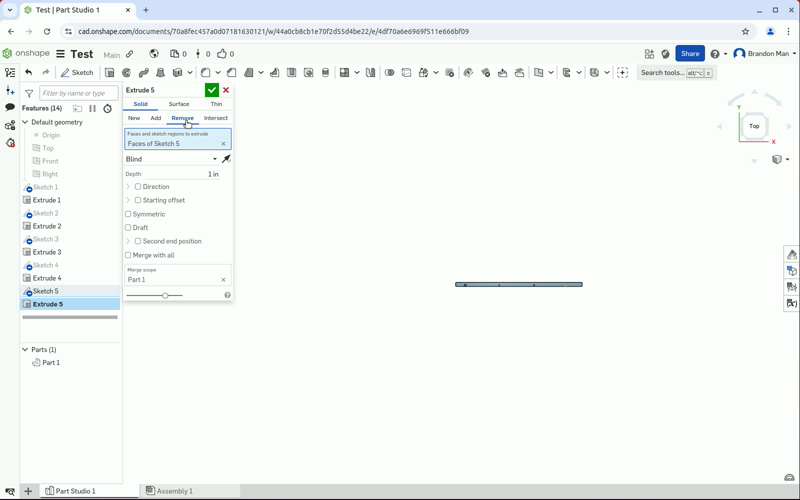
key(tab, 4)
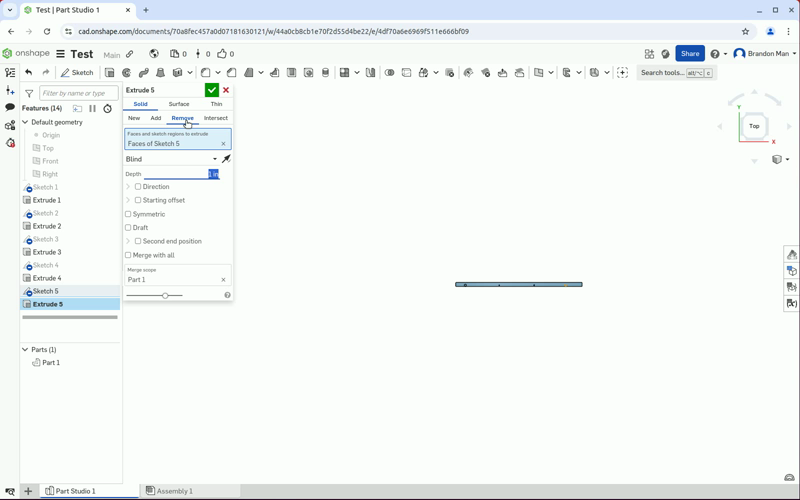
text(0.481)
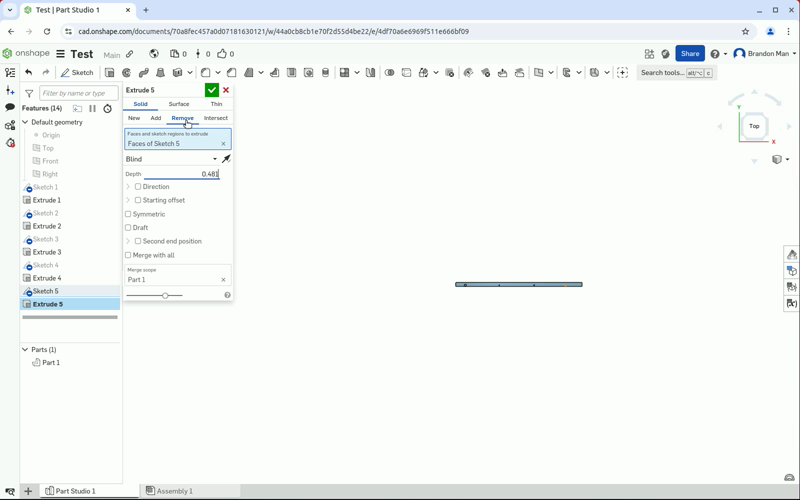
key(tab, 6)
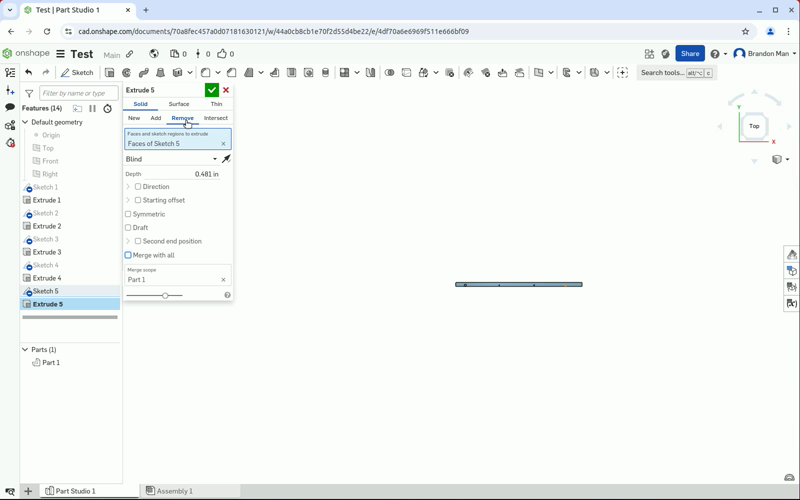
key(space)
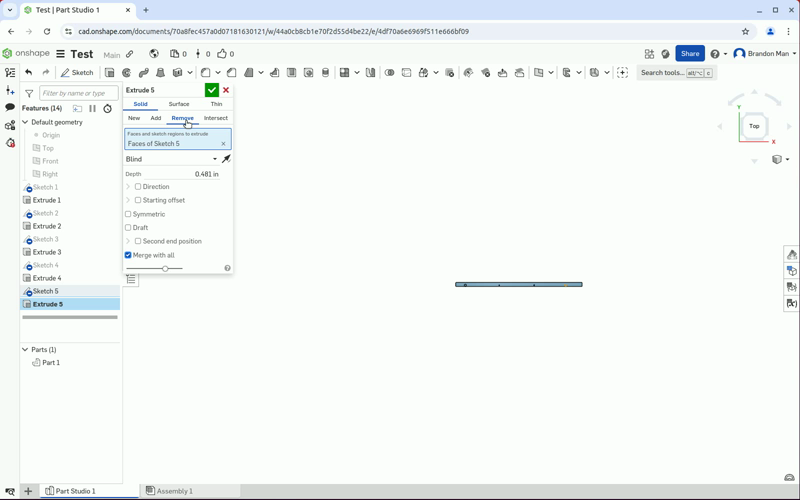
key(enter)
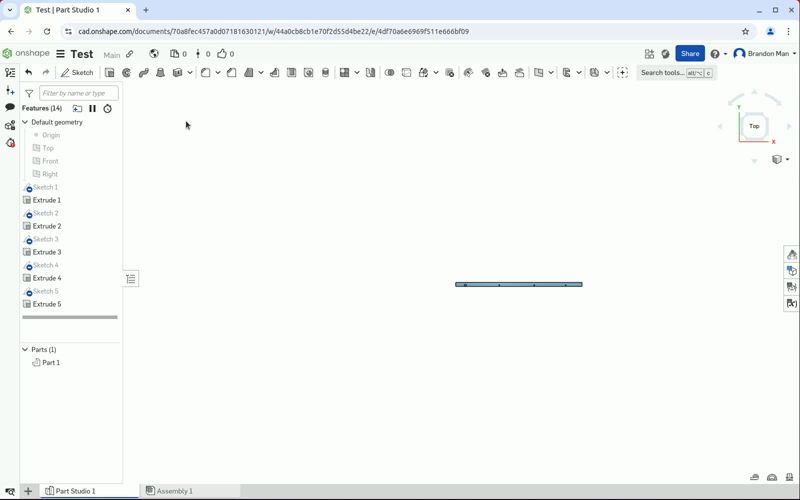
key(shift+h)
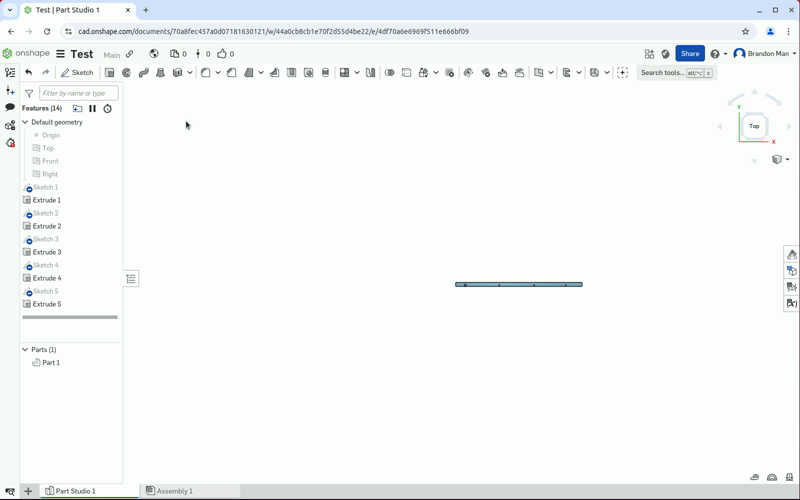
key(shift+h)
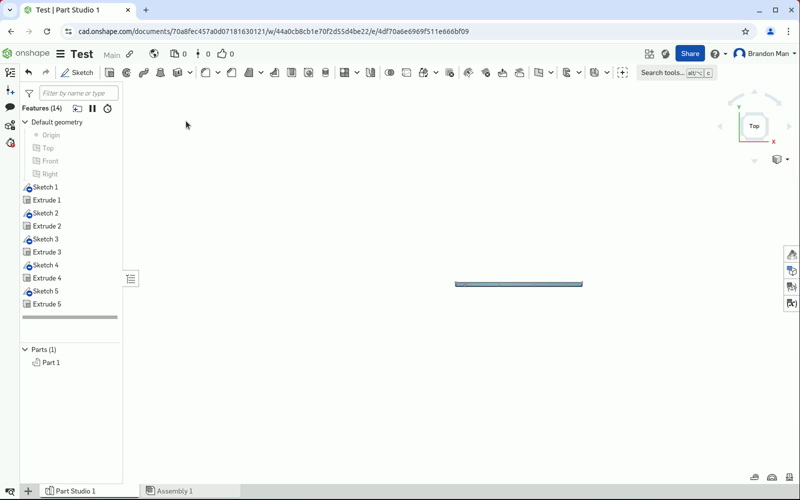
key(shift+7)
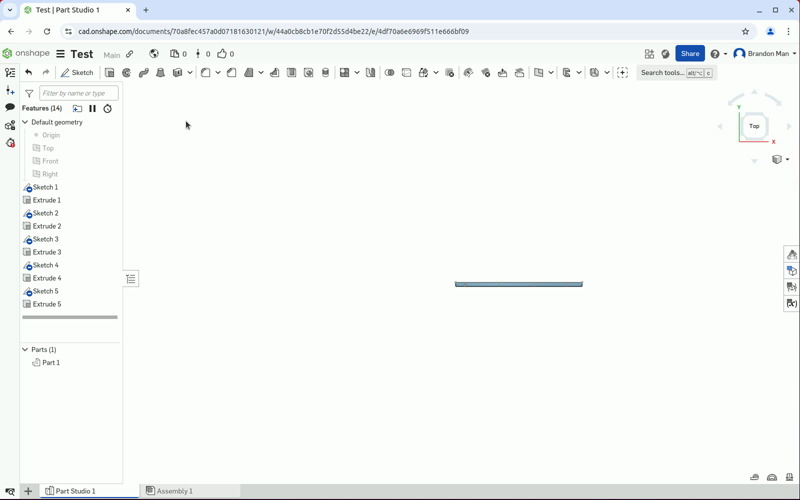
key(up, 3)
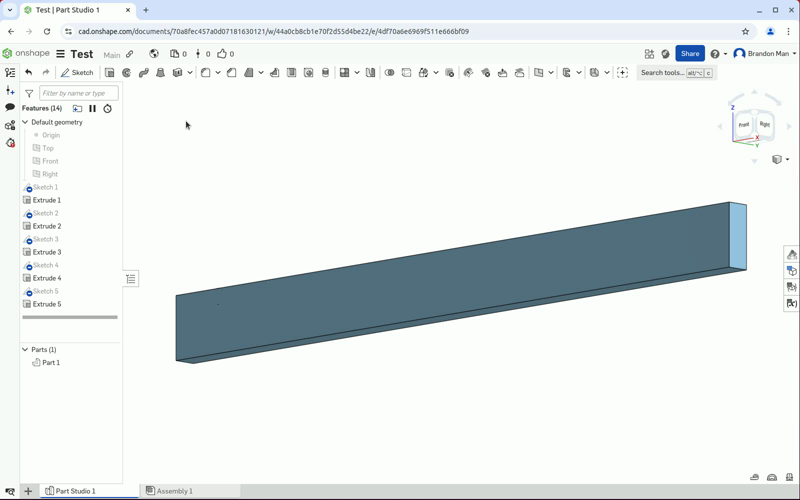
key(left, 3)
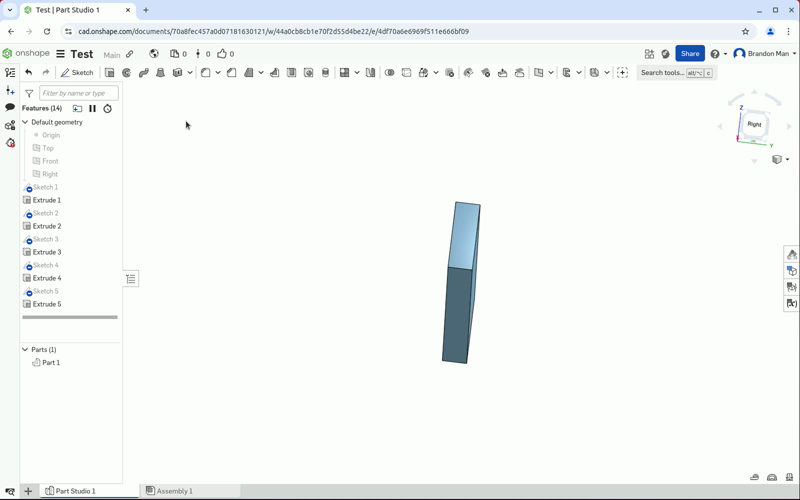
key(right, 3)
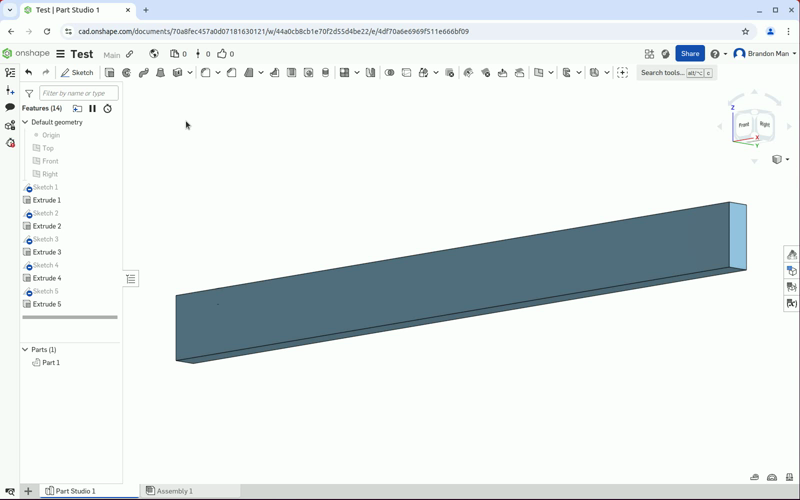
key(down, 3)
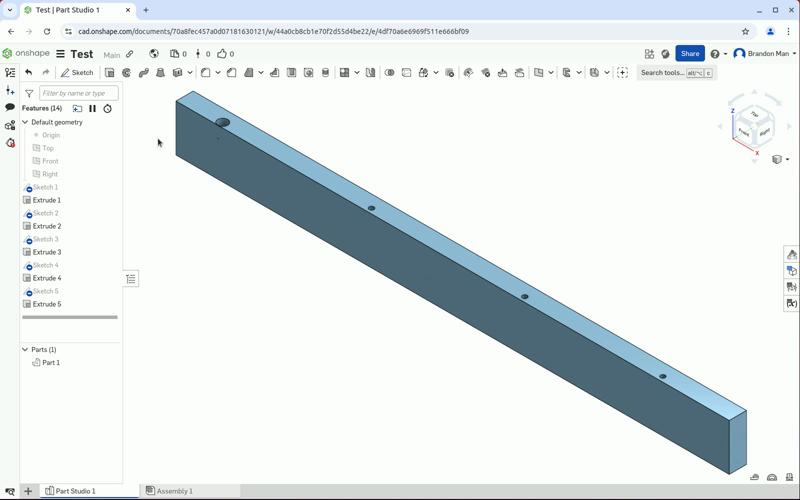
mouse_move(73, 189)
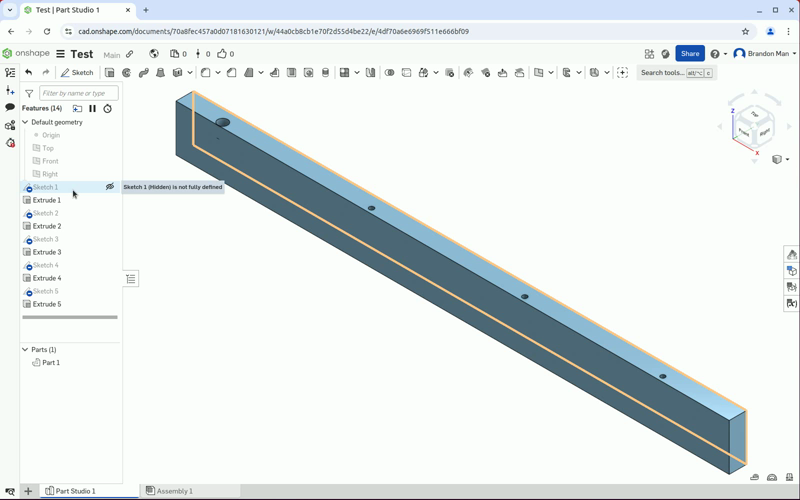
click(73, 189)